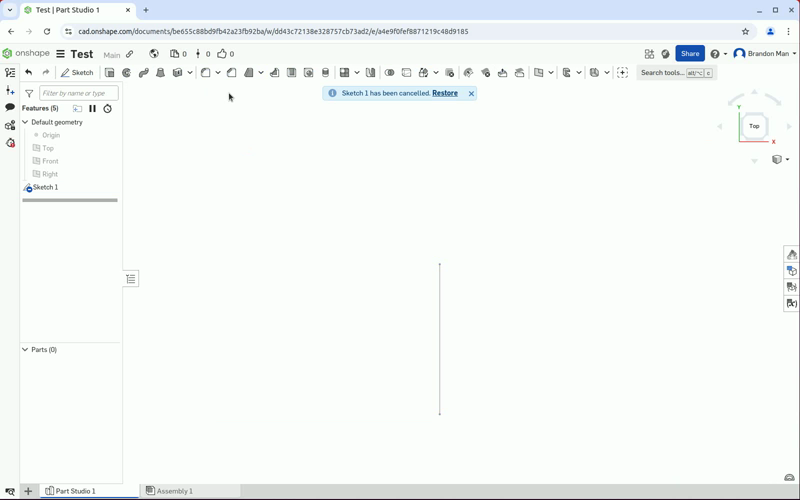
key(shift+h)
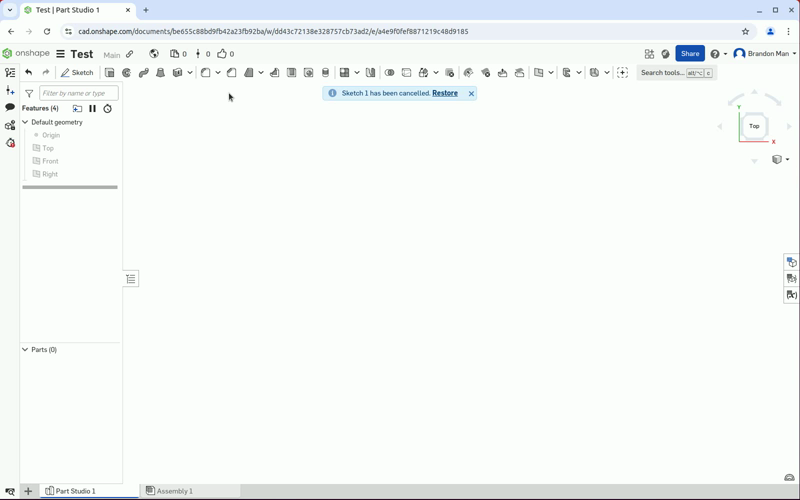
mouse_move(73, 352)
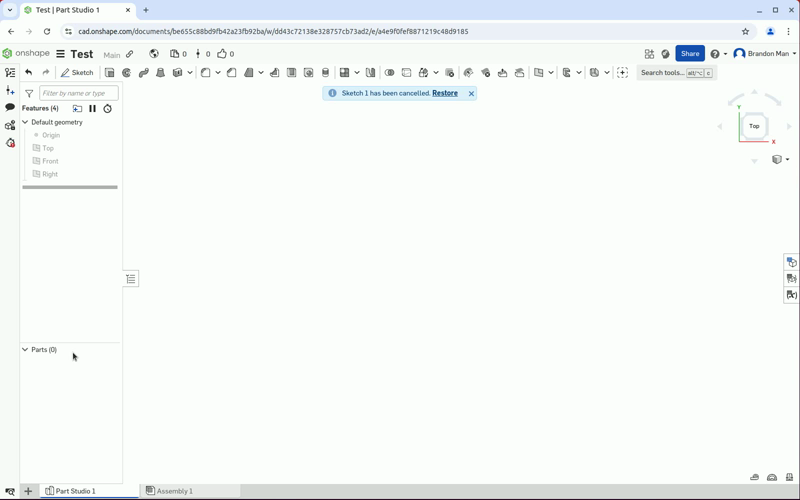
key(y)
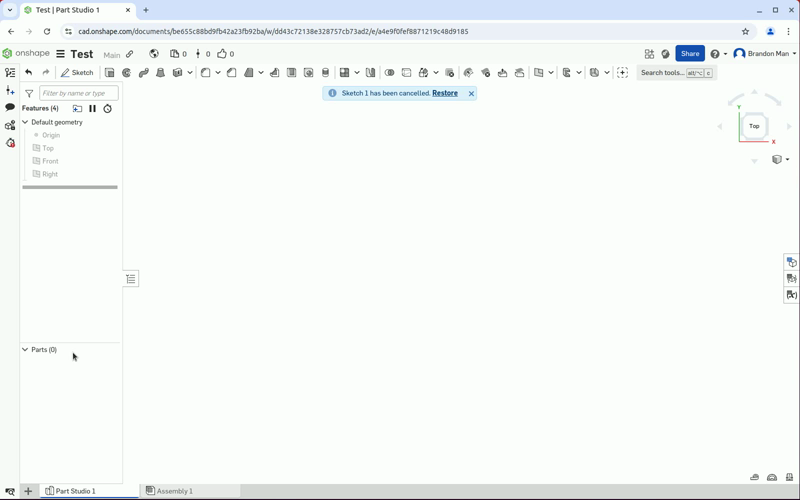
key(shift+p)
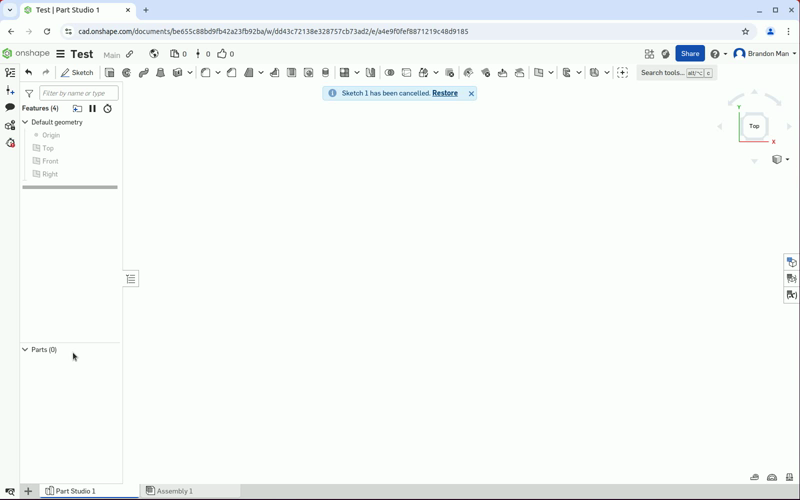
key(space)
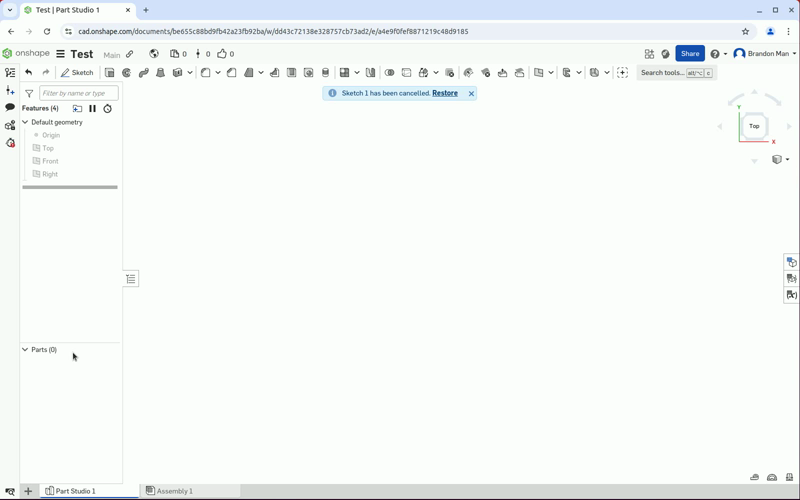
key_down(shift)
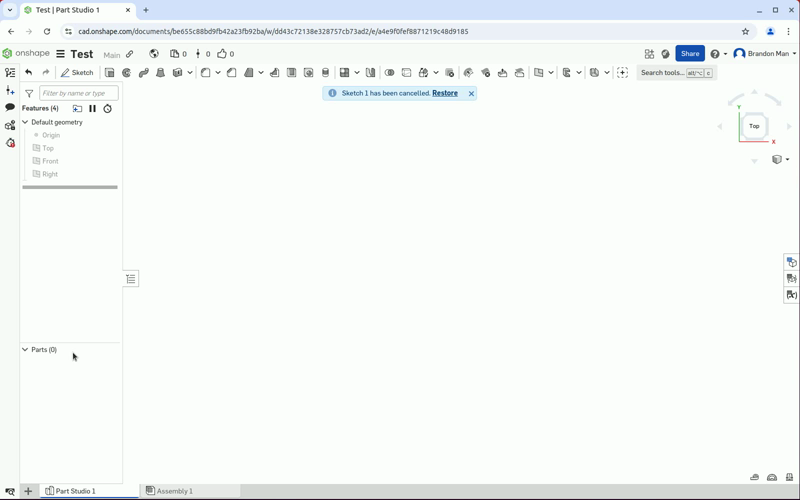
key(up)
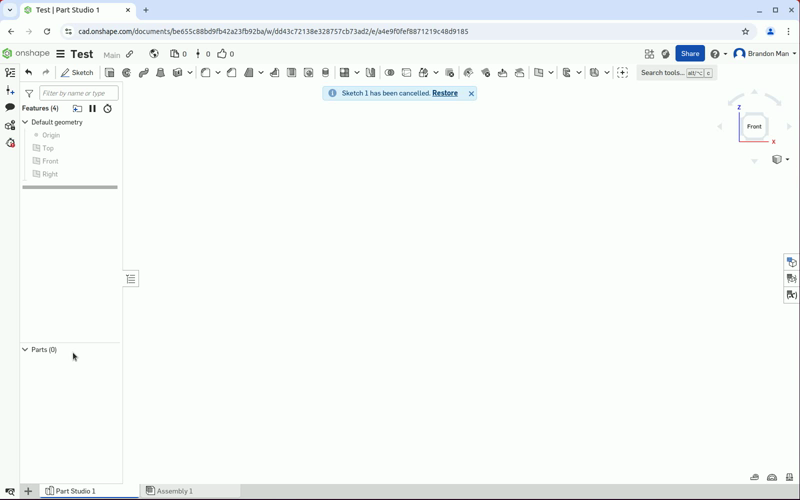
key_up(shift)
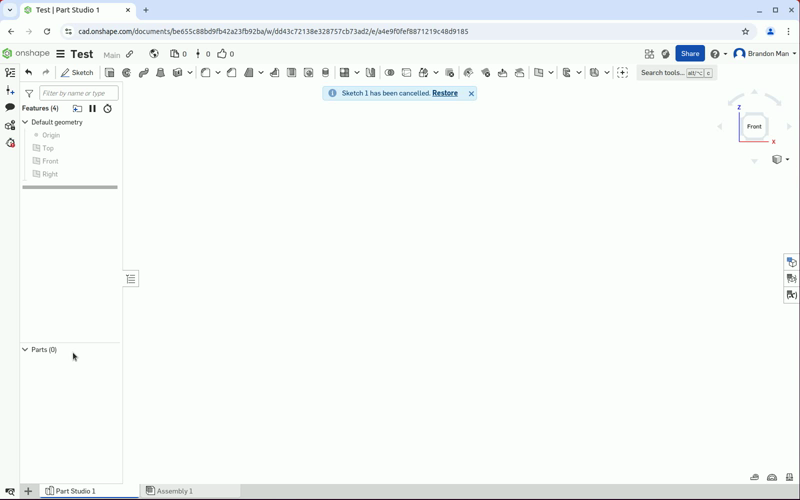
key(space)
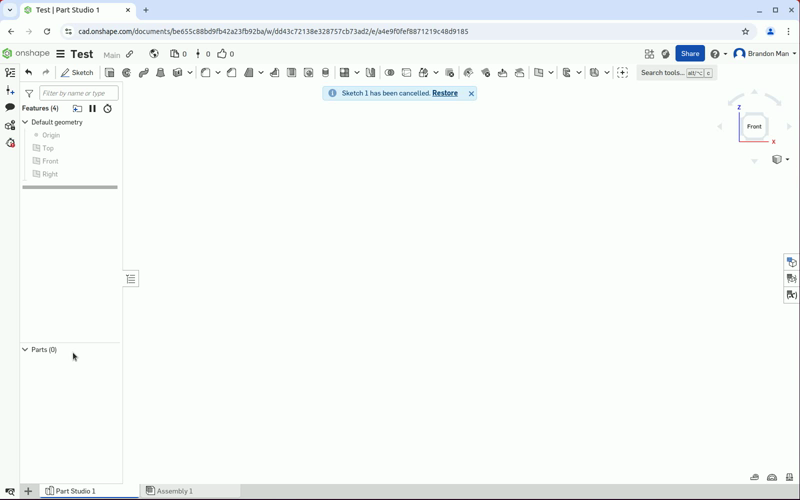
key_down(shift)
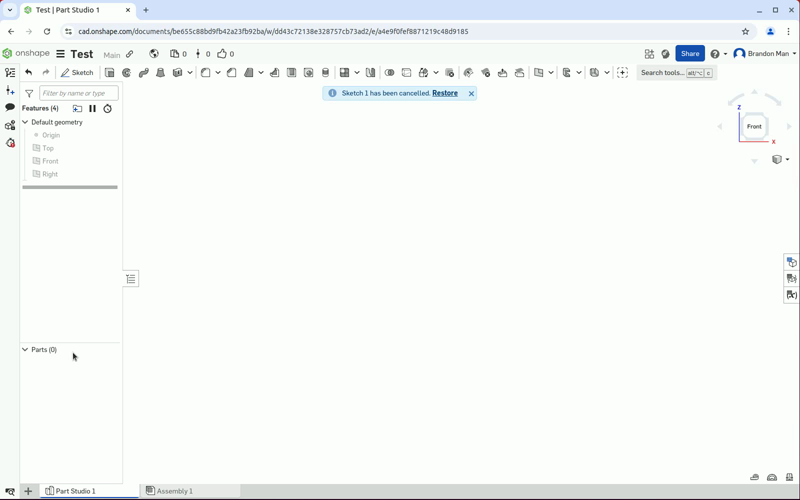
key(left)
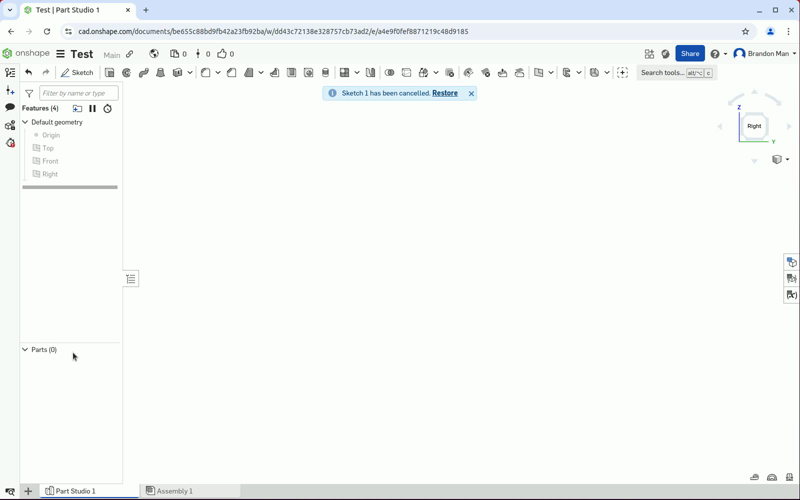
key_up(shift)
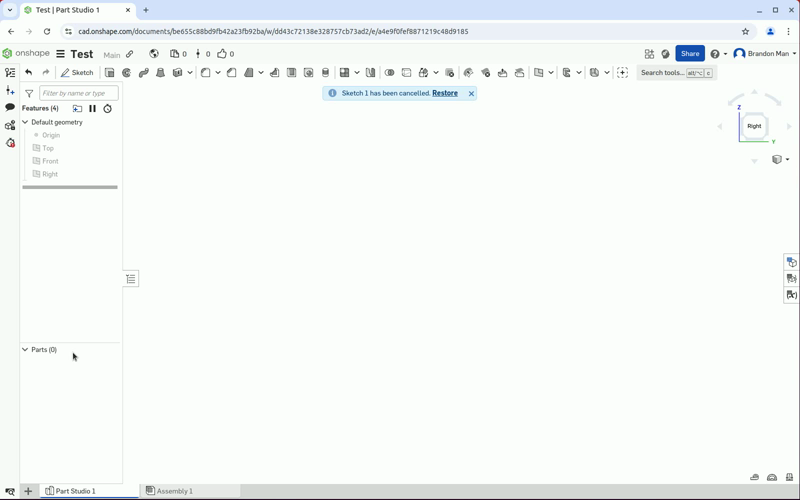
mouse_move(73, 352)
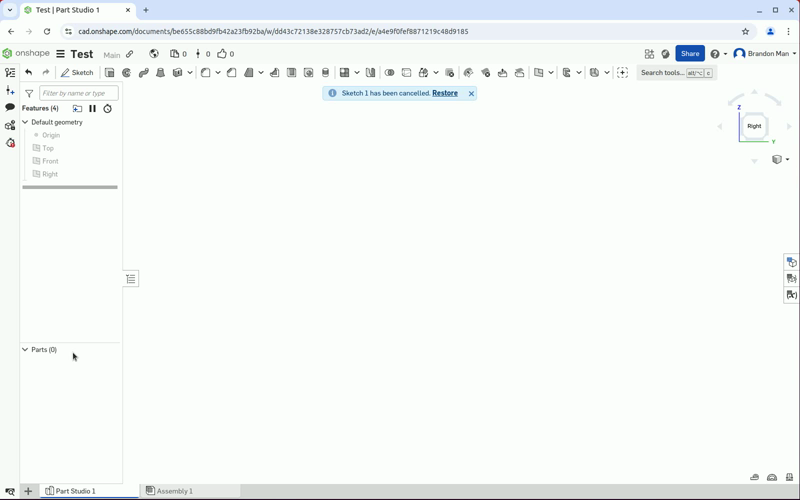
key(shift+y)
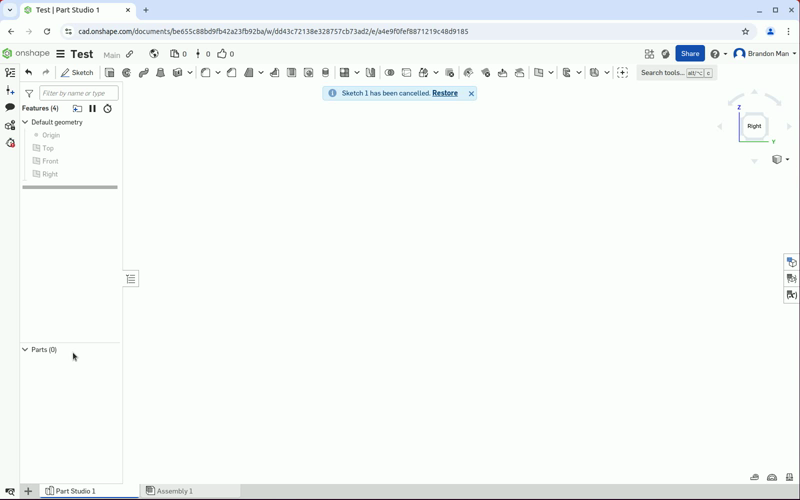
key(shift+s)
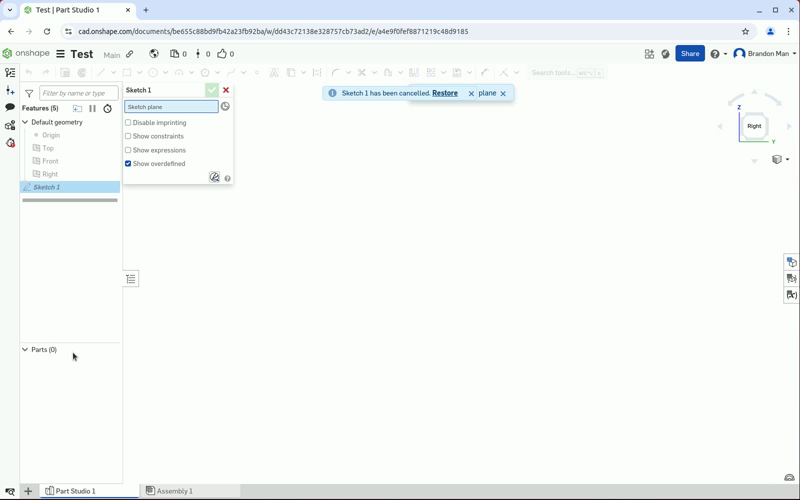
mouse_move(73, 176)
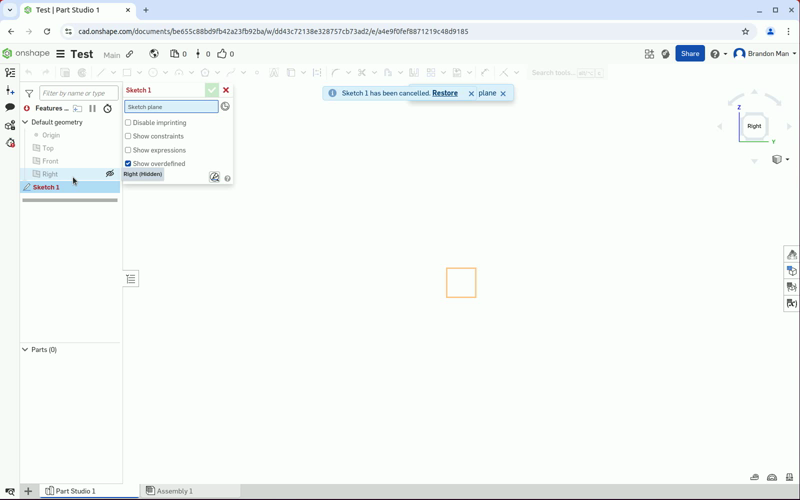
click(73, 176)
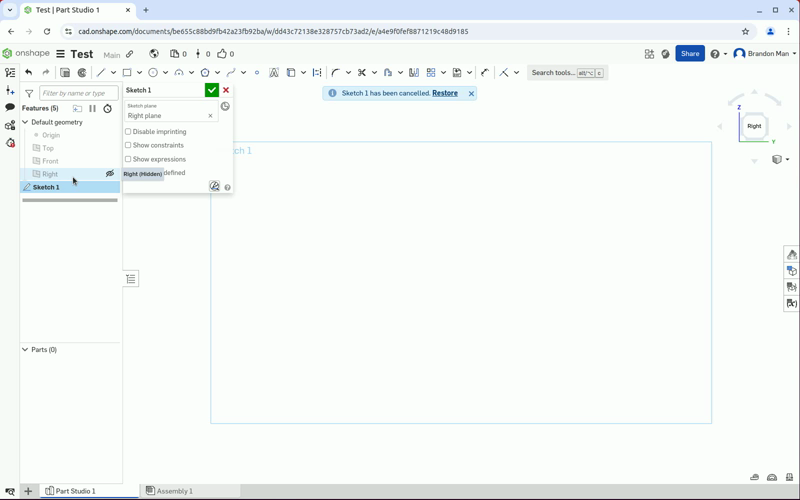
mouse_move(73, 352)
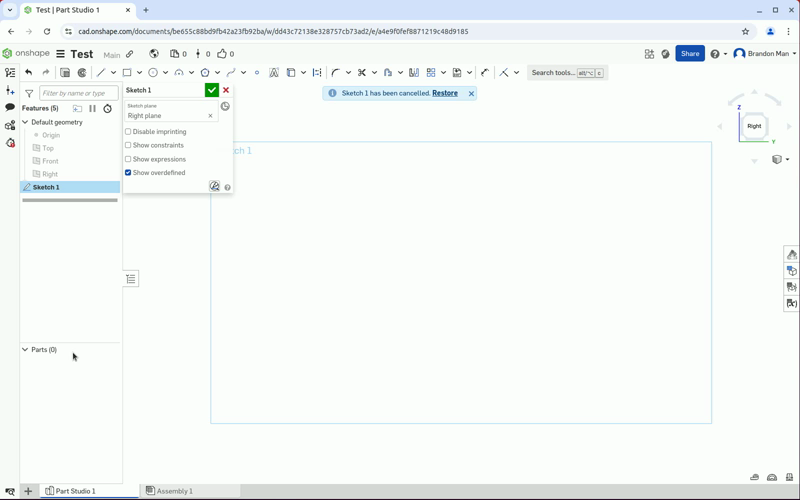
key(y)
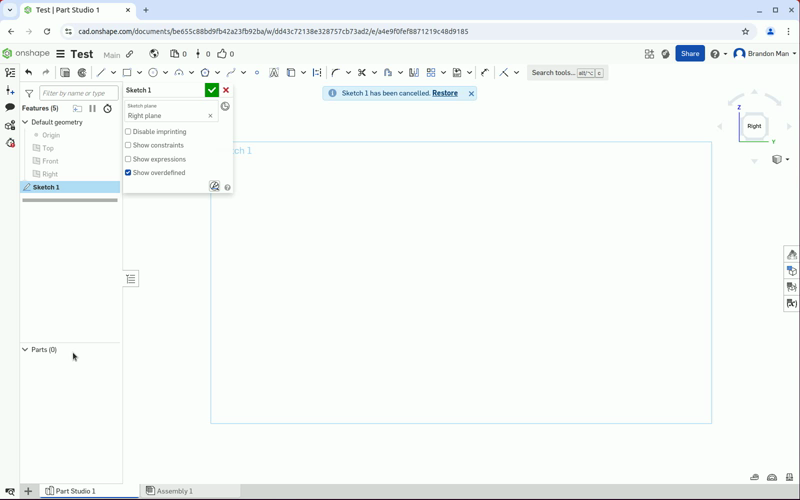
key(l)
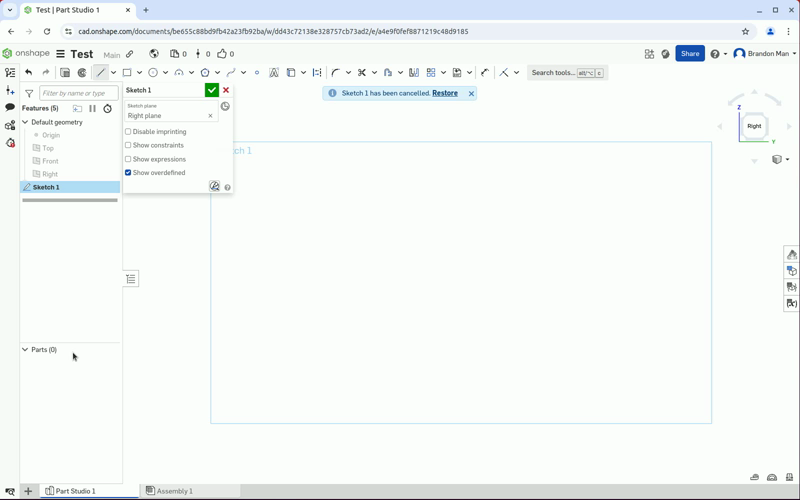
key_down(shift)
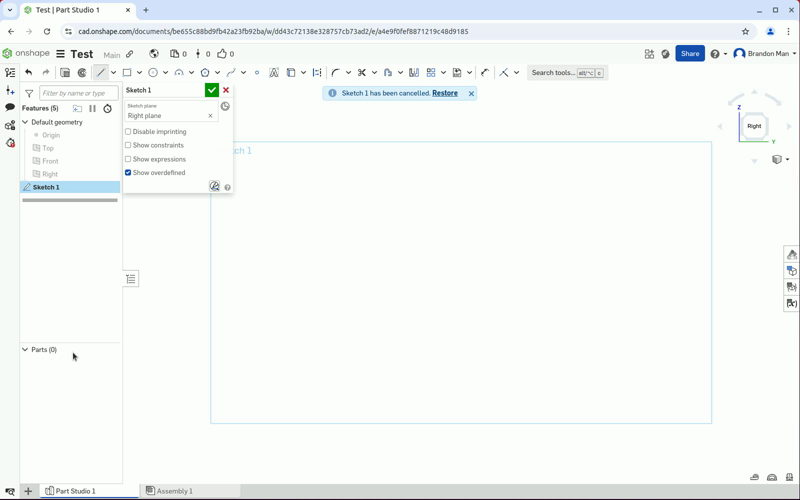
mouse_move(348, 395)
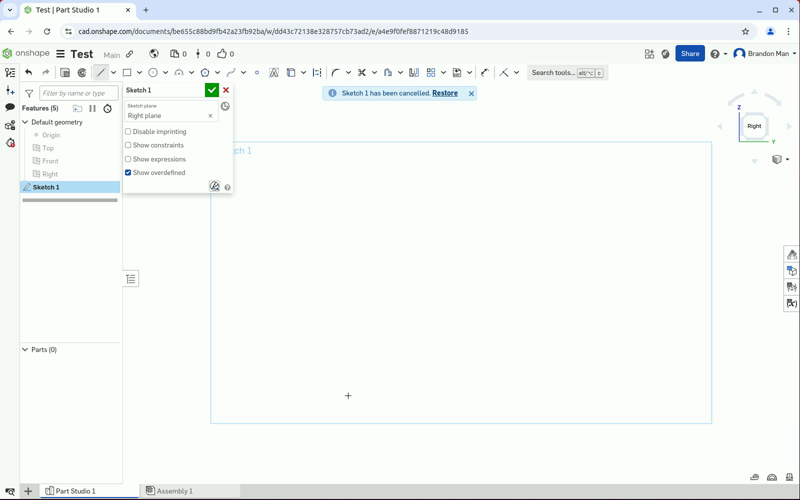
click(348, 395)
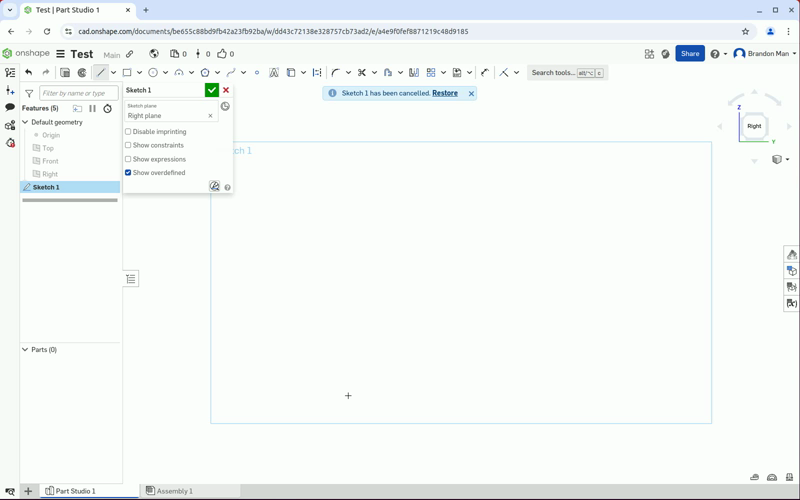
key_up(shift)
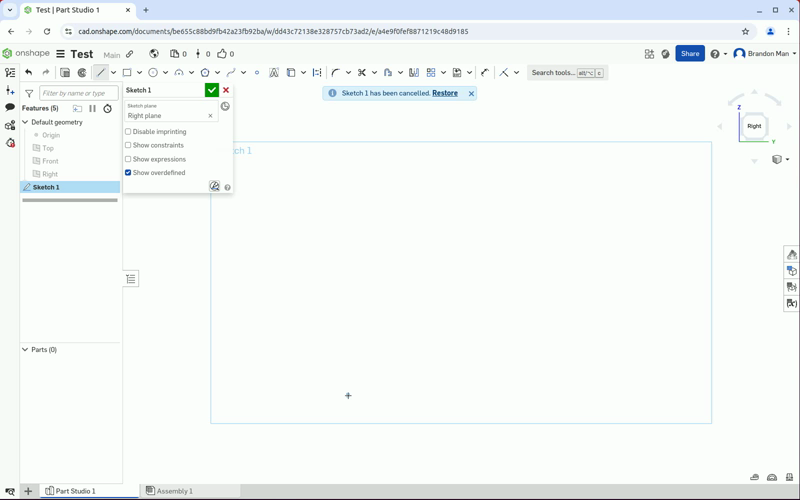
key_down(shift)
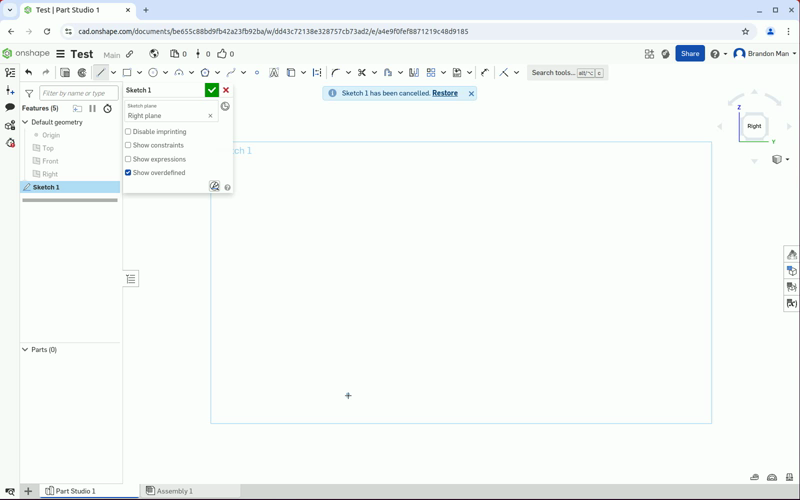
mouse_move(572, 395)
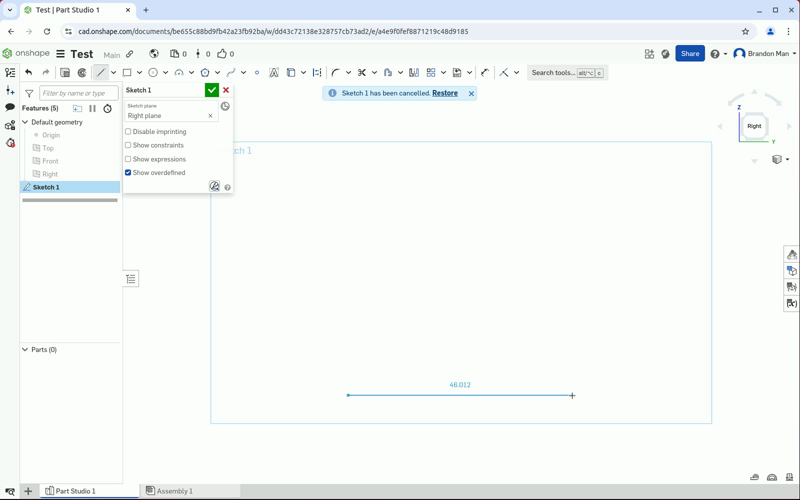
click(572, 395)
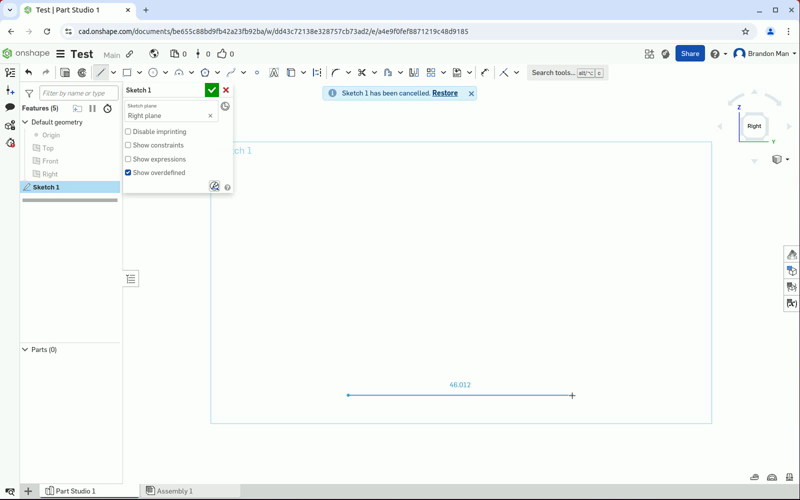
key_up(shift)
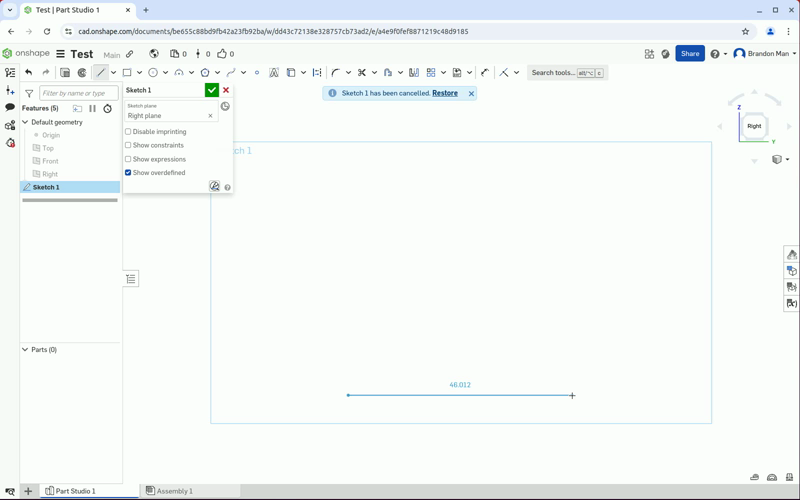
key_down(shift)
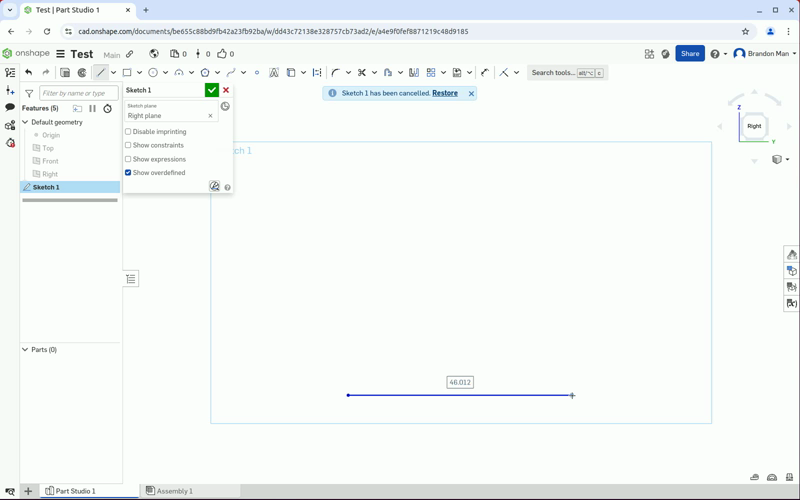
mouse_move(572, 171)
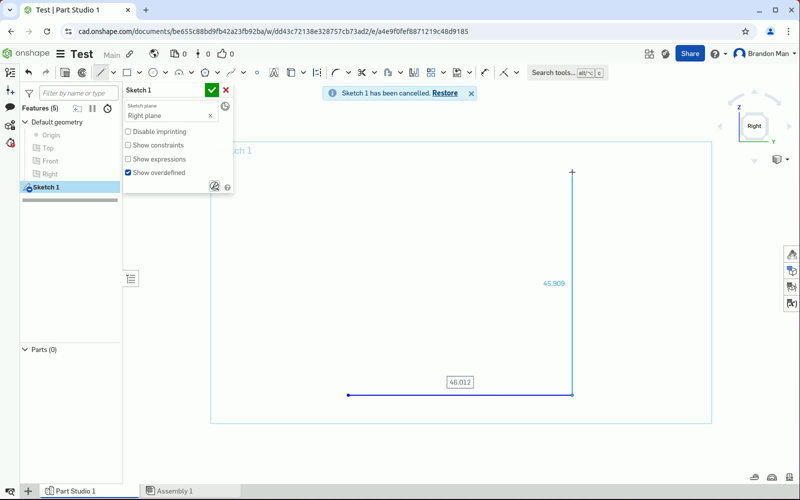
click(572, 171)
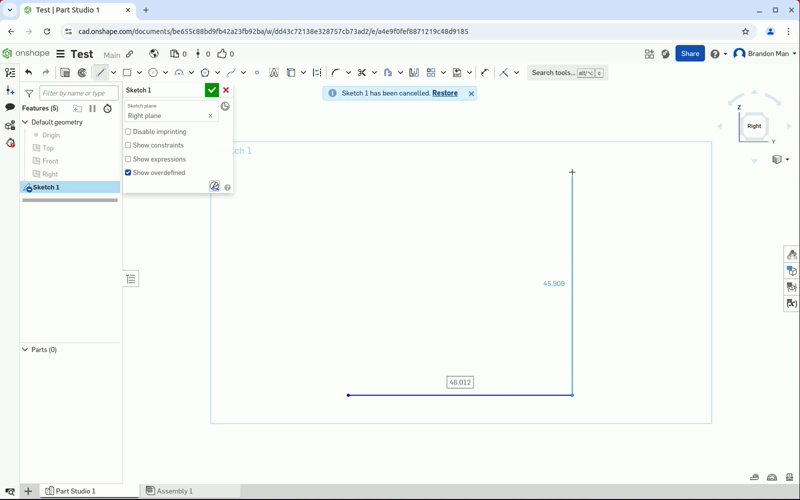
key_up(shift)
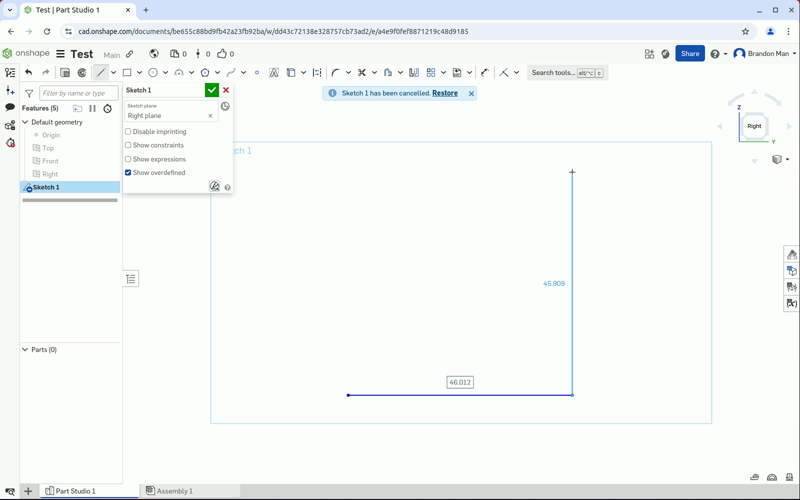
key_down(shift)
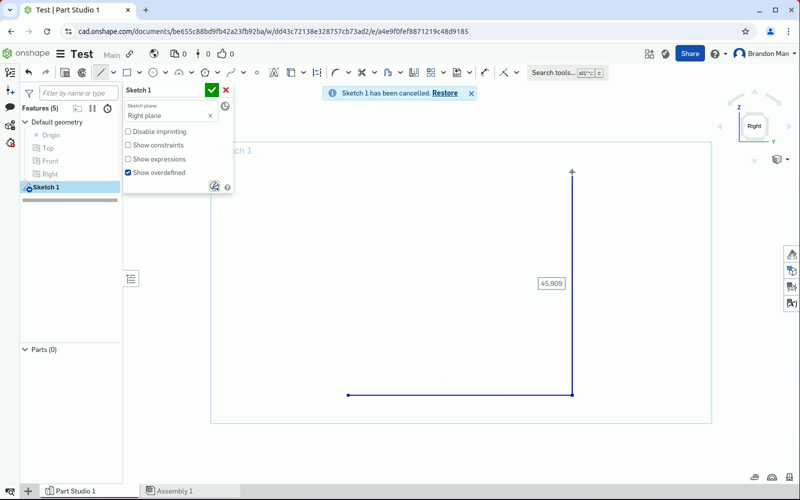
mouse_move(348, 171)
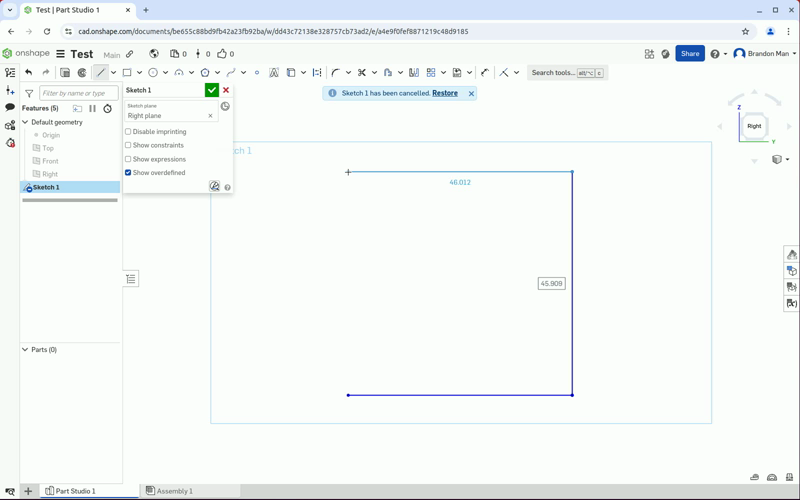
click(348, 171)
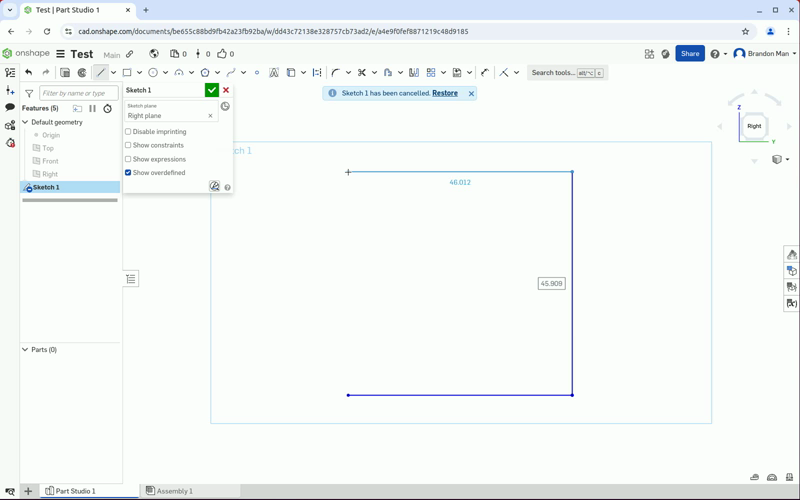
key_up(shift)
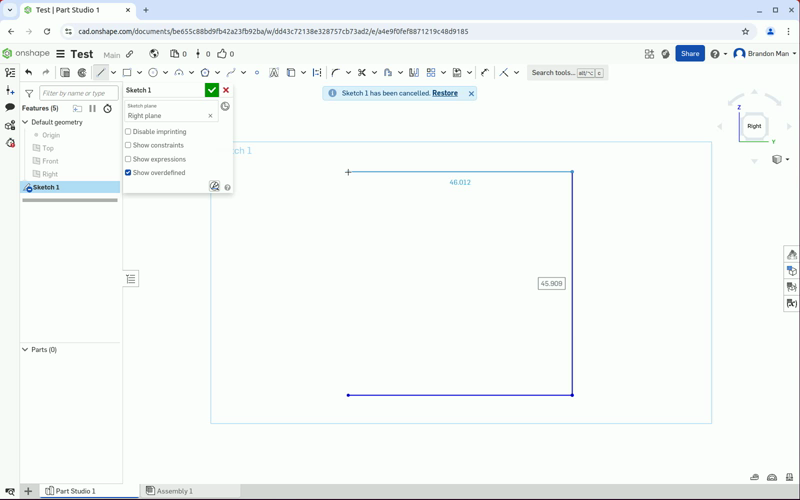
key_down(shift)
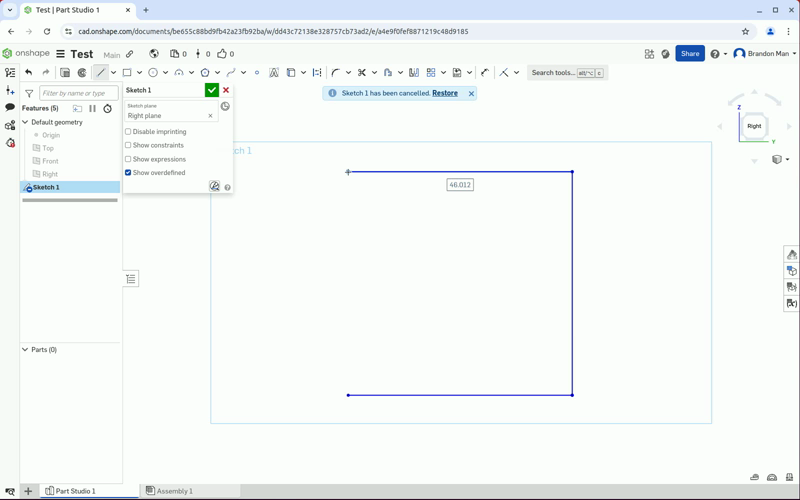
mouse_move(348, 395)
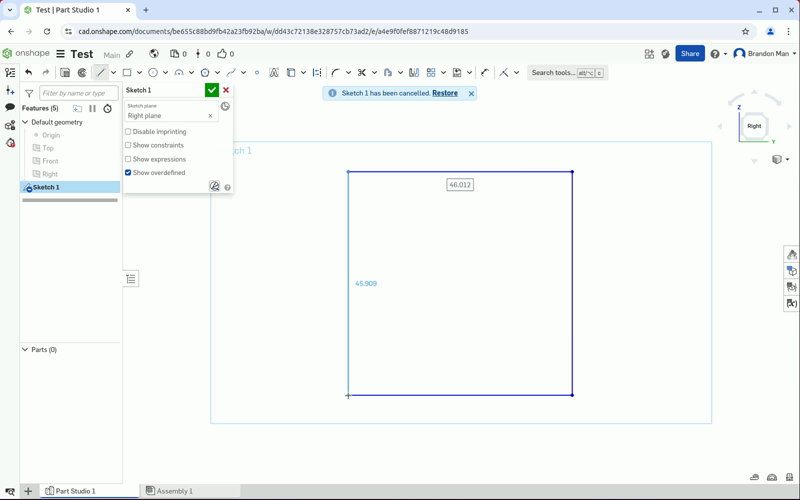
key_up(shift)
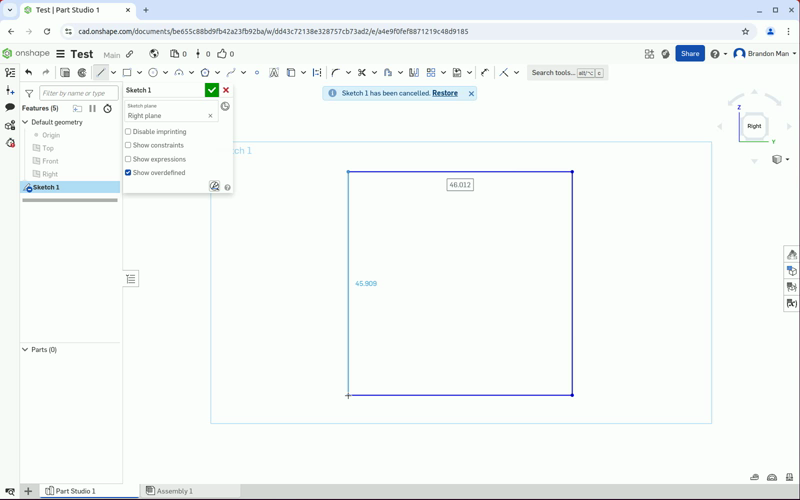
click(348, 395)
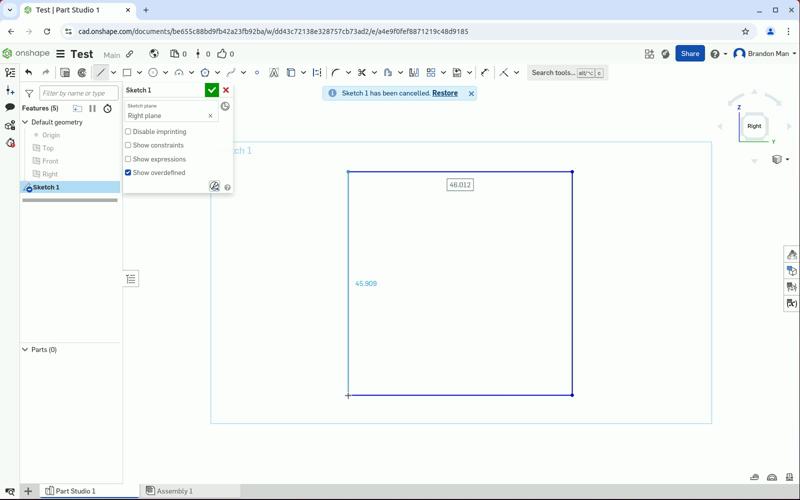
key(esc)
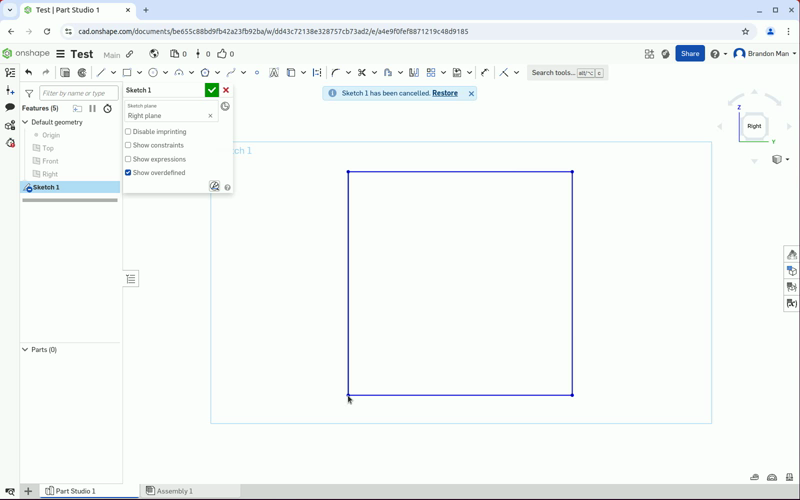
mouse_move(462, 227)
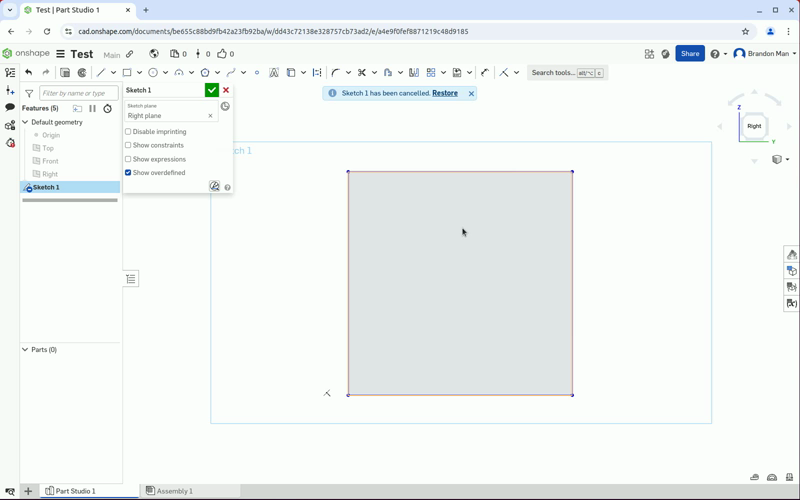
click(462, 227)
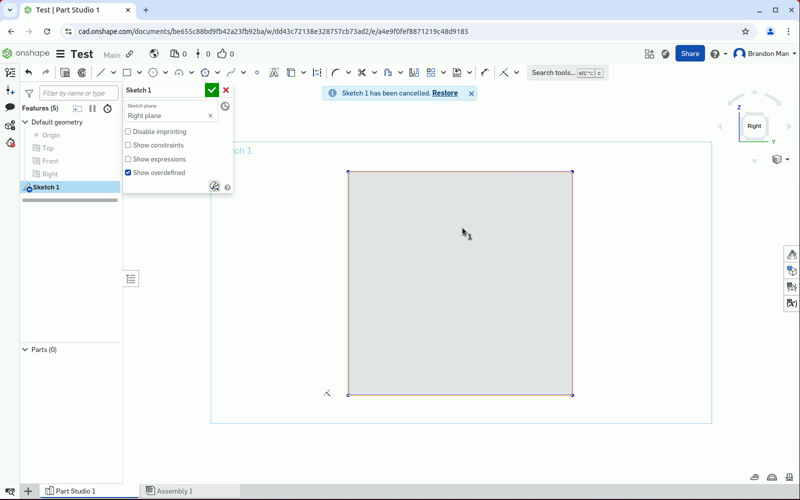
mouse_move(73, 352)
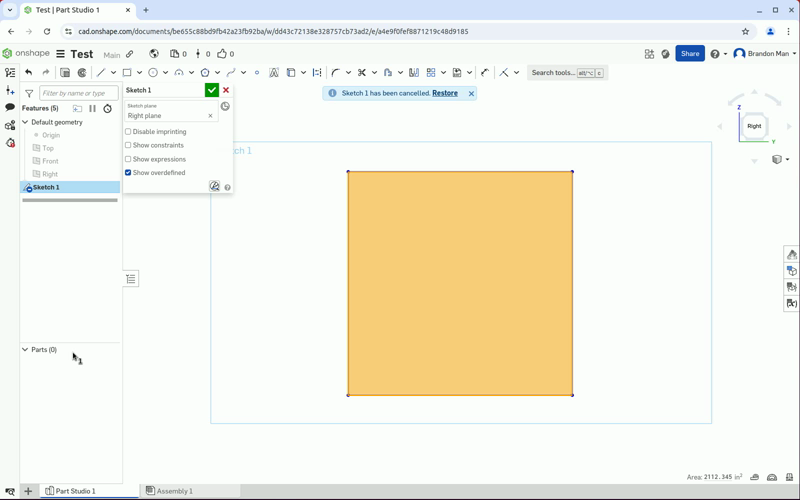
key(shift+y)
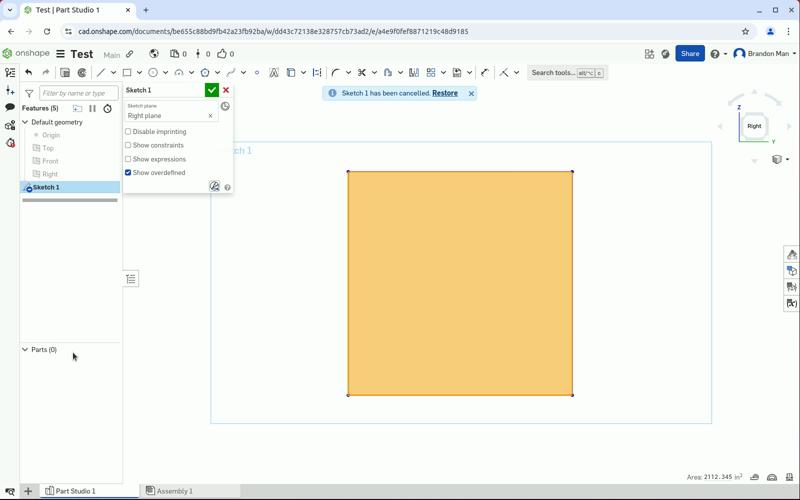
key(shift+e)
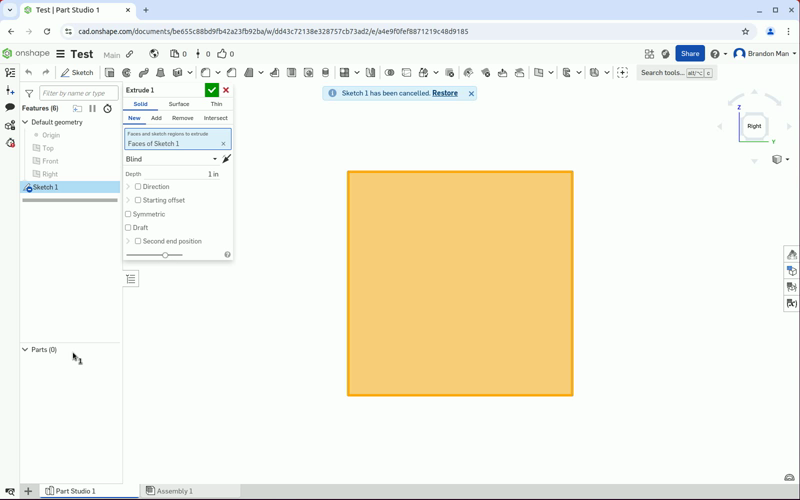
mouse_move(143, 106)
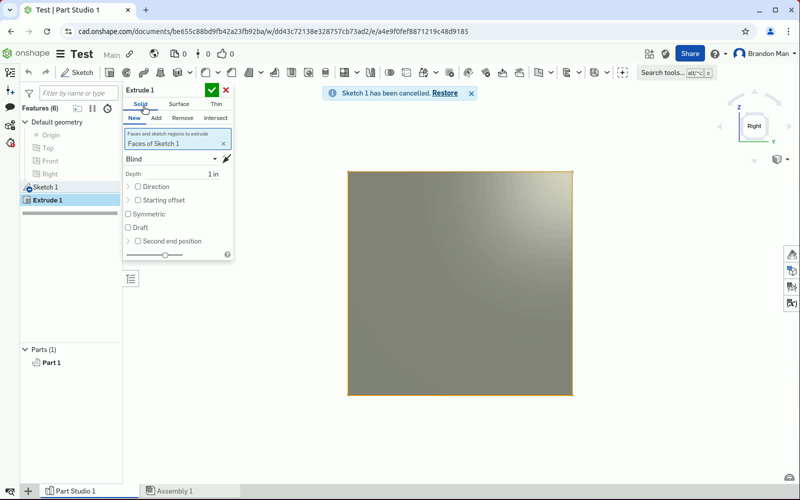
click(143, 106)
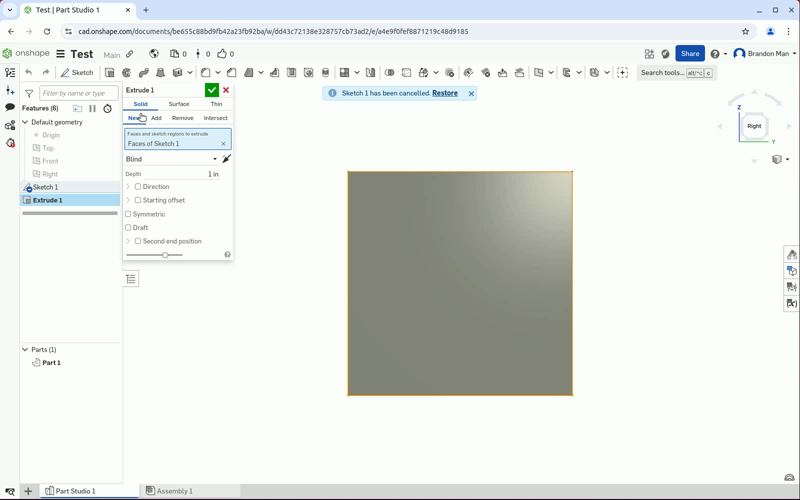
mouse_move(137, 120)
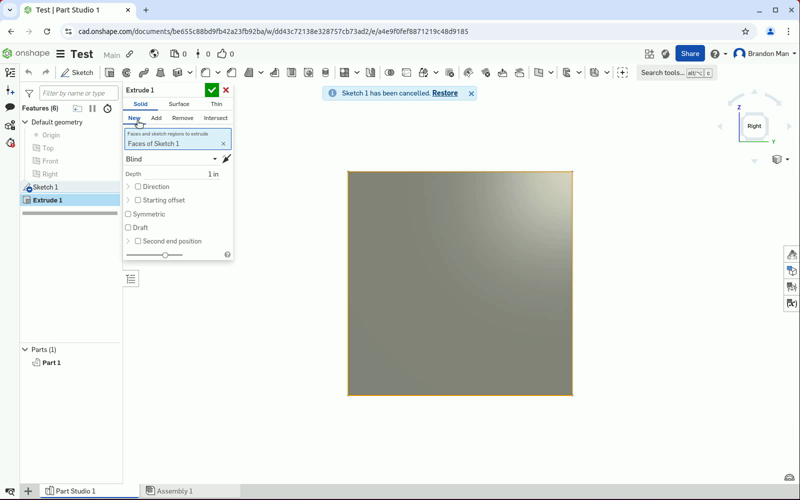
click(137, 120)
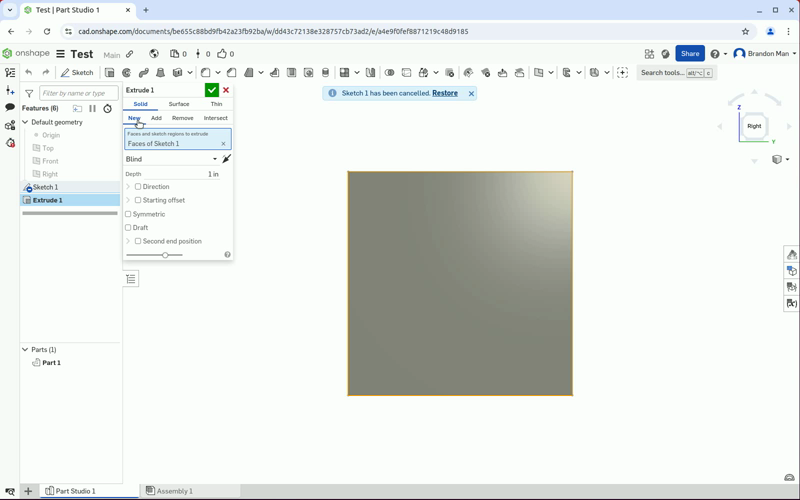
key(tab, 4)
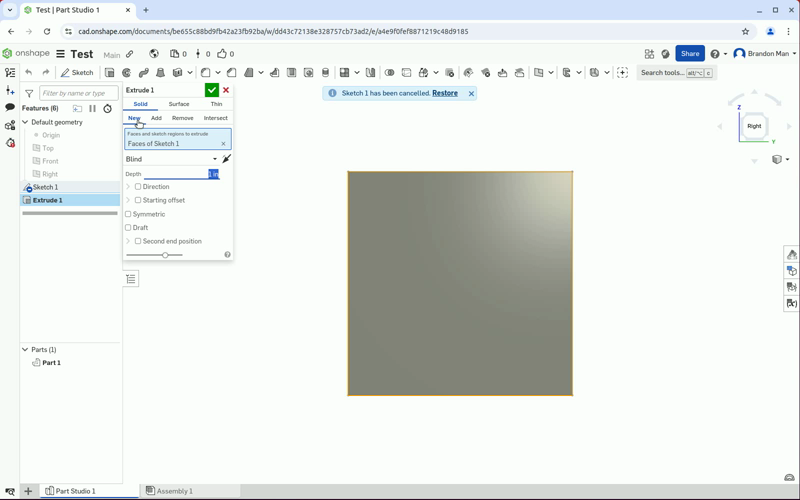
text(1.926)
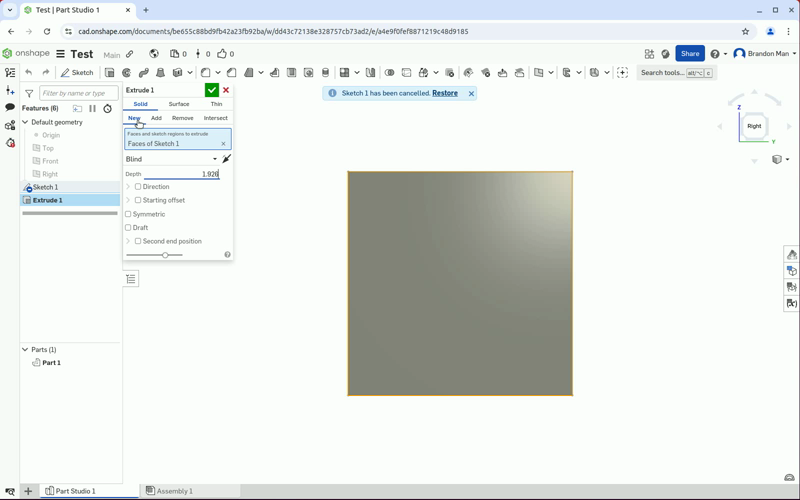
key(enter)
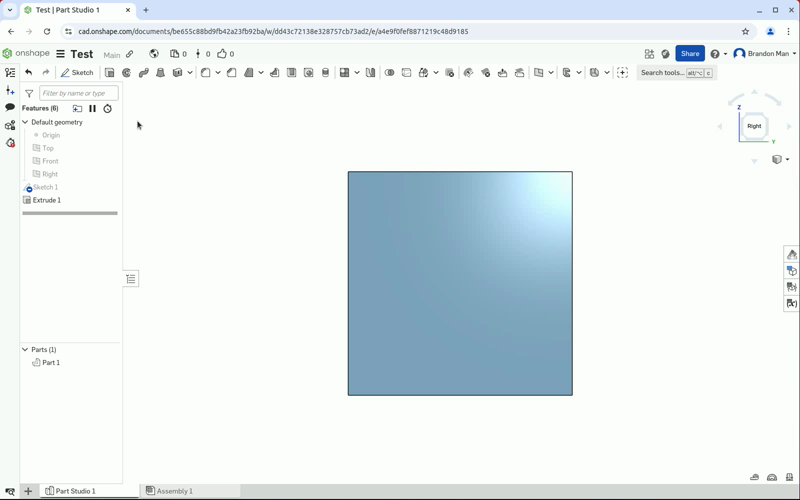
key(shift+h)
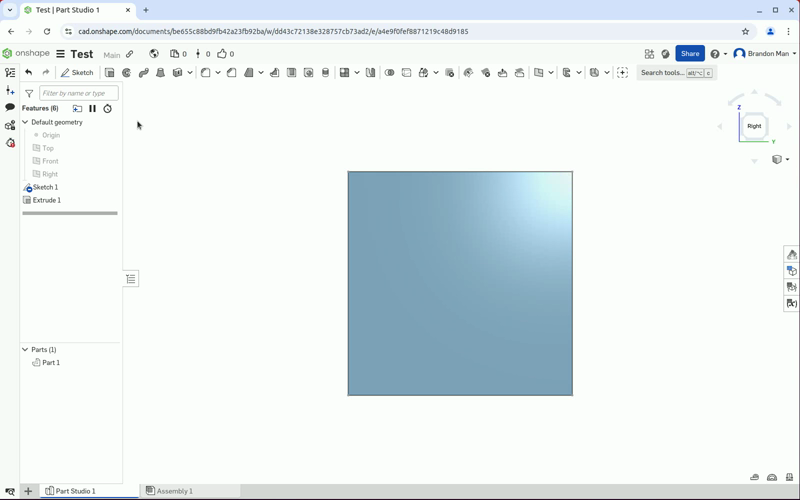
key(shift+h)
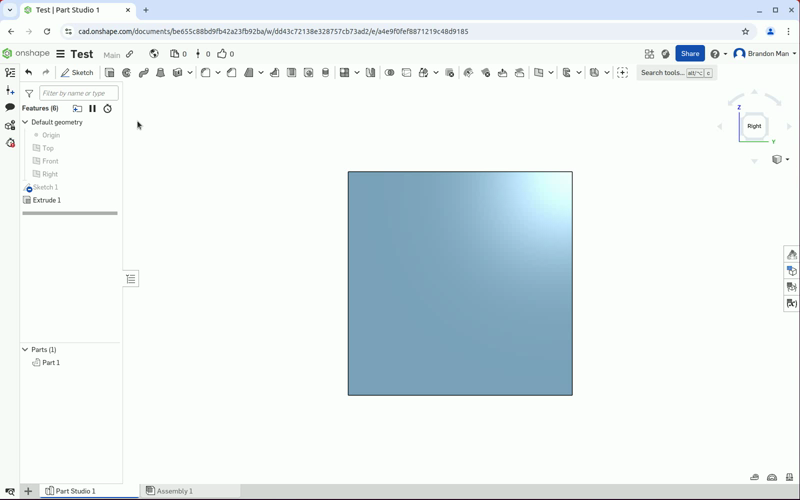
mouse_move(73, 189)
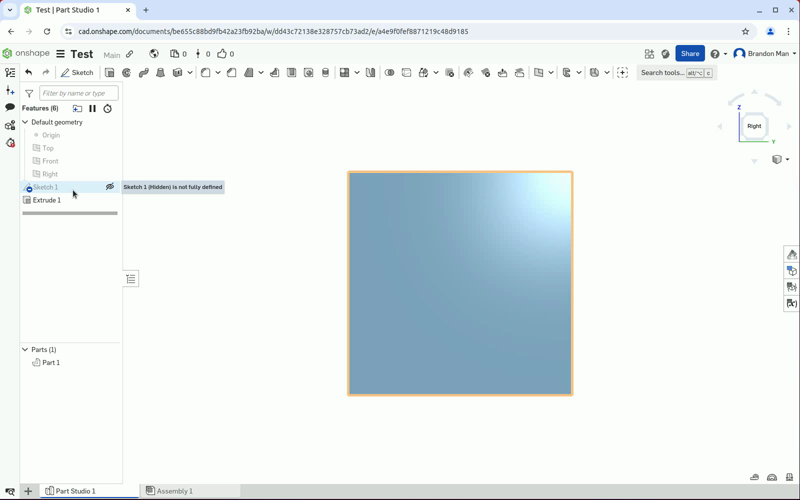
click(73, 189)
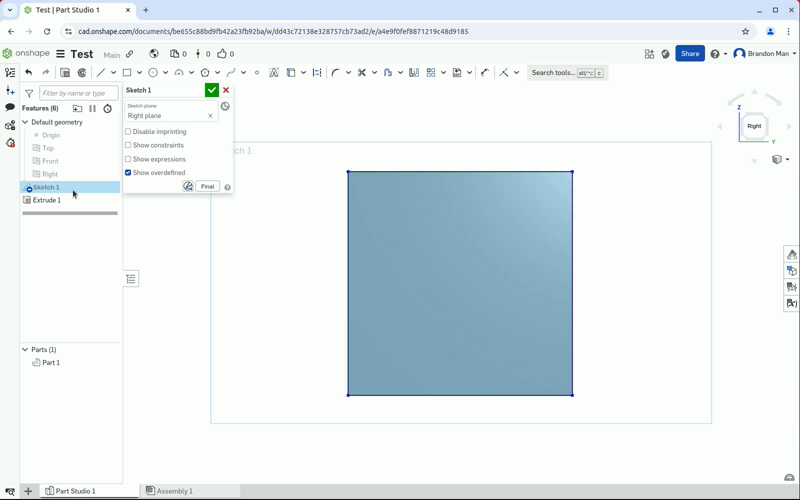
mouse_move(229, 92)
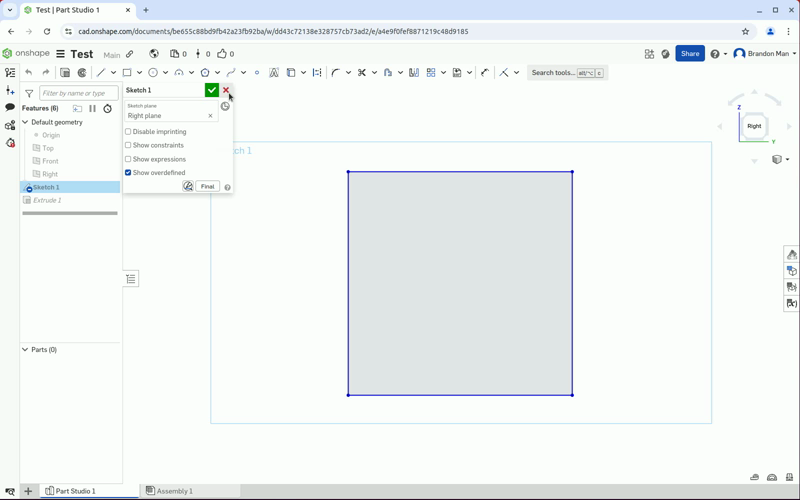
click(229, 92)
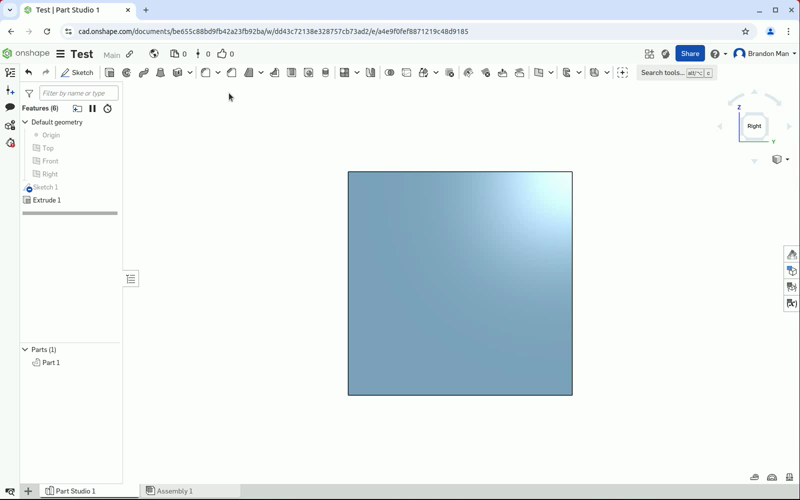
mouse_move(541, 75)
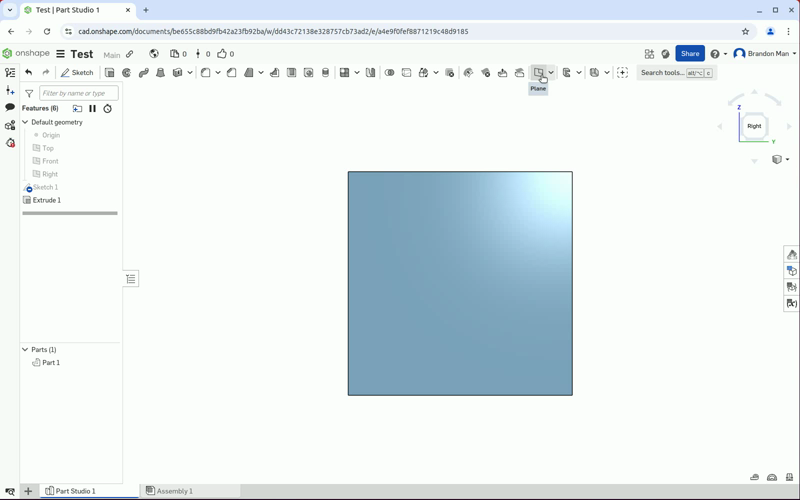
click(541, 75)
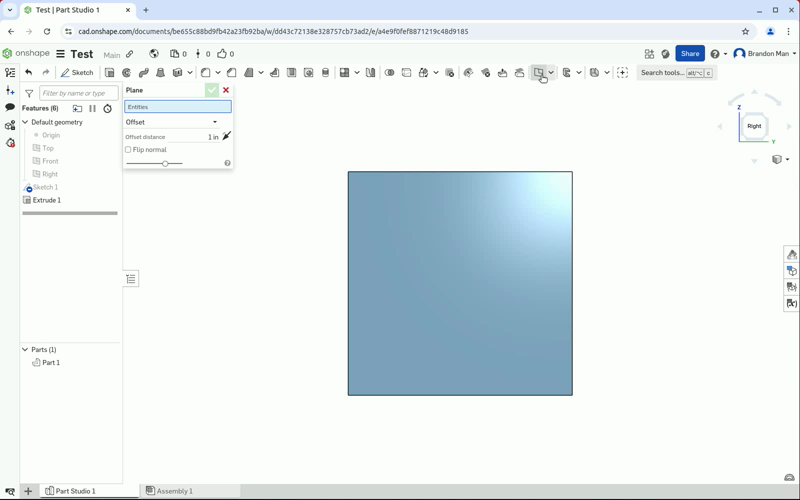
mouse_move(73, 176)
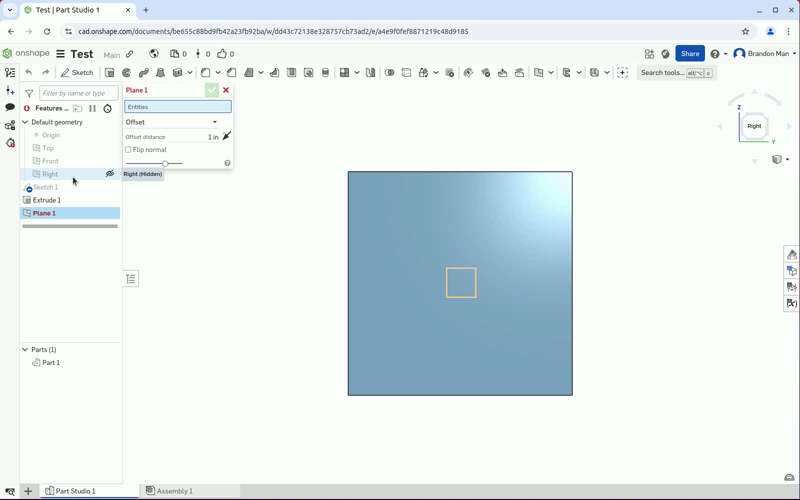
click(73, 176)
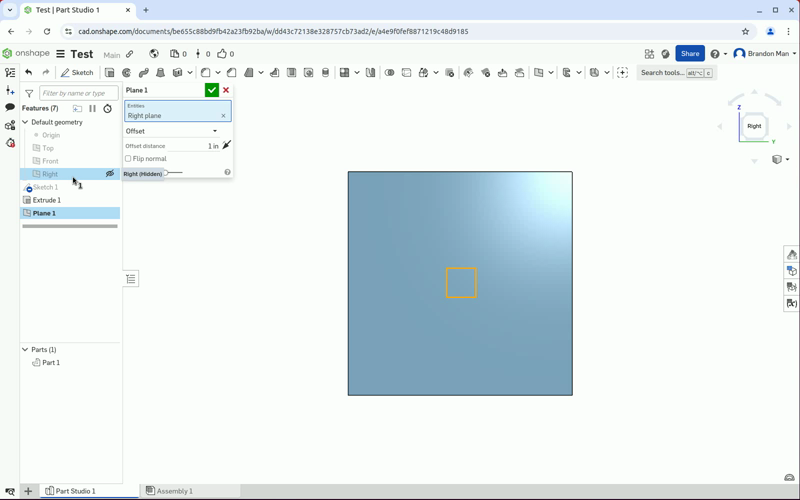
key(tab, 2)
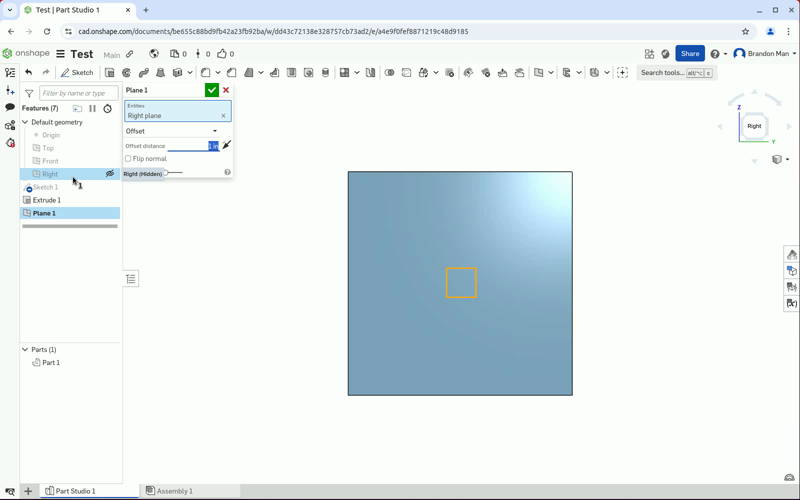
text(1.91)
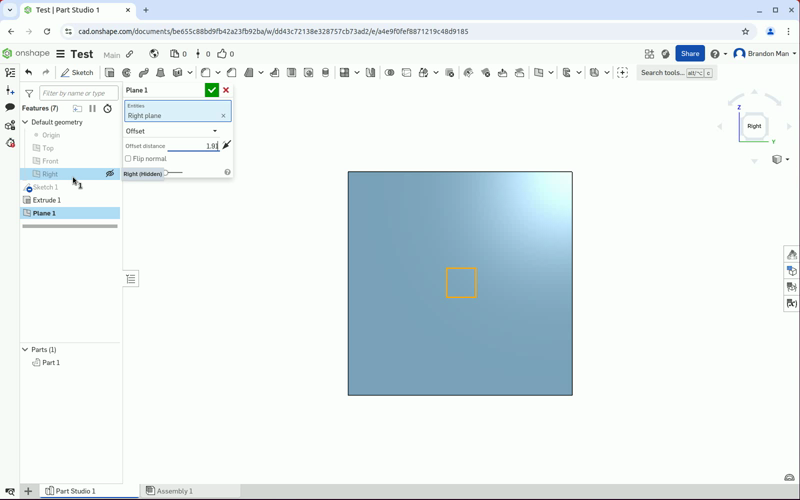
key(enter, 2)
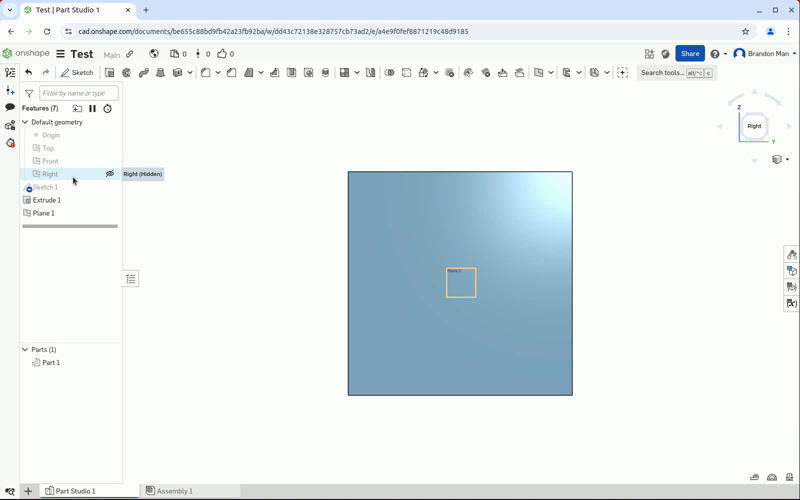
key(shift+s)
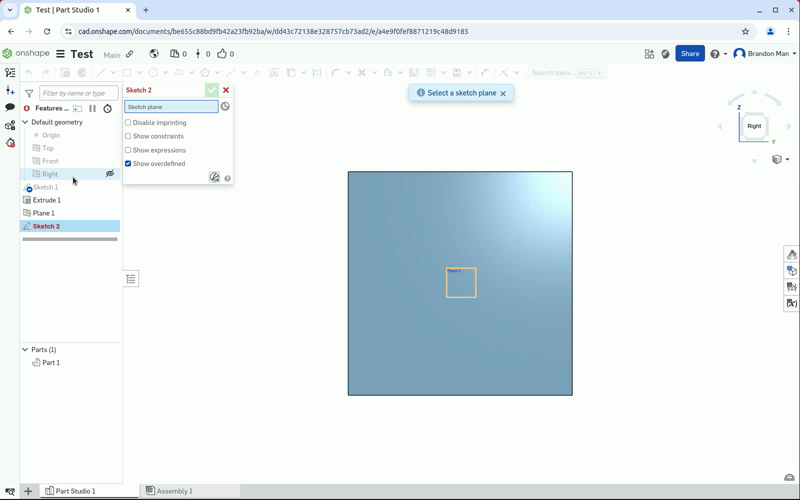
mouse_move(73, 215)
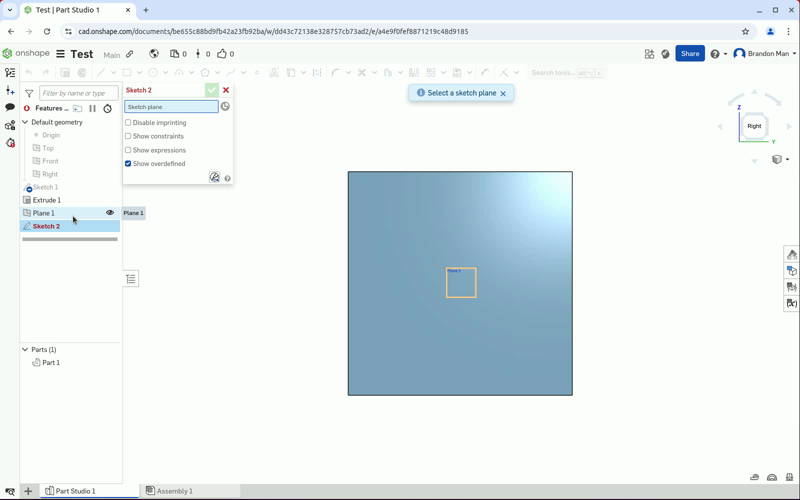
click(73, 215)
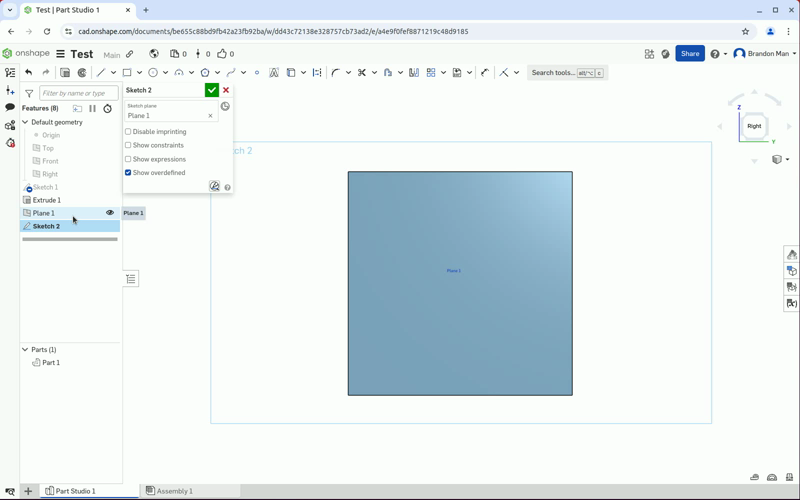
mouse_move(73, 352)
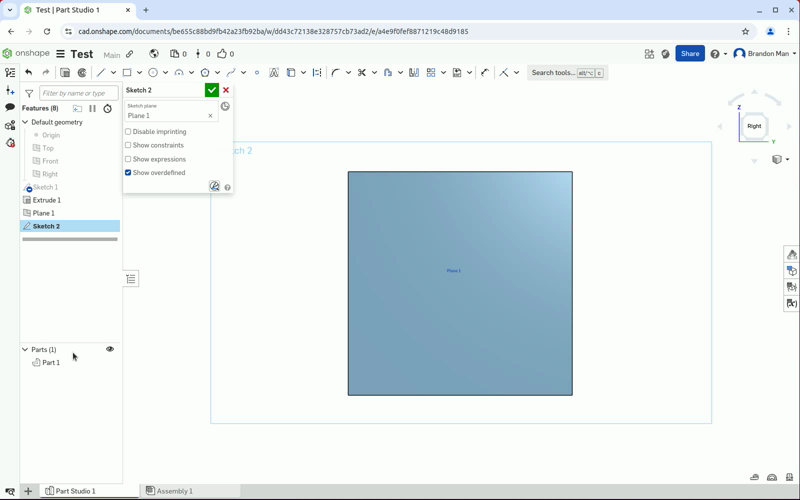
key(y)
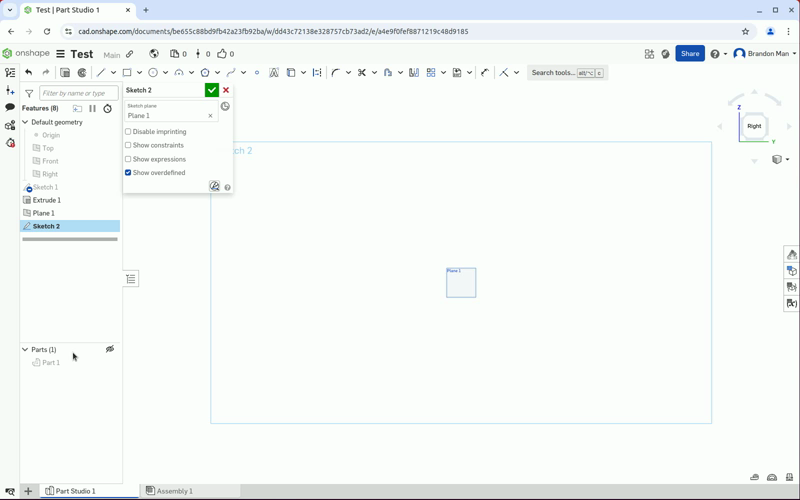
key(l)
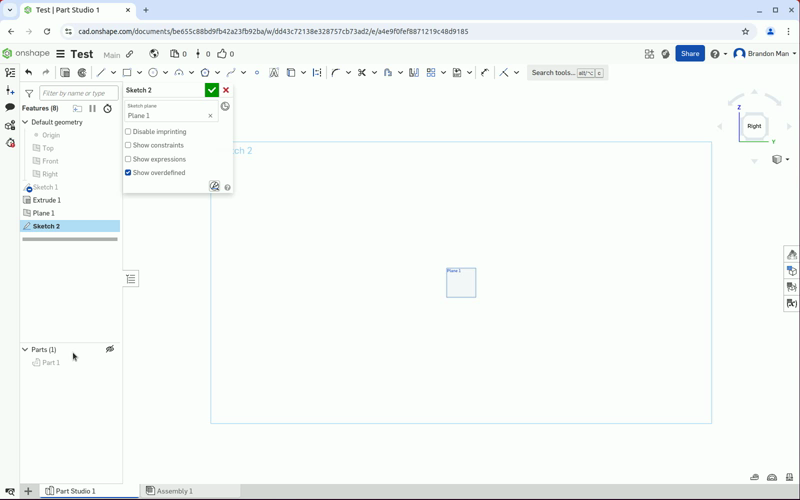
key_down(shift)
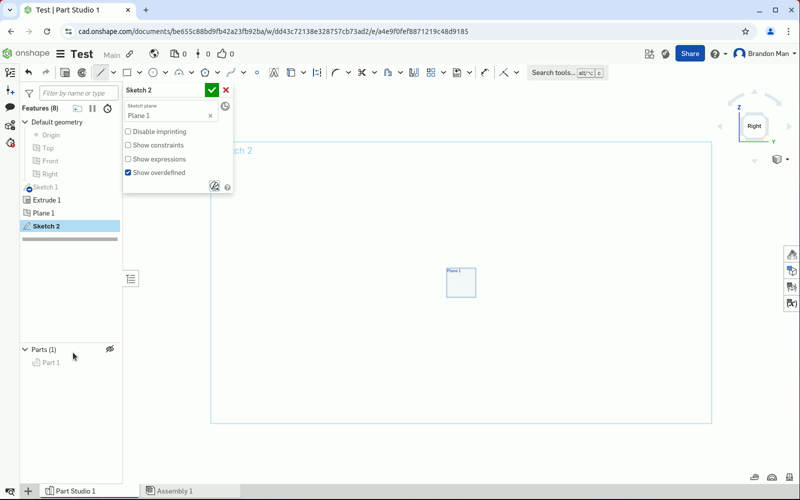
mouse_move(351, 254)
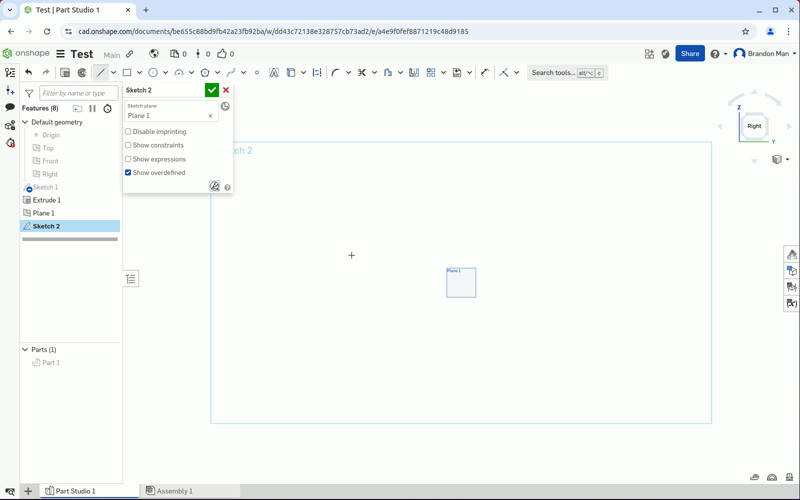
click(351, 254)
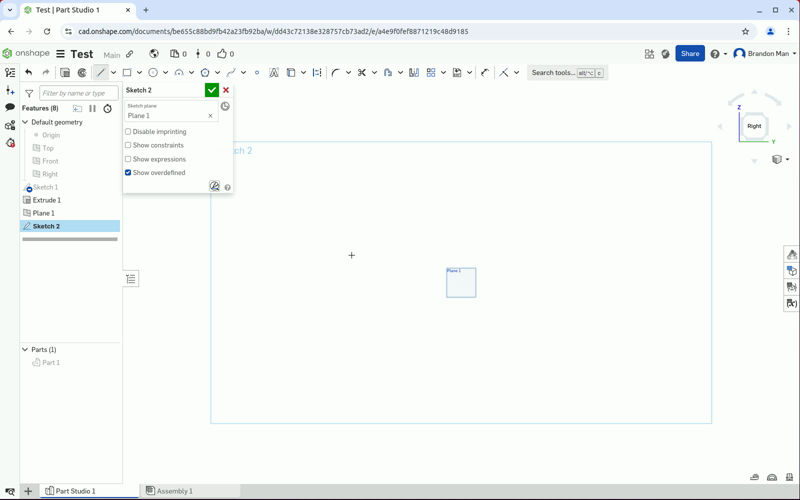
key_up(shift)
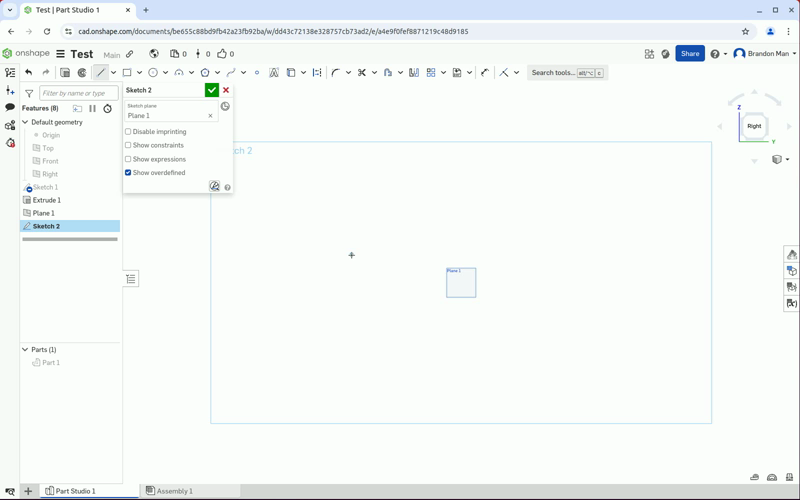
key_down(shift)
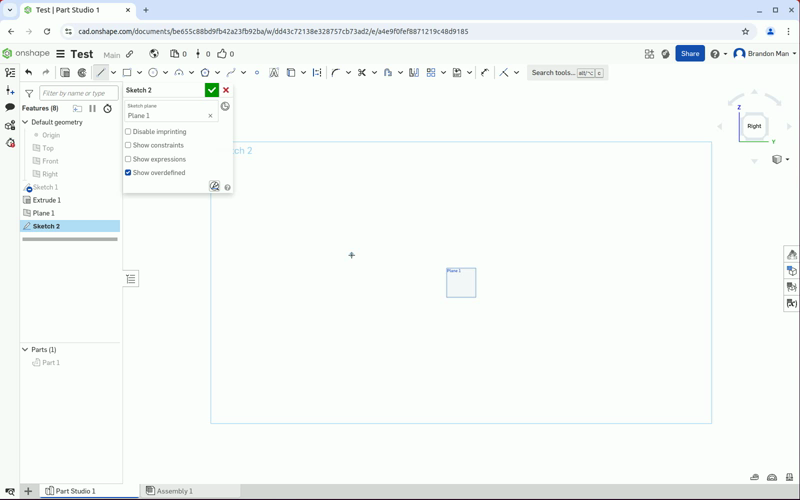
mouse_move(381, 254)
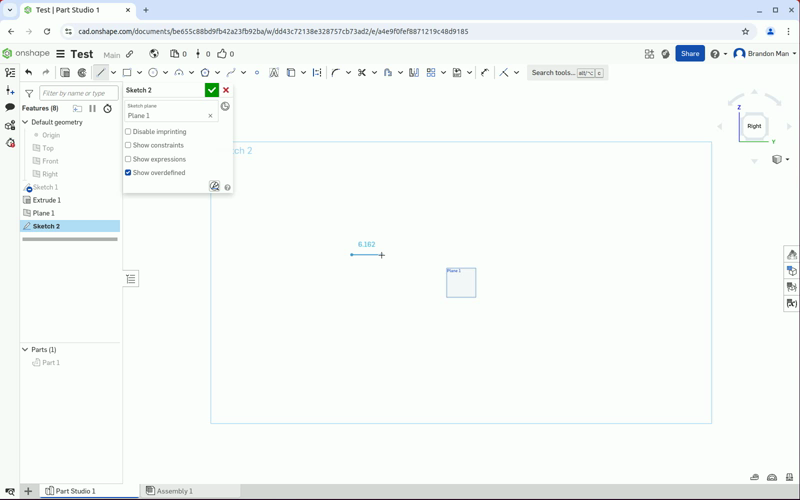
mouse_move(361, 254)
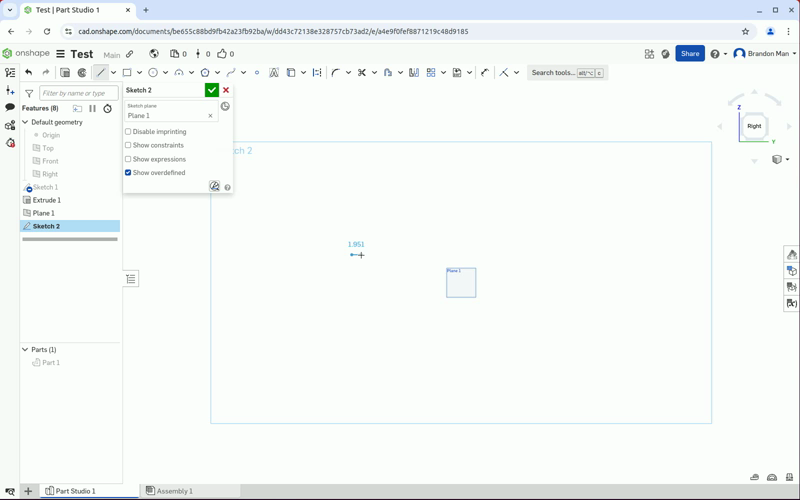
click(361, 254)
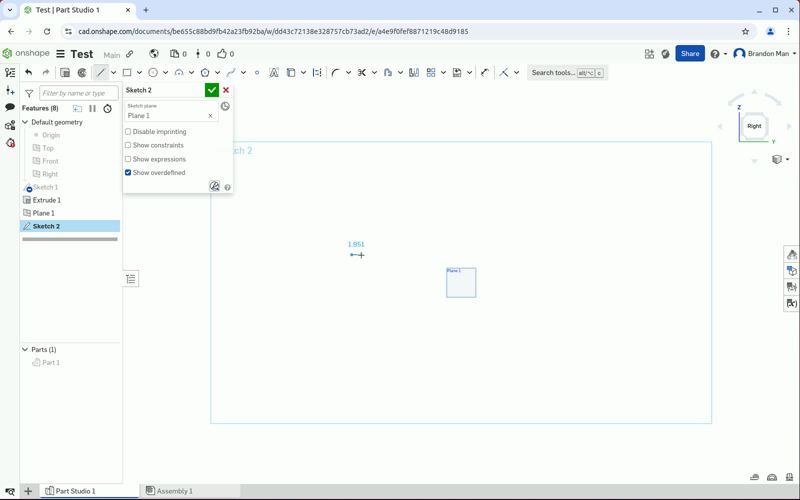
key_up(shift)
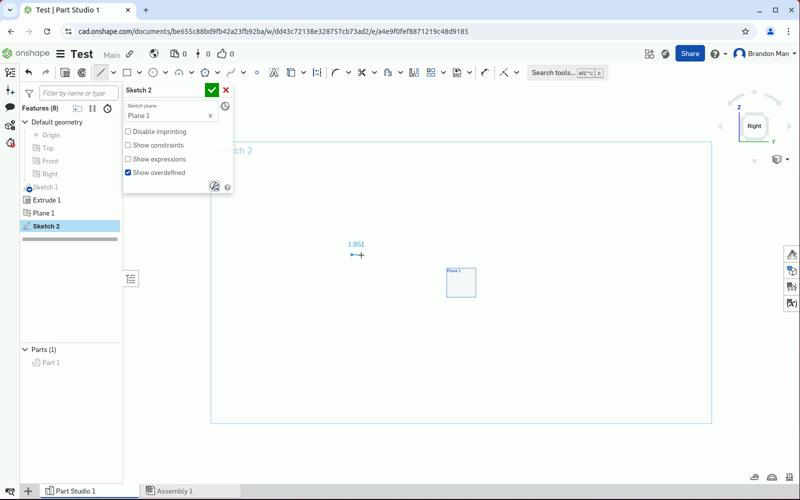
key_down(shift)
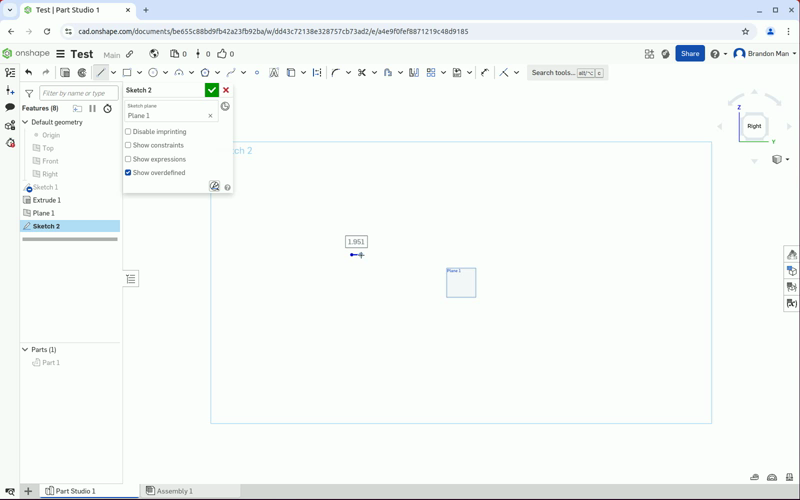
mouse_move(361, 179)
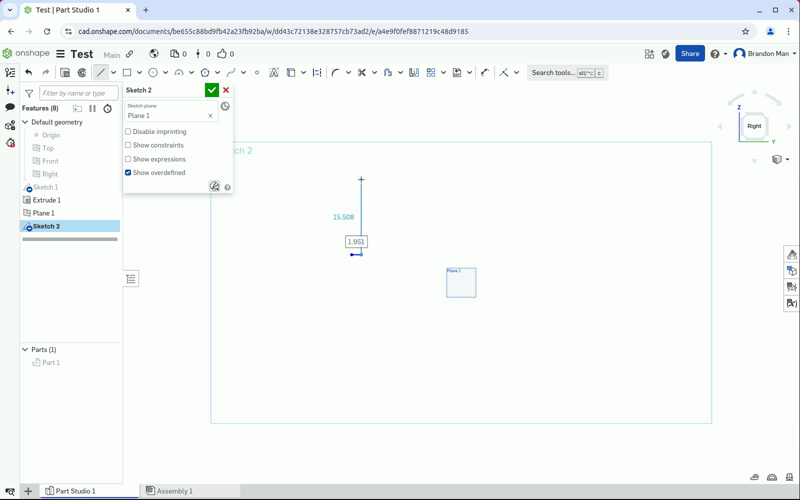
click(361, 179)
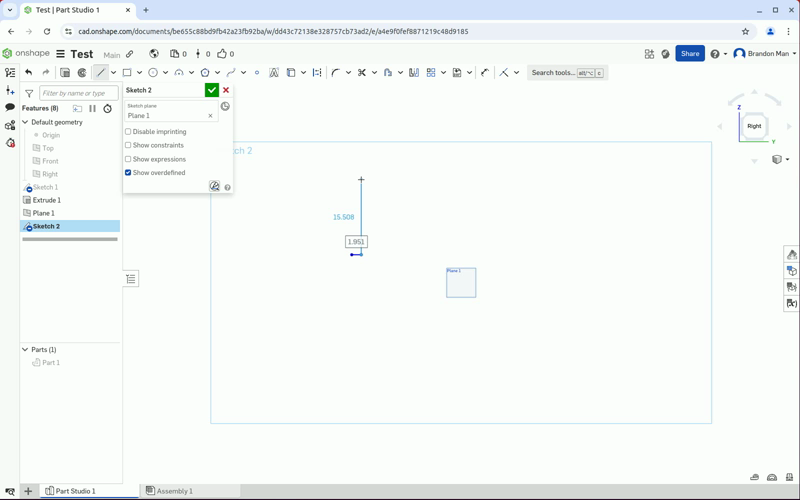
key_up(shift)
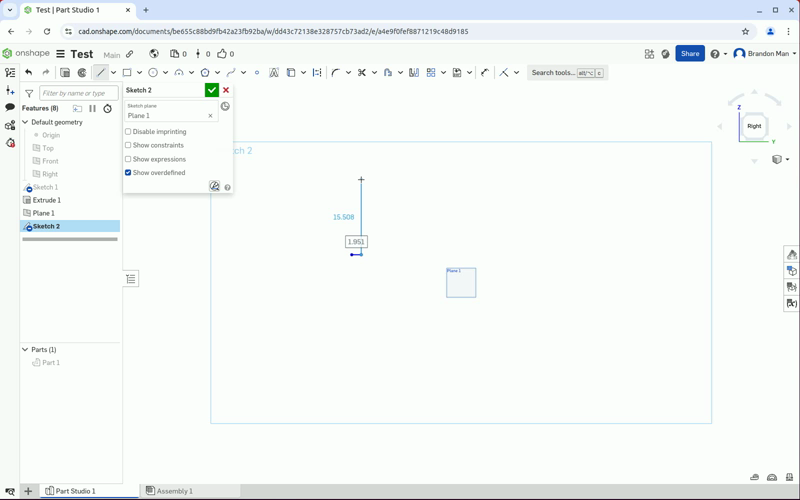
key_down(shift)
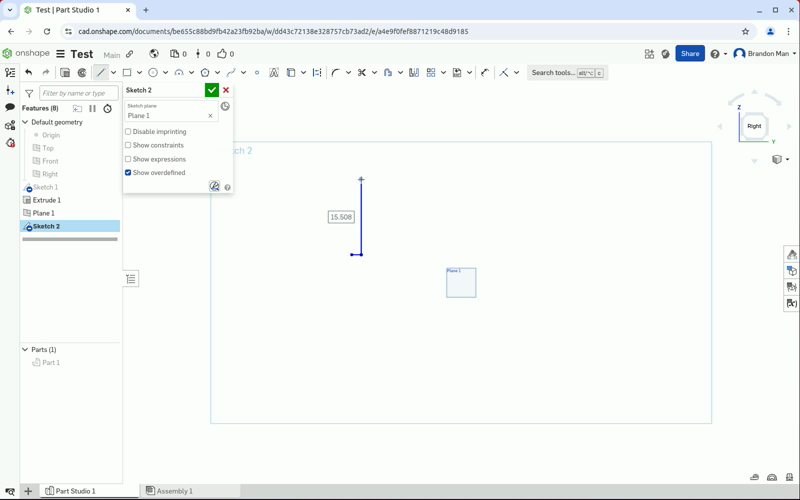
mouse_move(391, 179)
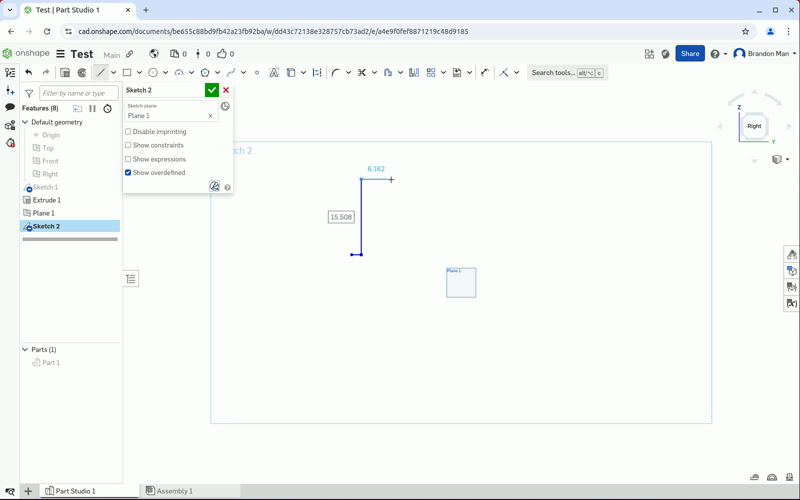
mouse_move(351, 179)
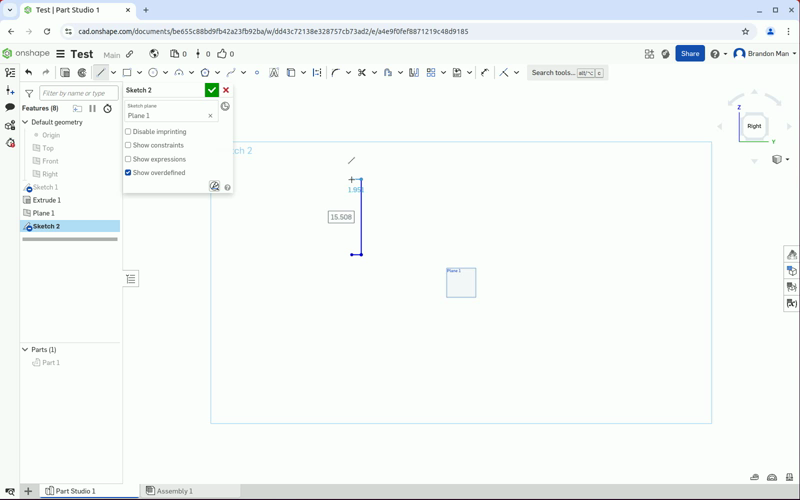
click(351, 179)
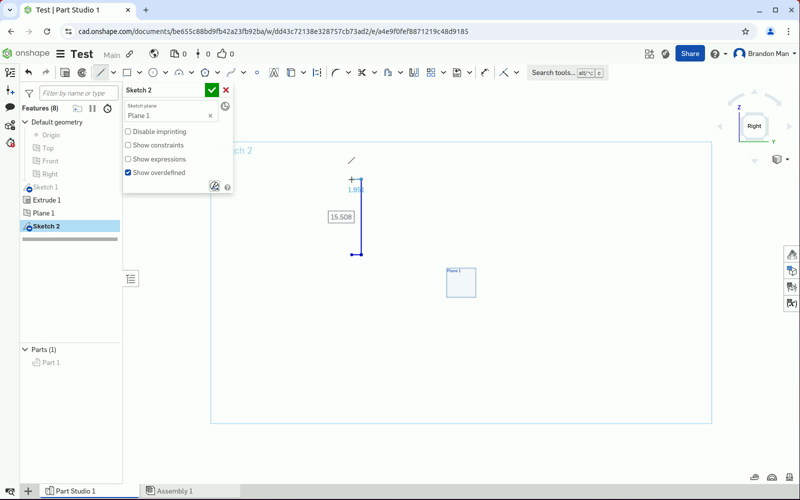
key_up(shift)
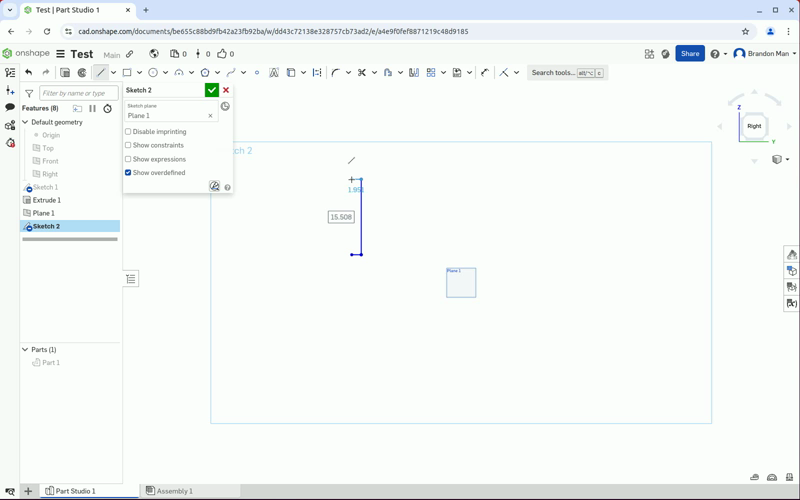
key_down(shift)
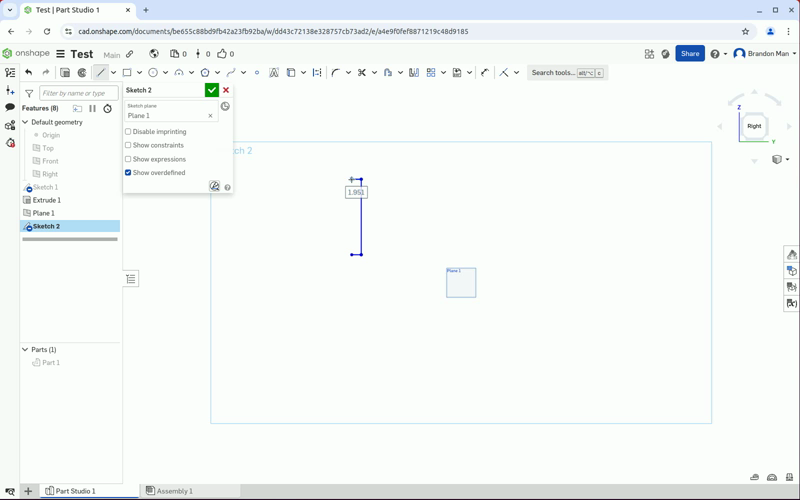
mouse_move(351, 254)
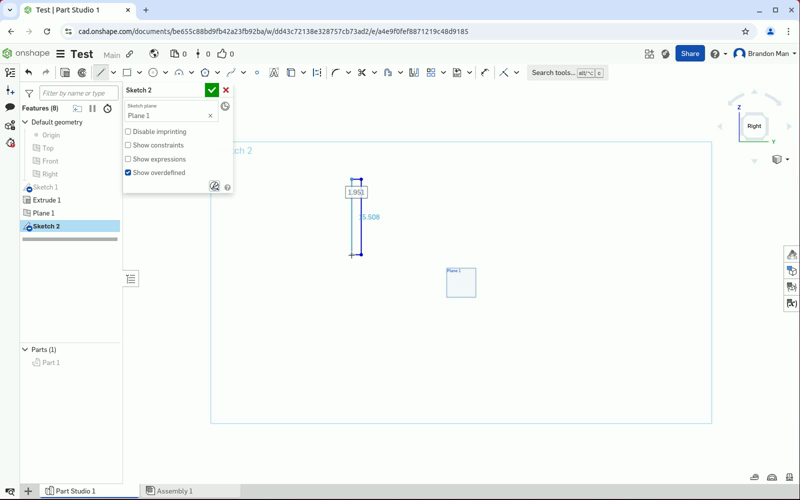
key_up(shift)
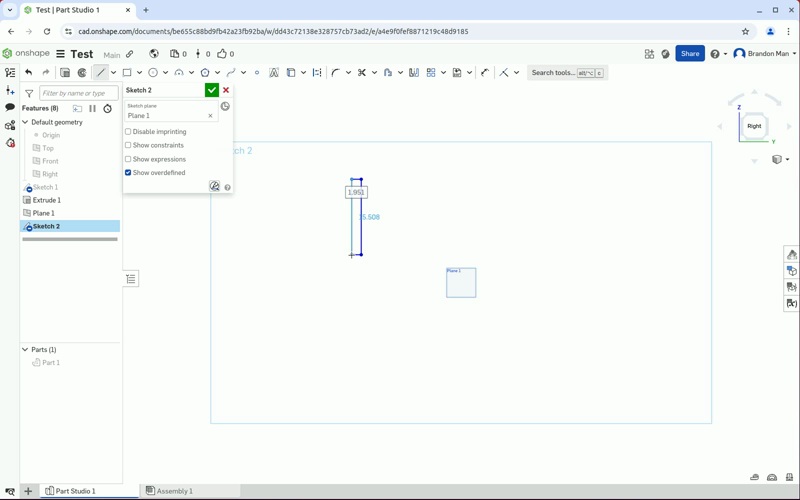
click(351, 254)
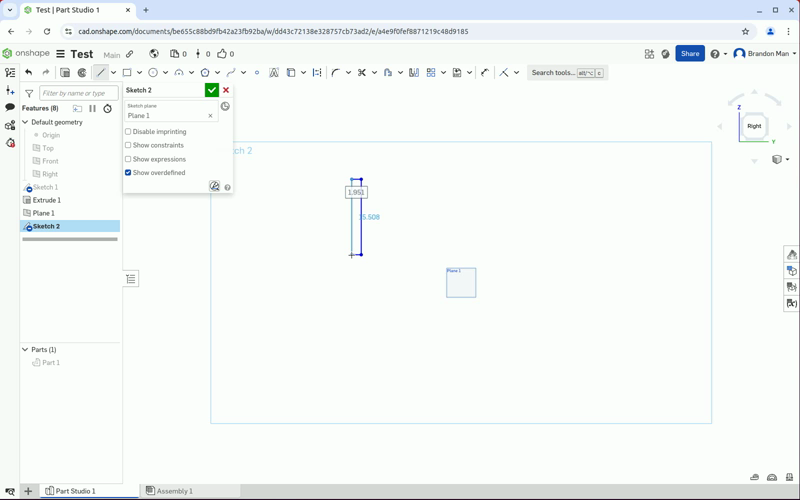
key(esc)
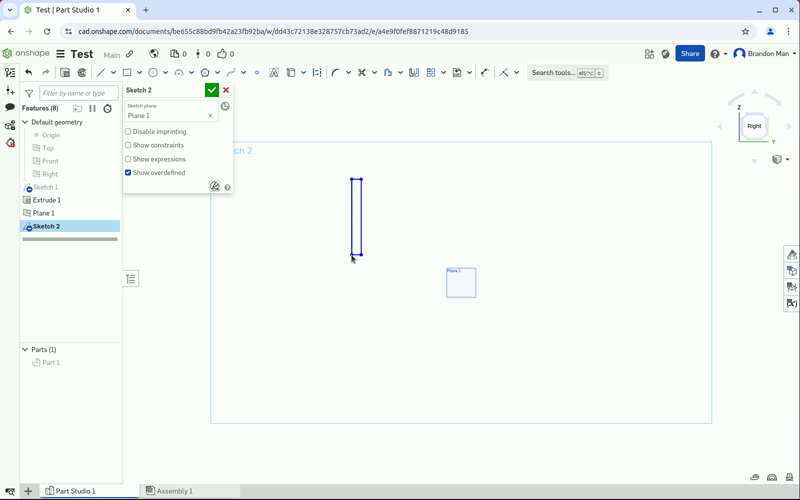
mouse_move(359, 193)
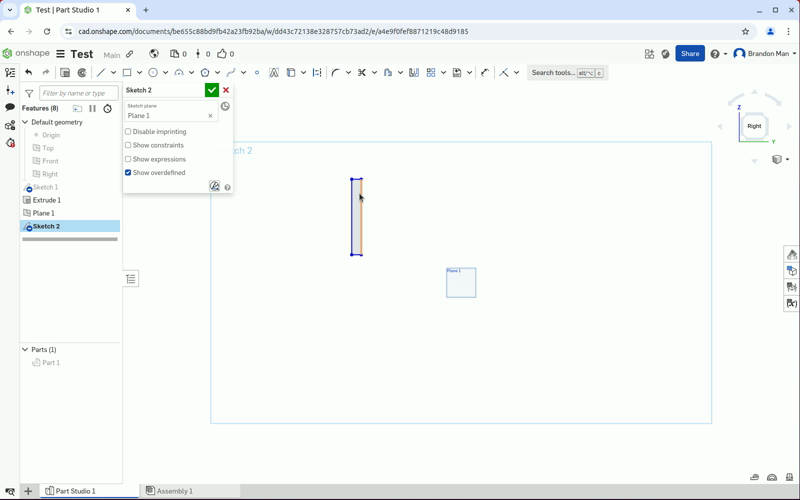
scroll(6)
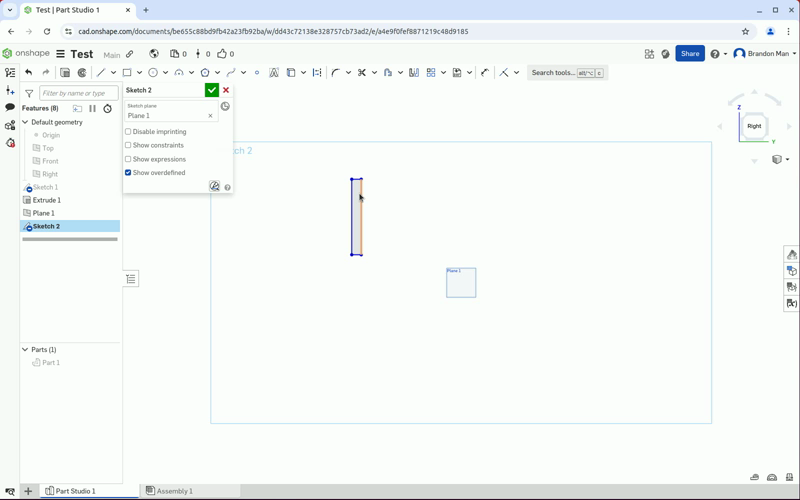
scroll(6)
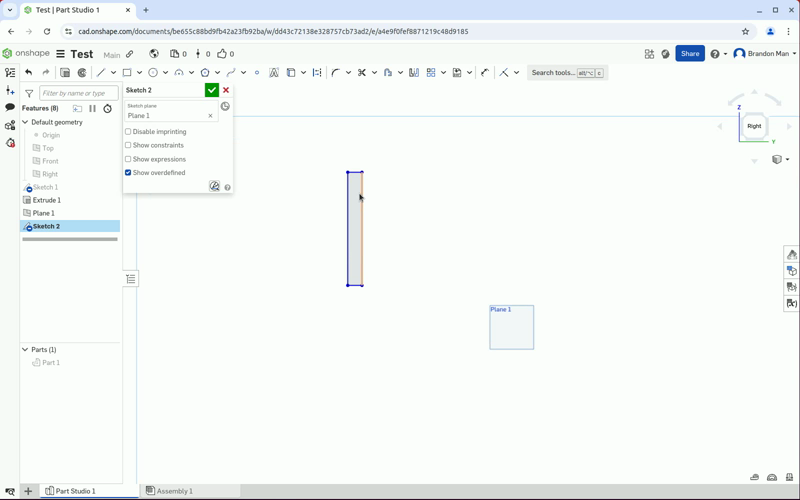
scroll(6)
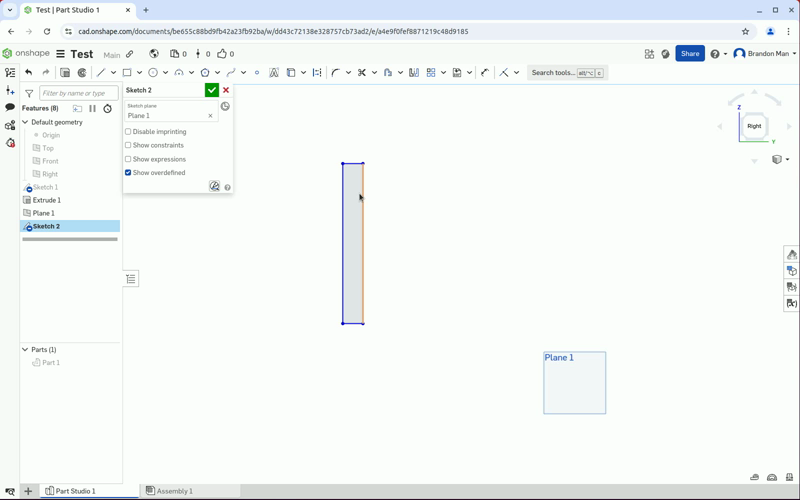
scroll(6)
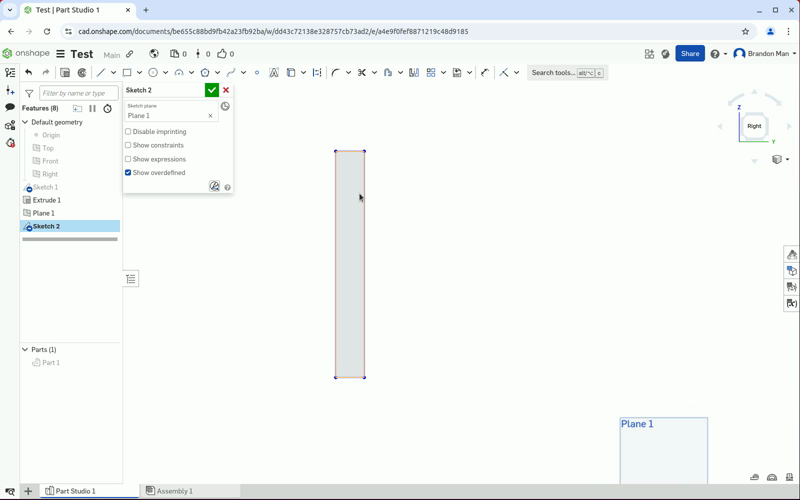
scroll(6)
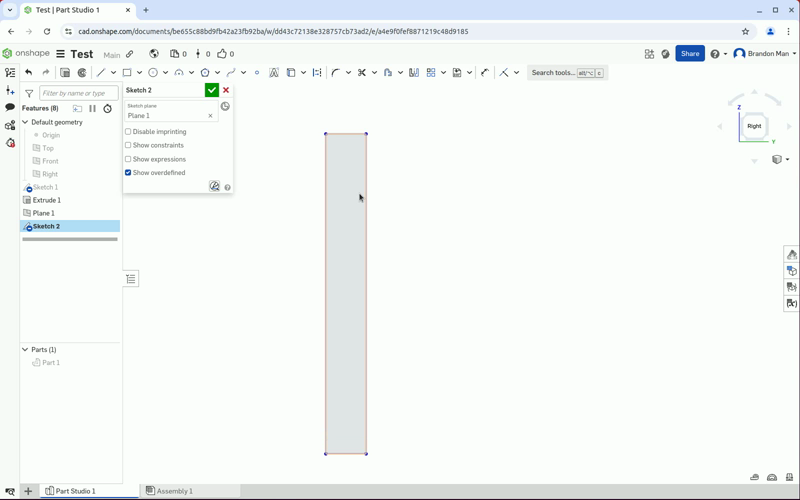
scroll(6)
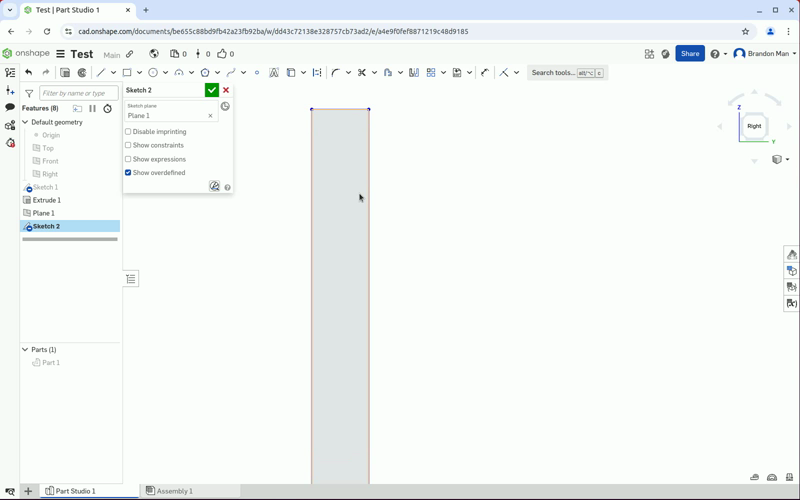
scroll(6)
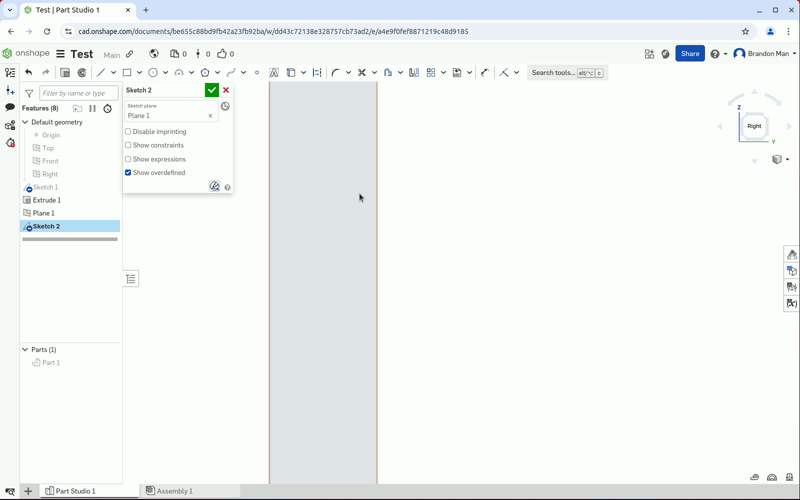
click(359, 193)
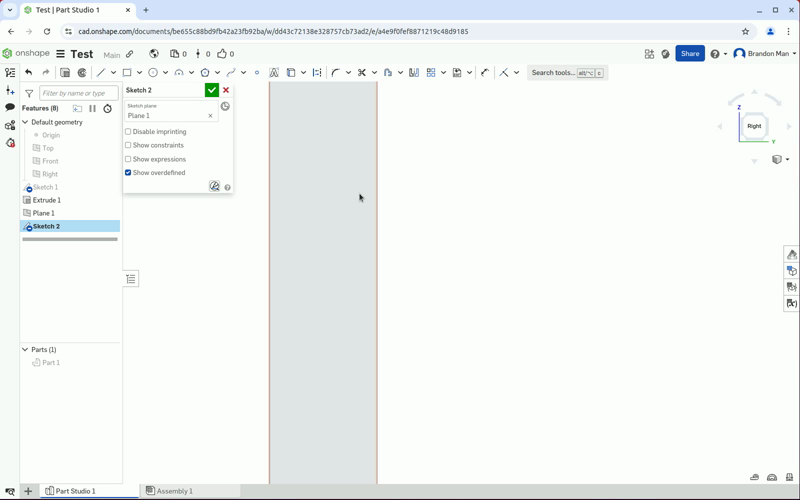
scroll(-6)
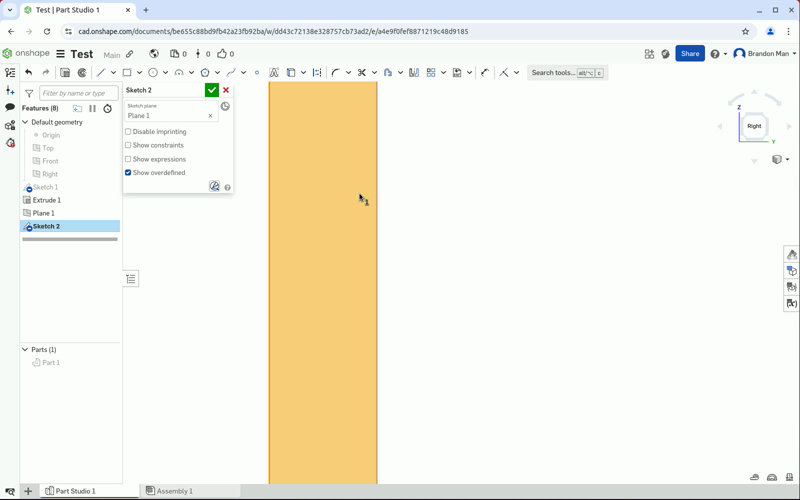
scroll(-6)
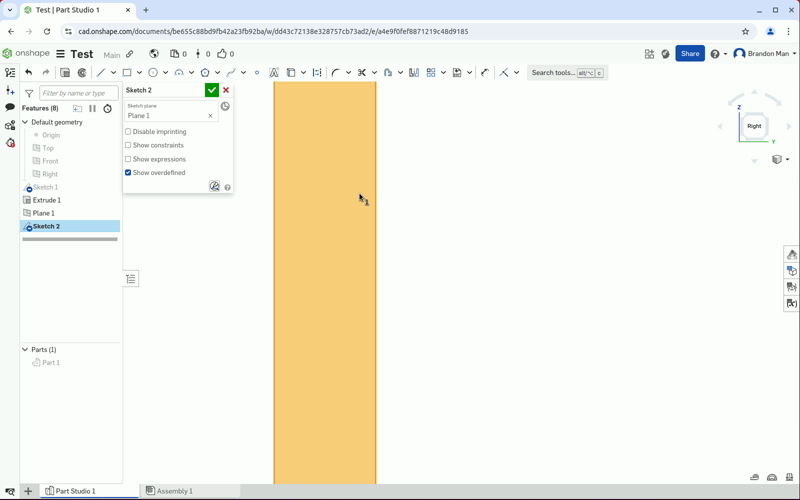
scroll(-6)
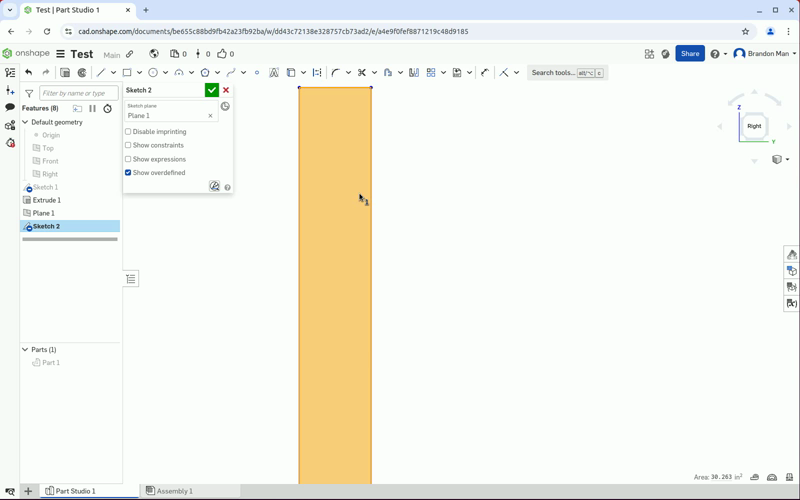
scroll(-6)
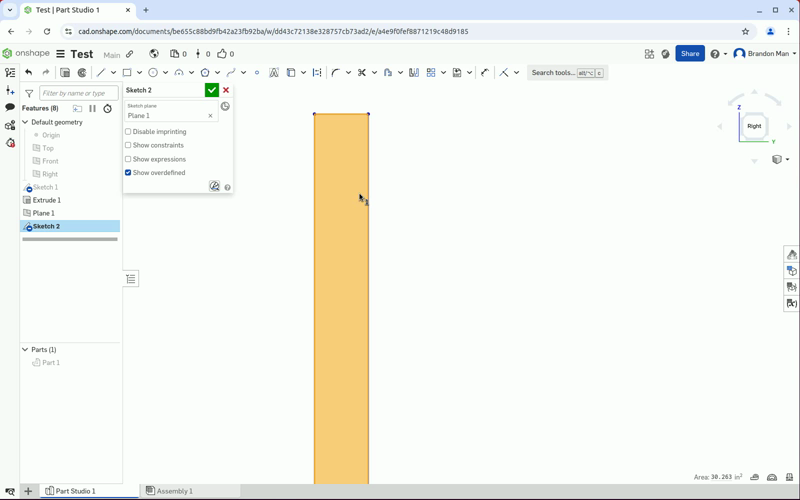
scroll(-6)
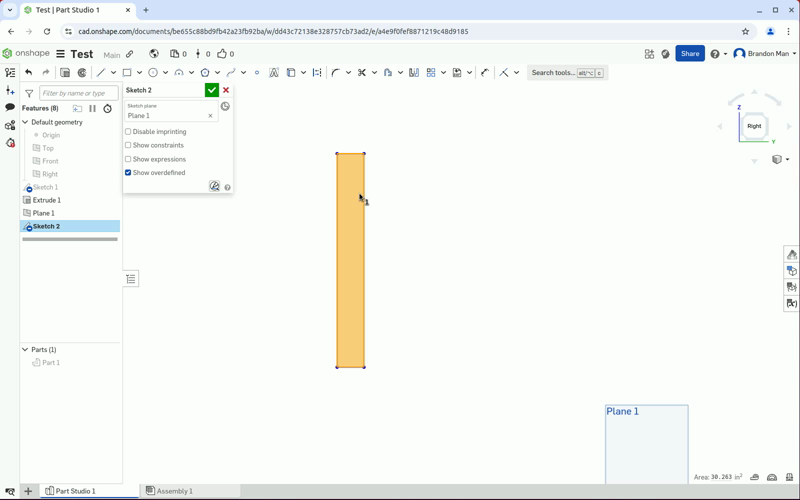
scroll(-6)
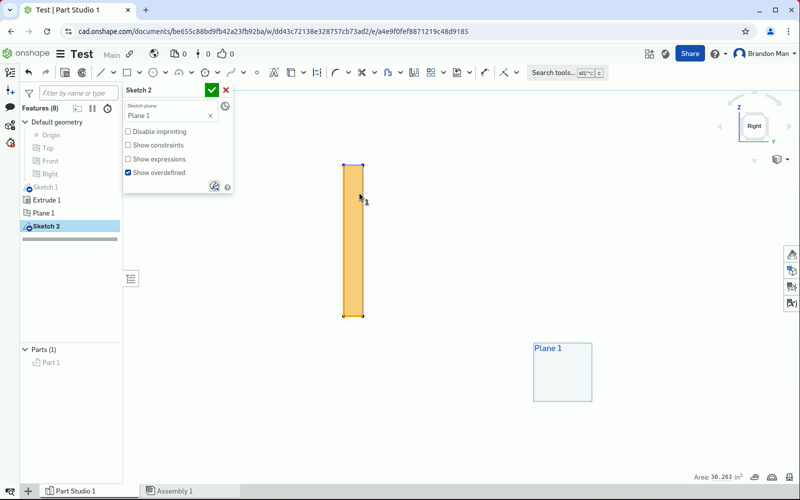
scroll(-6)
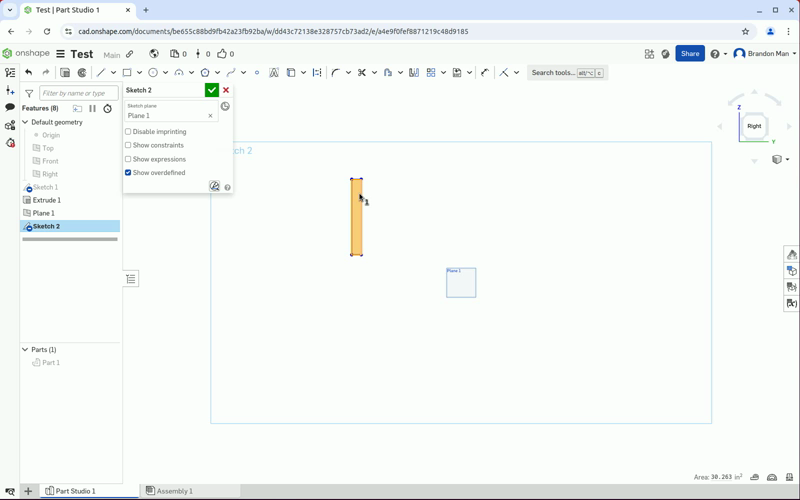
mouse_move(73, 352)
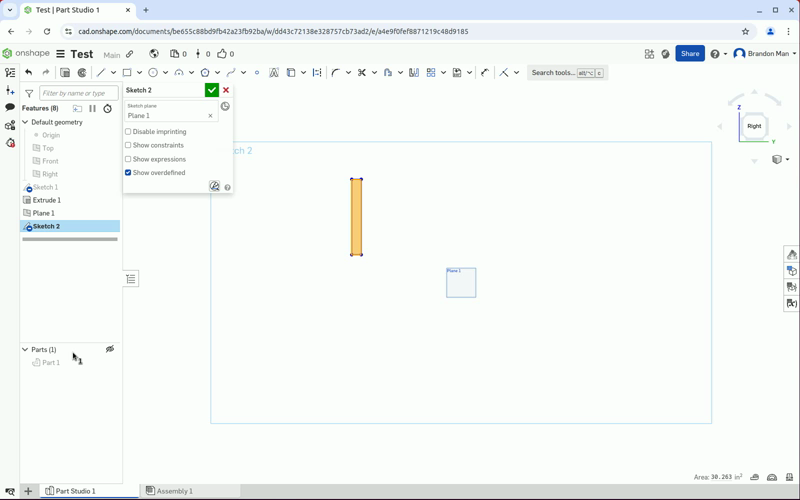
key(shift+y)
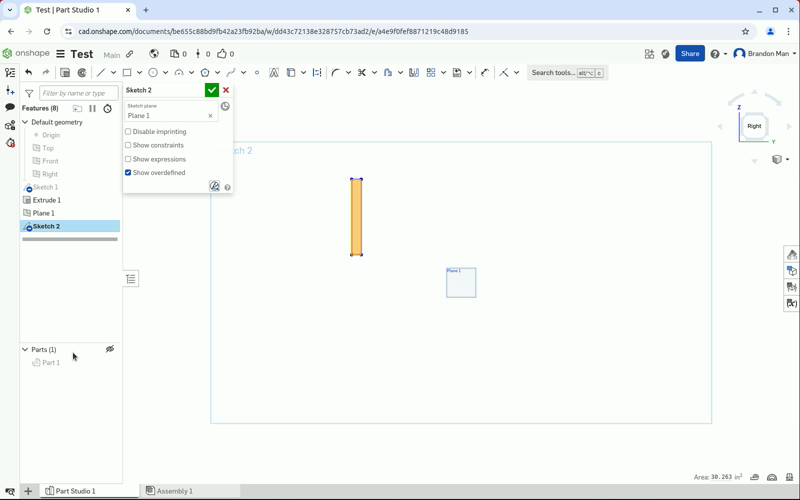
key(shift+e)
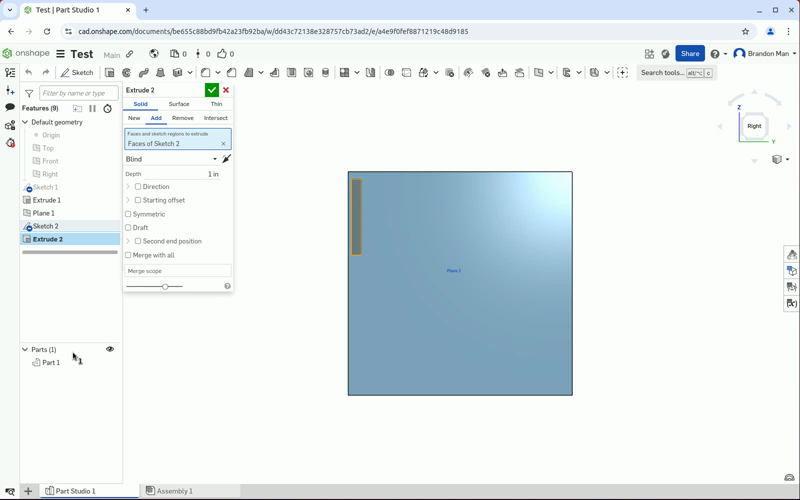
mouse_move(143, 106)
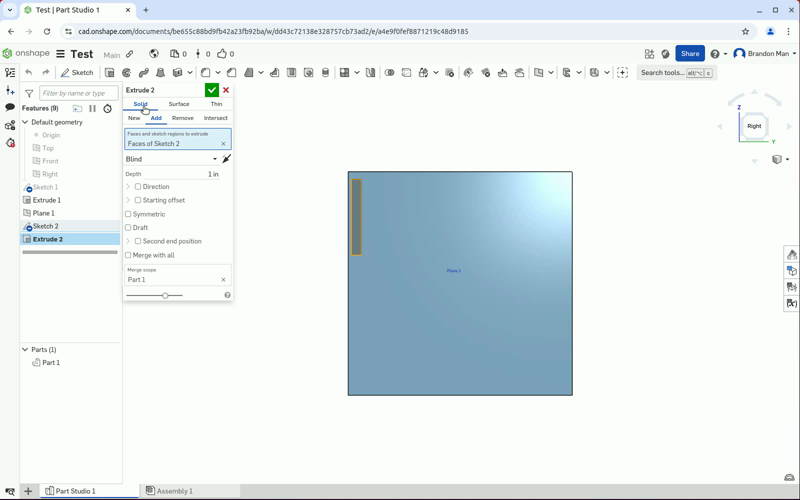
click(143, 106)
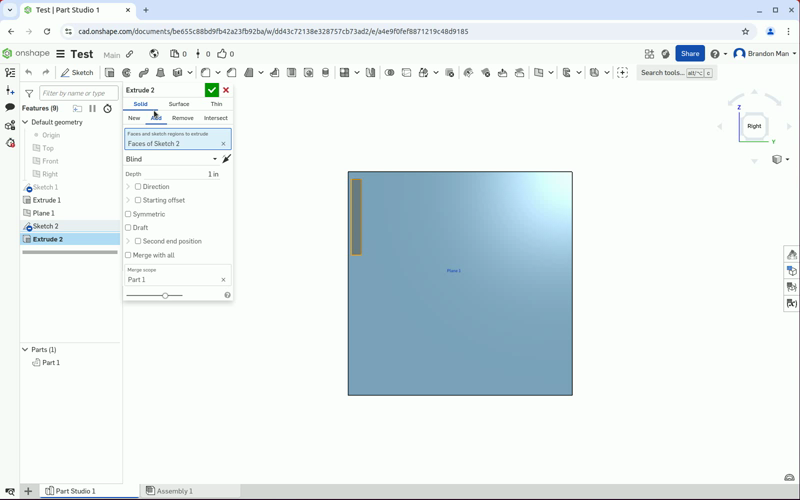
mouse_move(186, 120)
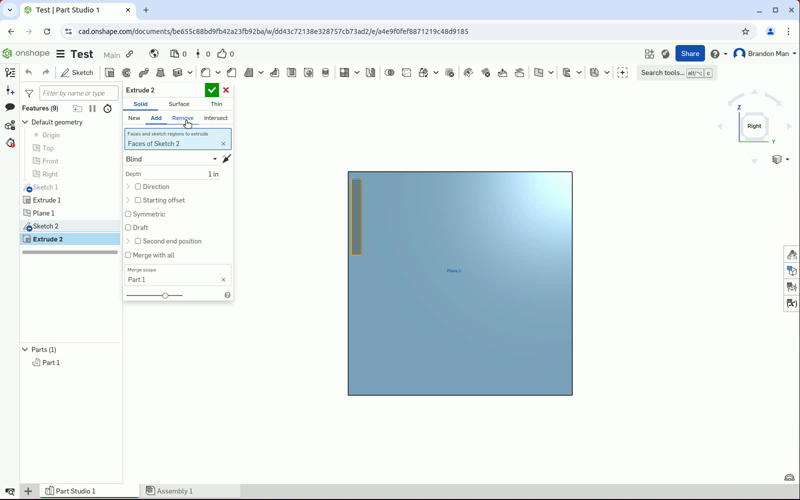
click(186, 120)
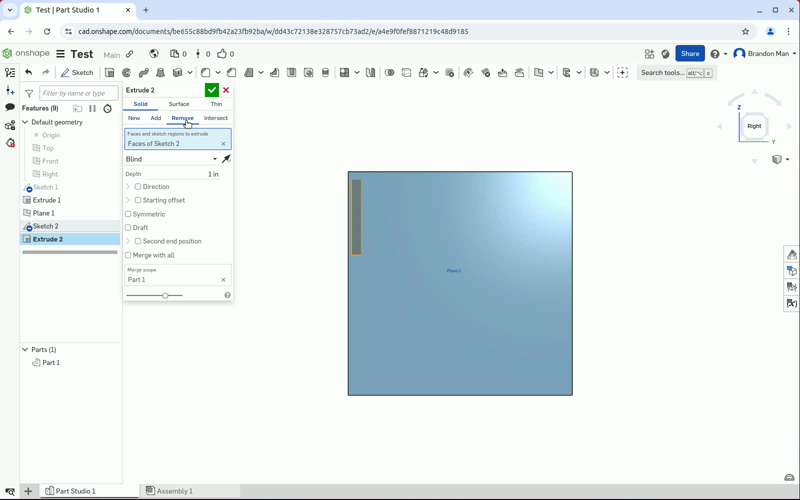
key(tab, 4)
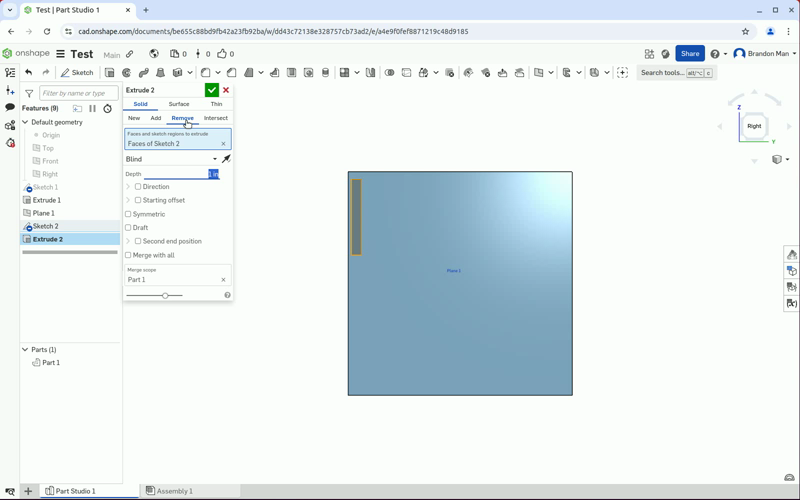
text(7.703)
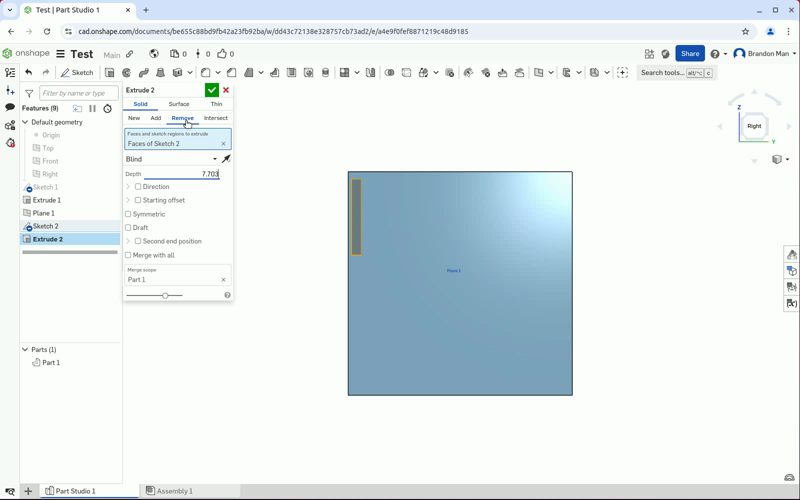
key(tab, 6)
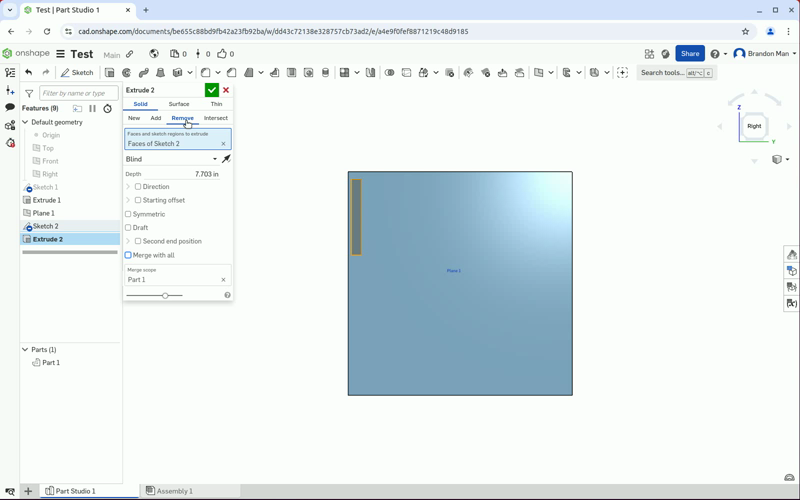
key(space)
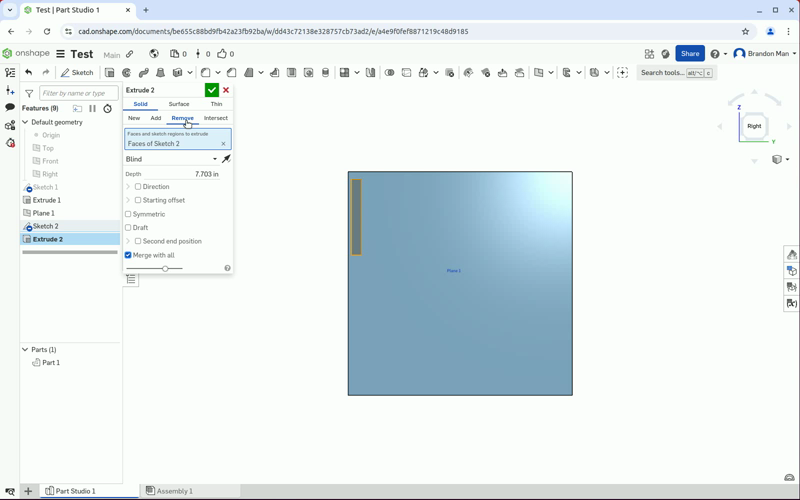
key(enter)
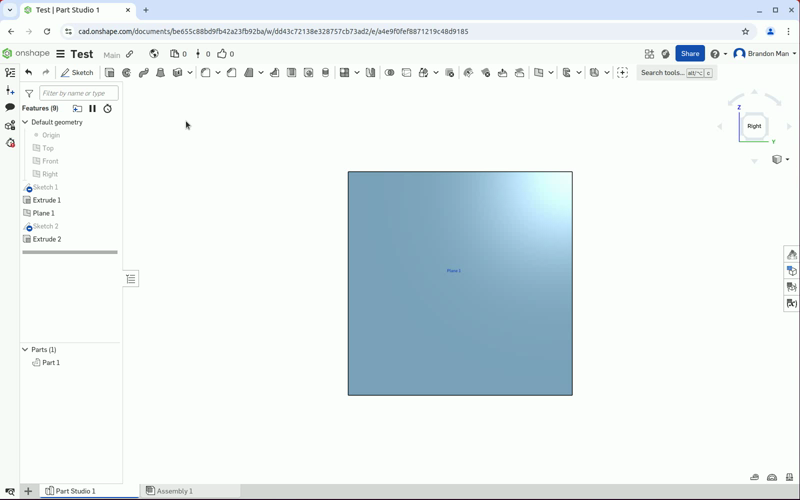
key(shift+h)
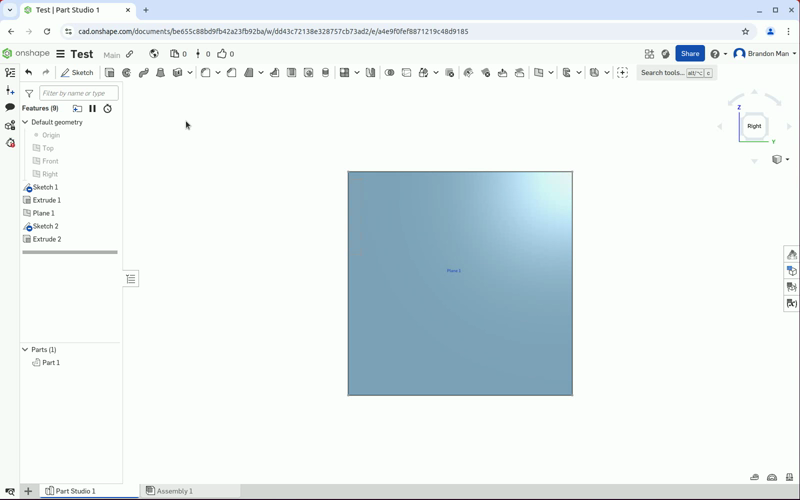
key(shift+h)
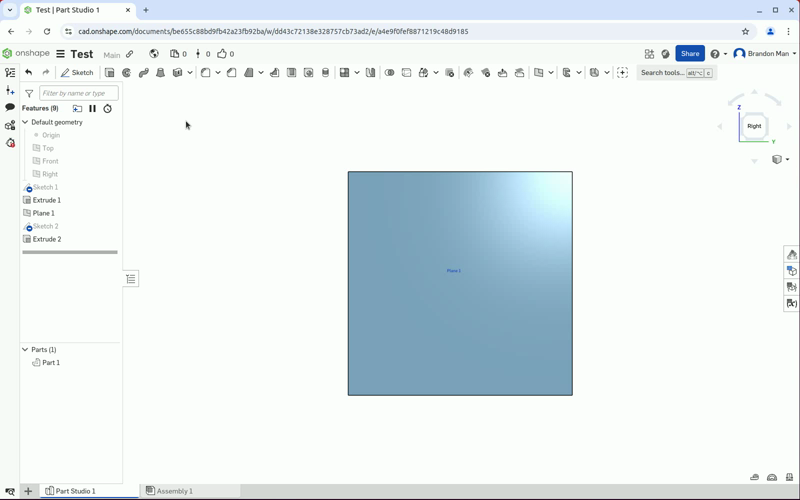
mouse_move(73, 189)
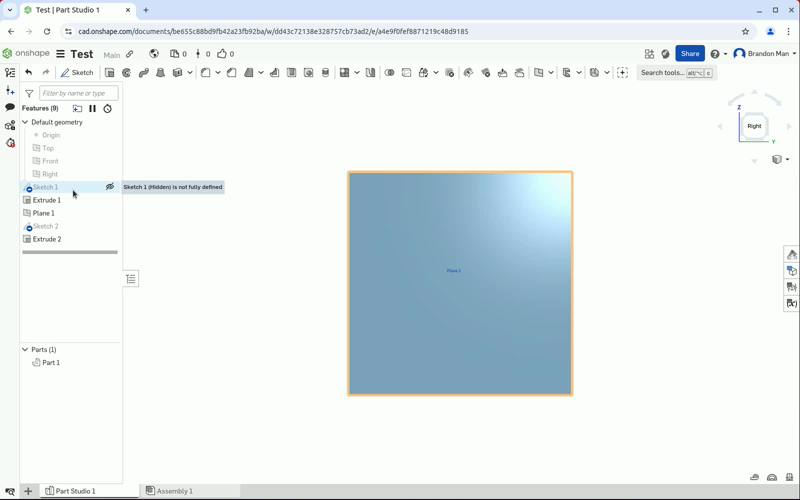
click(73, 189)
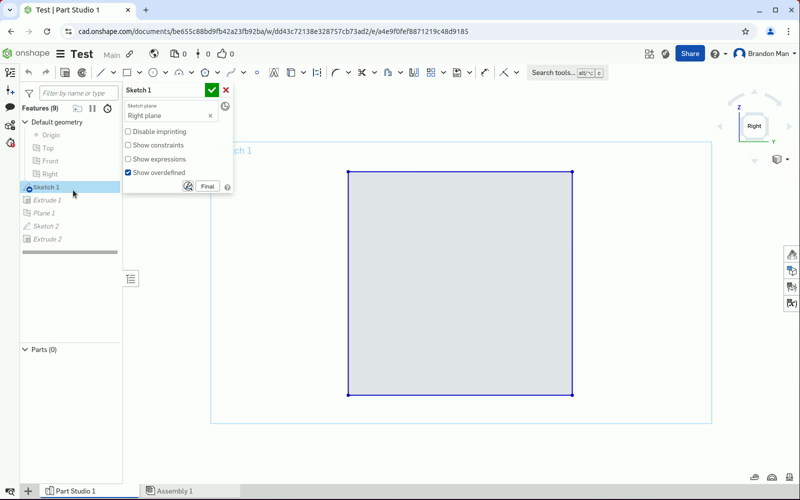
mouse_move(229, 92)
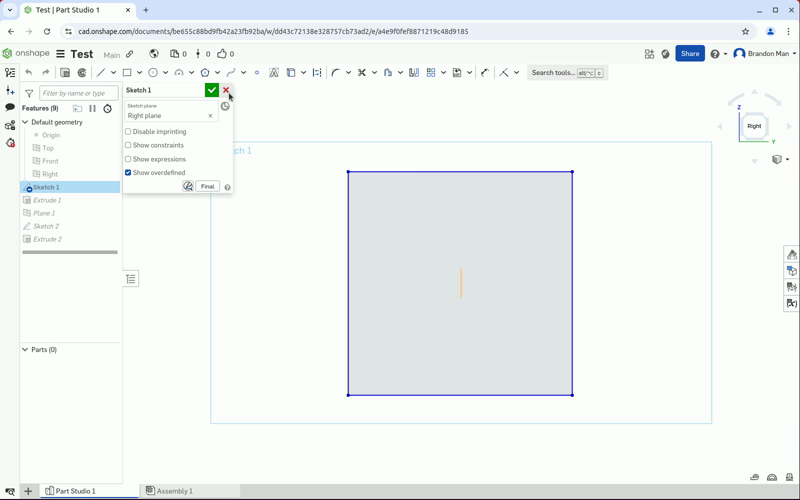
click(229, 92)
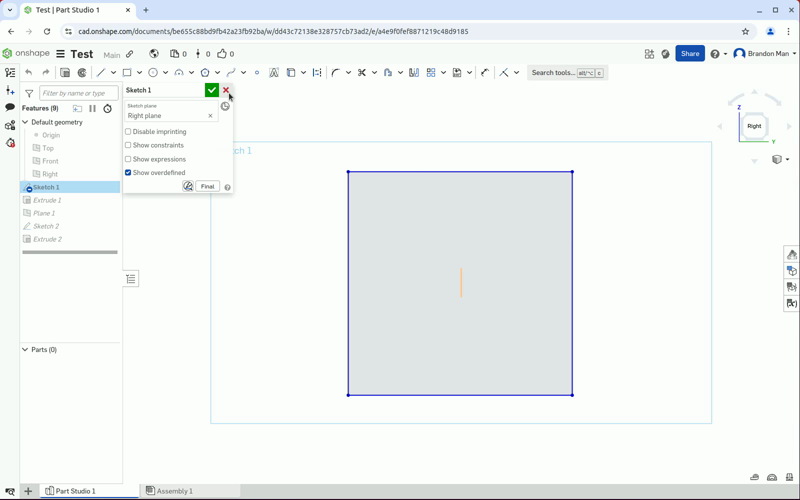
key(shift+s)
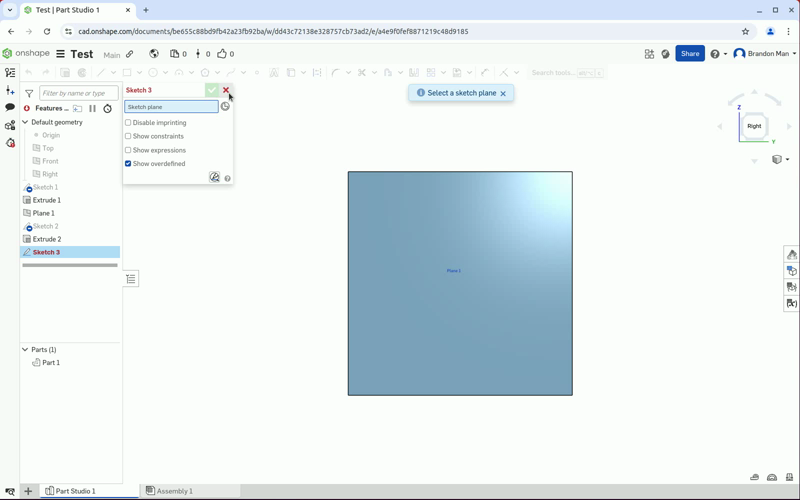
mouse_move(73, 215)
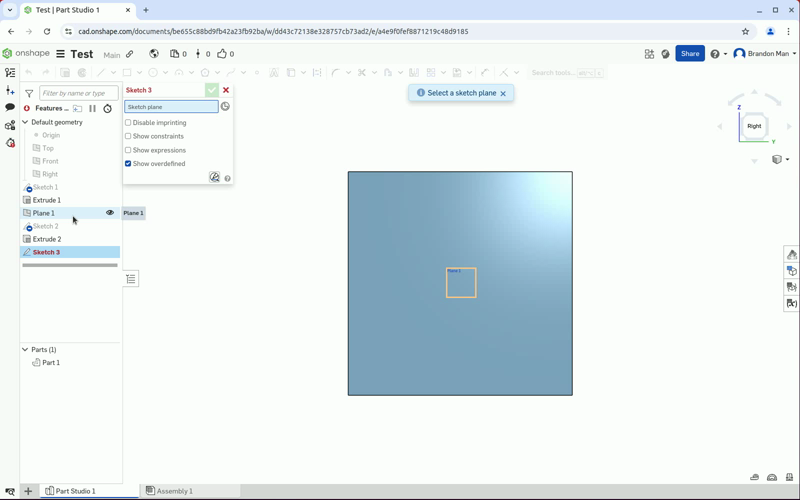
click(73, 215)
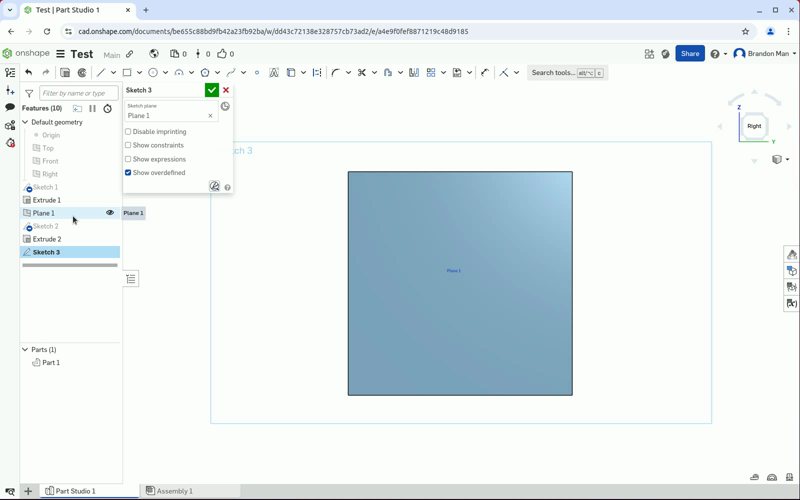
mouse_move(73, 352)
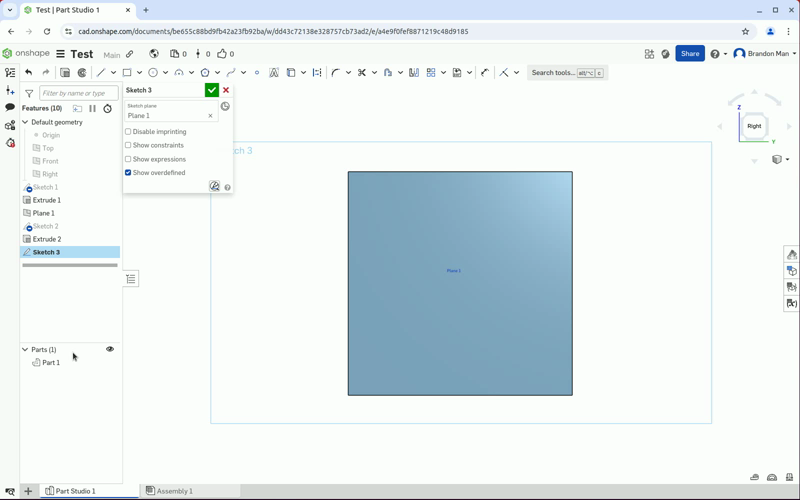
key(y)
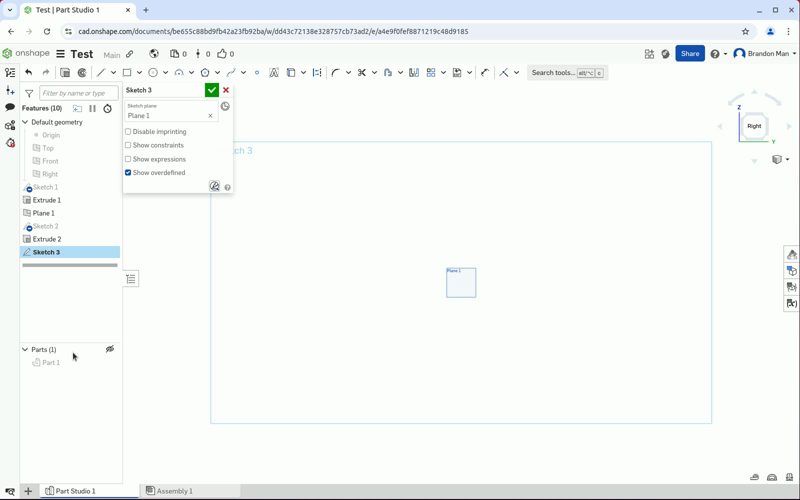
key(l)
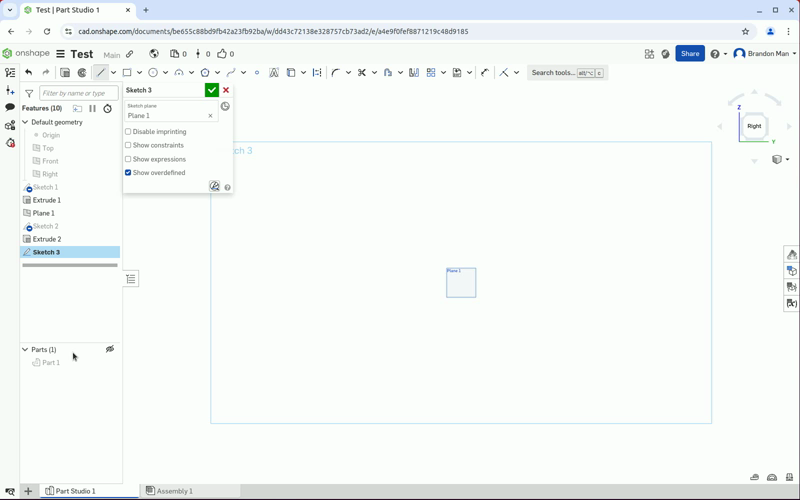
key_down(shift)
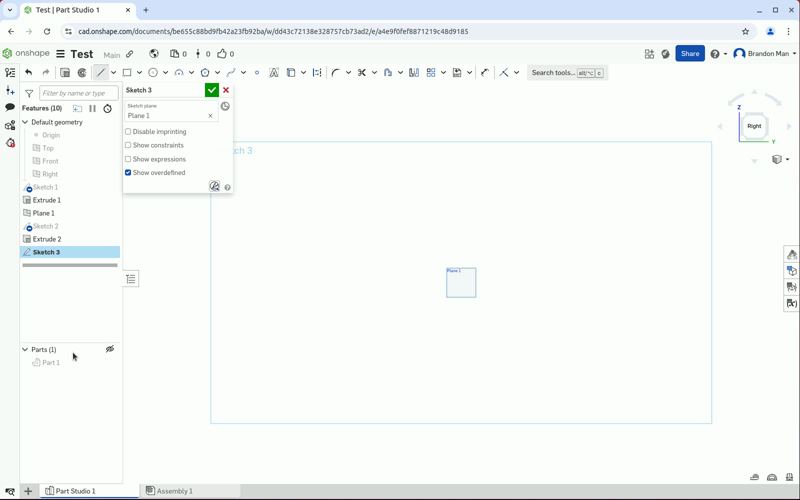
mouse_move(560, 254)
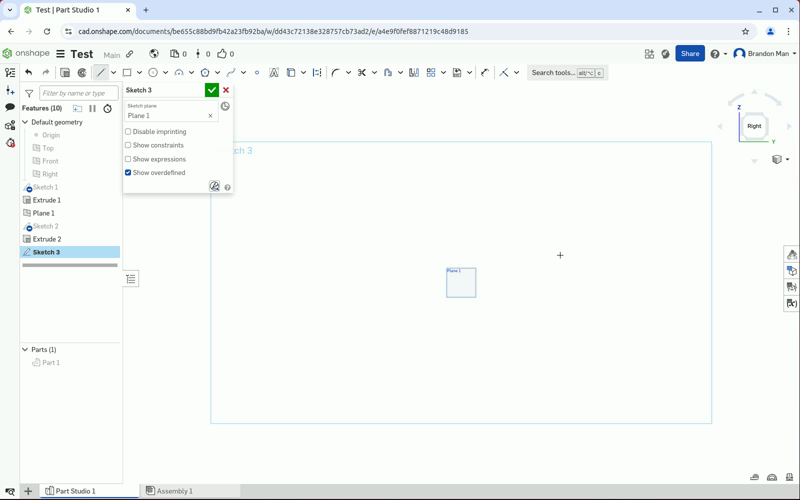
click(560, 254)
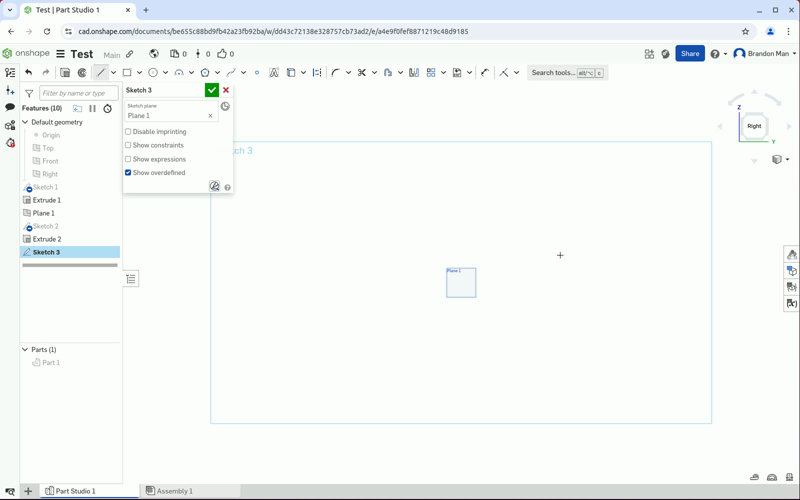
key_up(shift)
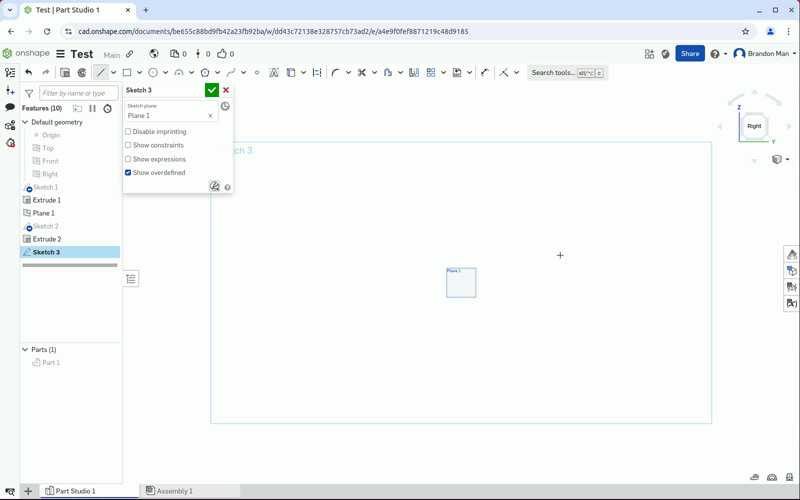
key_down(shift)
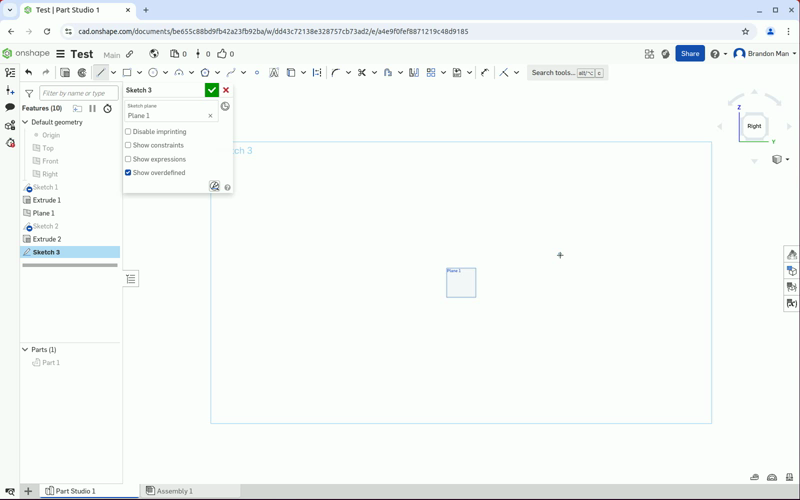
mouse_move(589, 254)
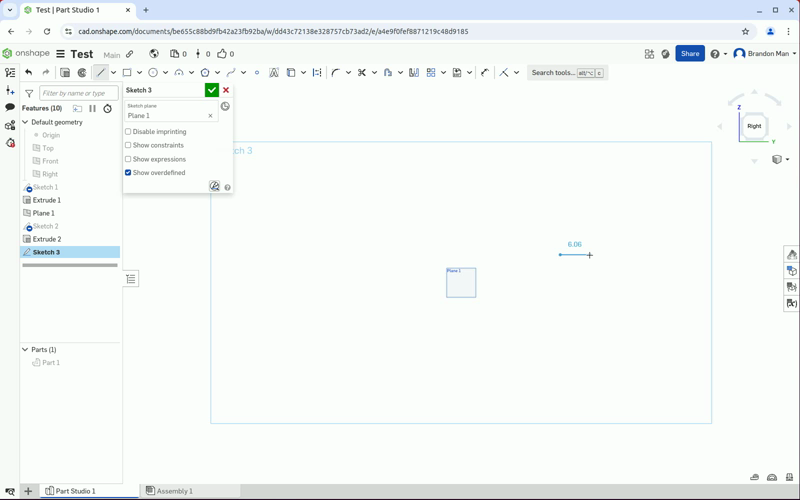
mouse_move(570, 254)
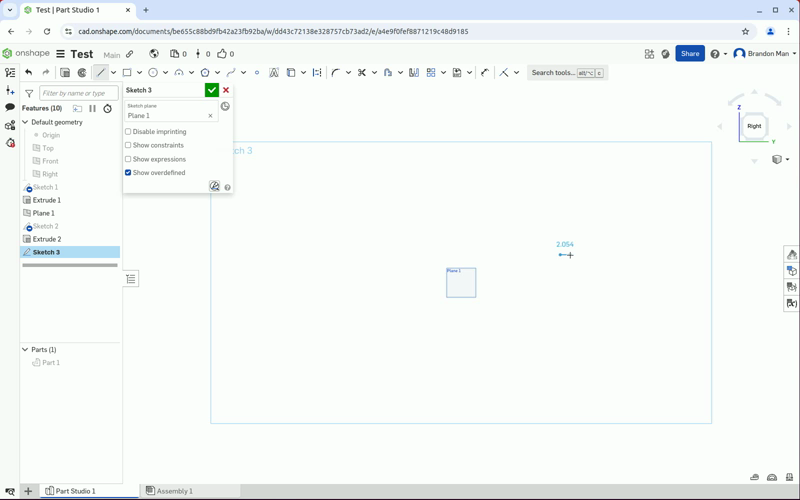
click(570, 254)
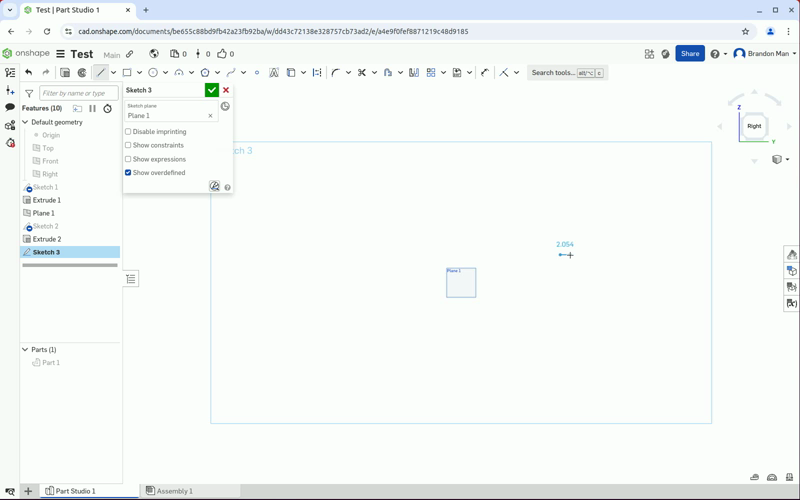
key_up(shift)
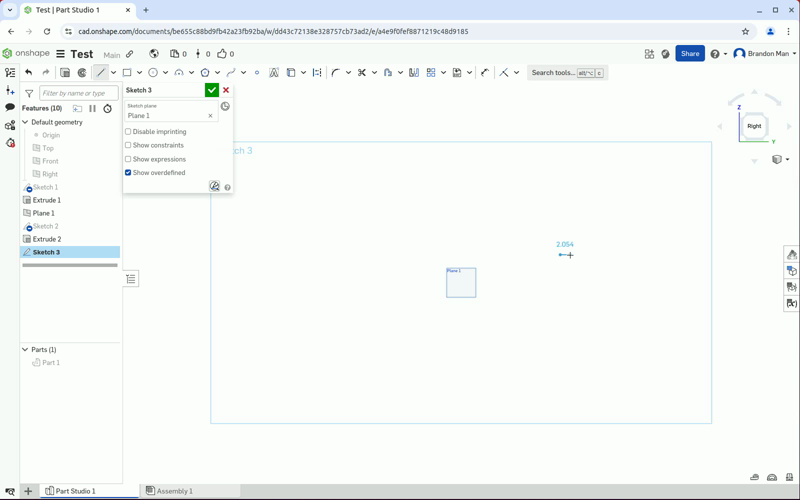
key_down(shift)
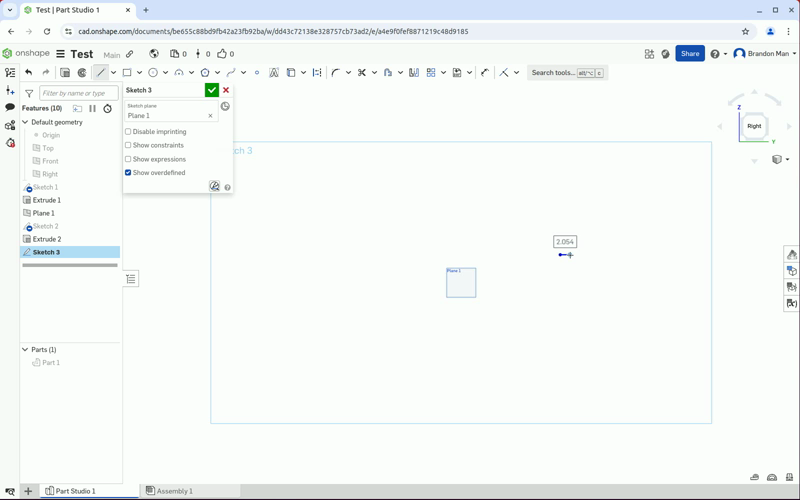
mouse_move(570, 179)
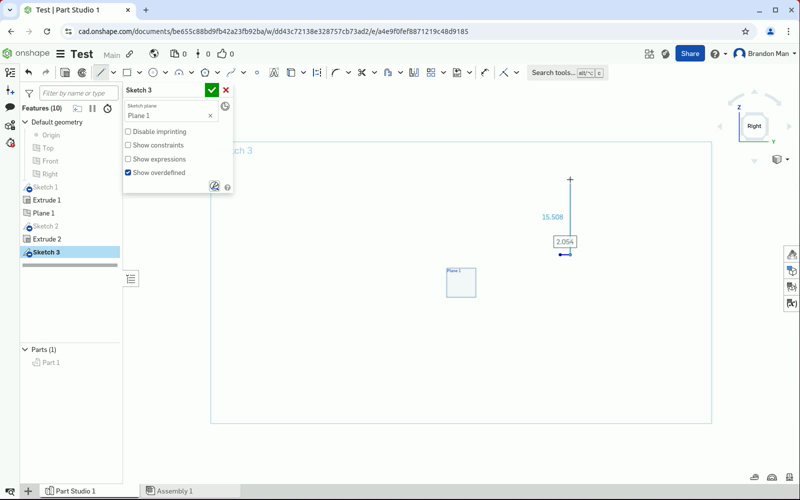
click(570, 179)
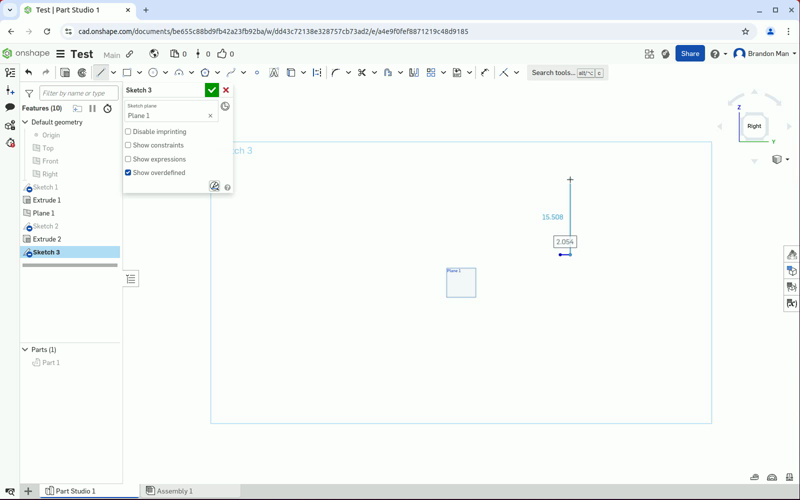
key_up(shift)
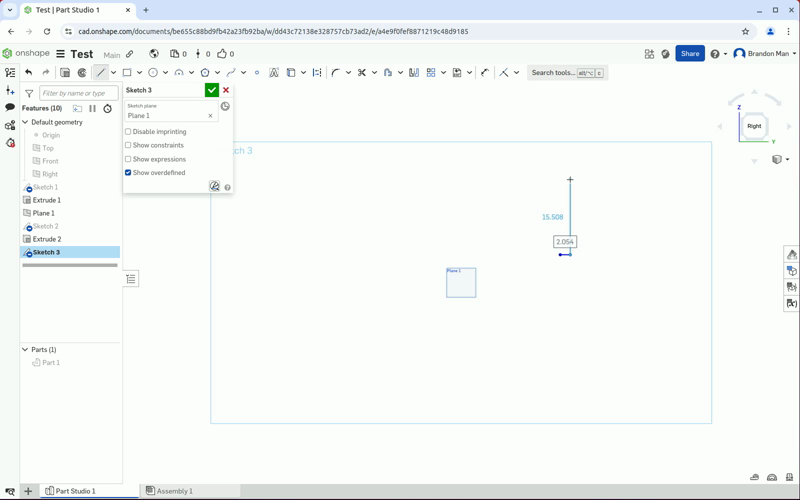
key_down(shift)
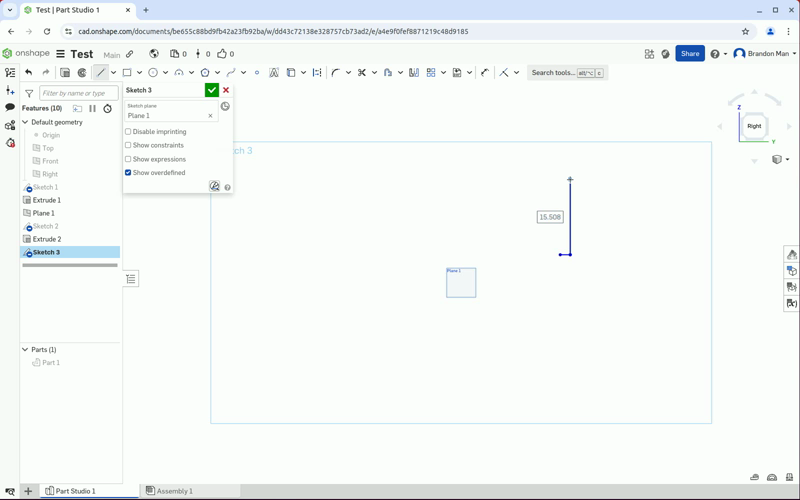
mouse_move(589, 179)
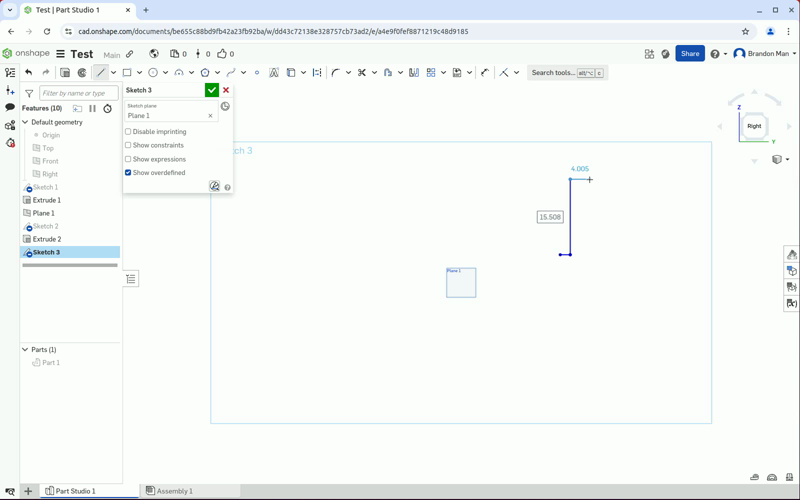
mouse_move(560, 179)
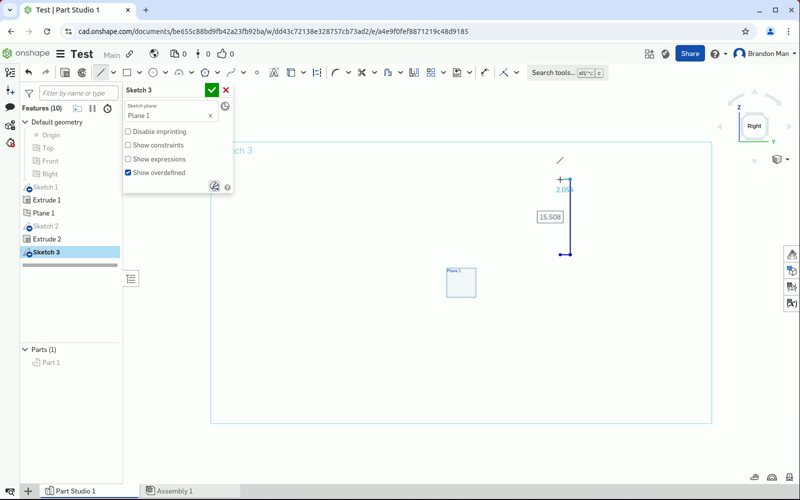
click(560, 179)
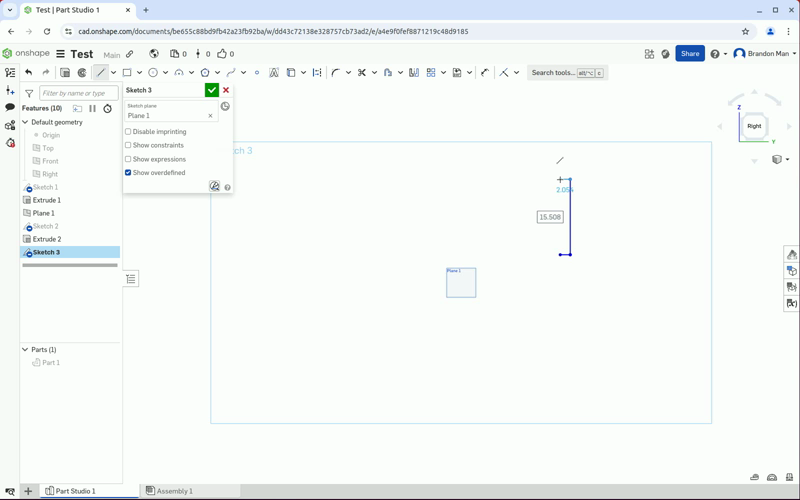
key_up(shift)
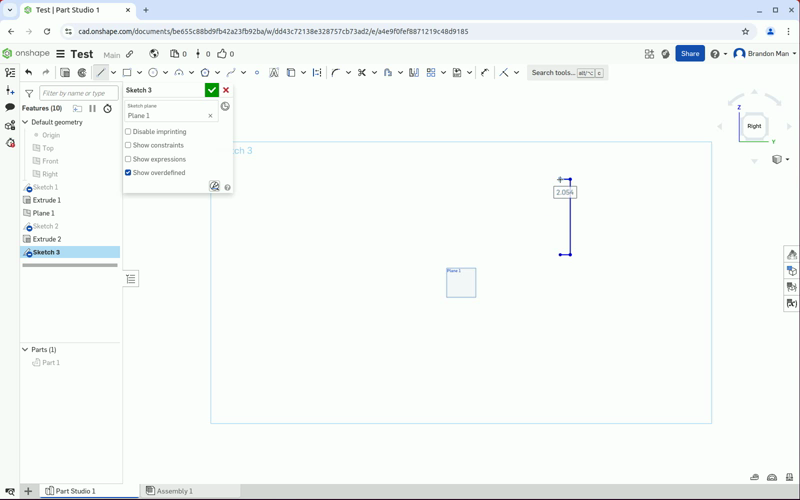
key_down(shift)
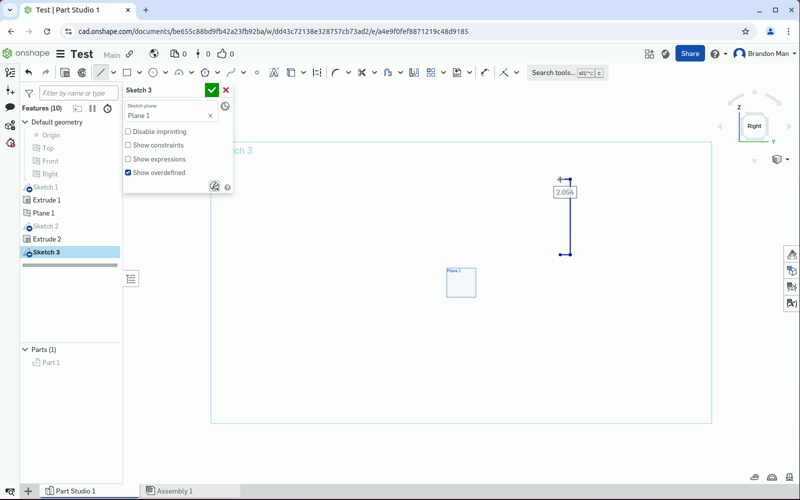
mouse_move(560, 254)
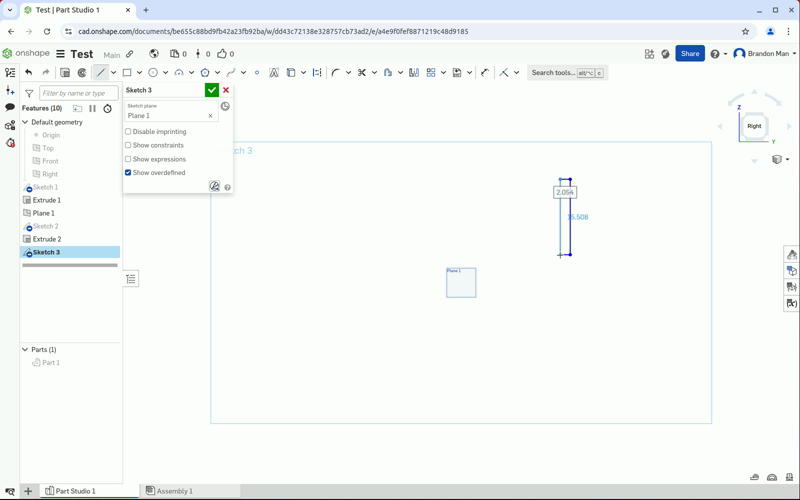
key_up(shift)
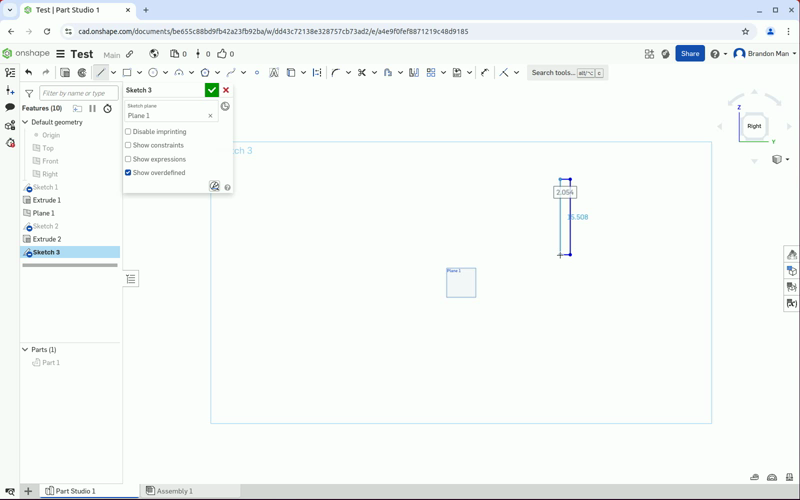
click(560, 254)
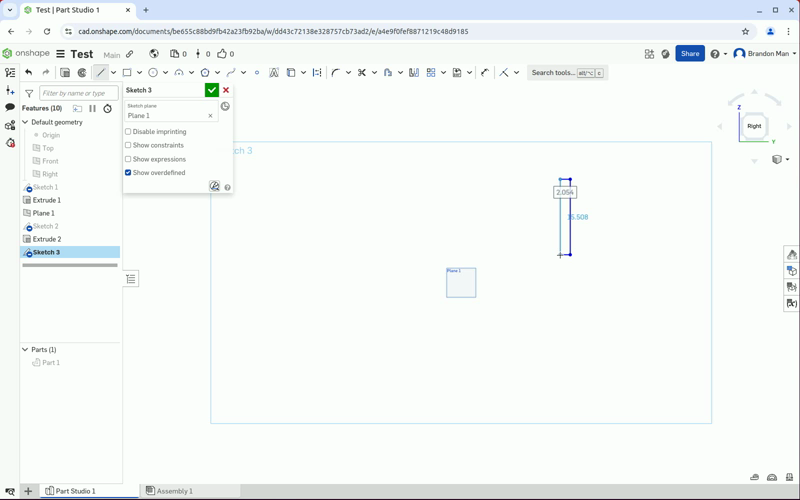
key(esc)
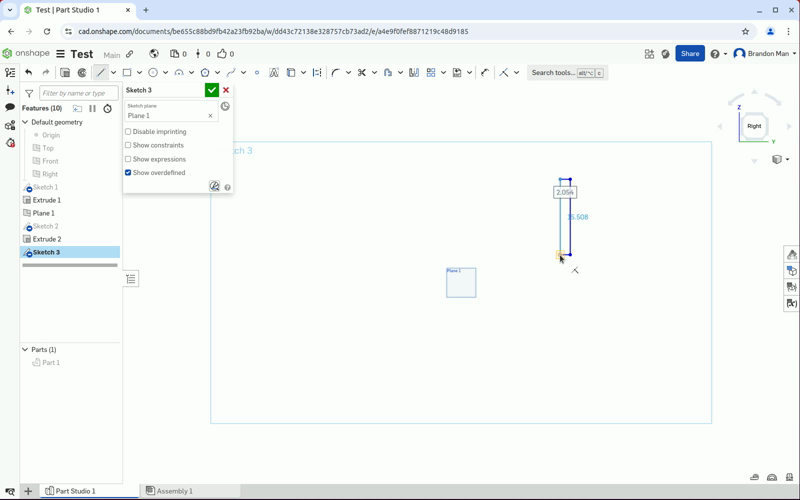
mouse_move(566, 192)
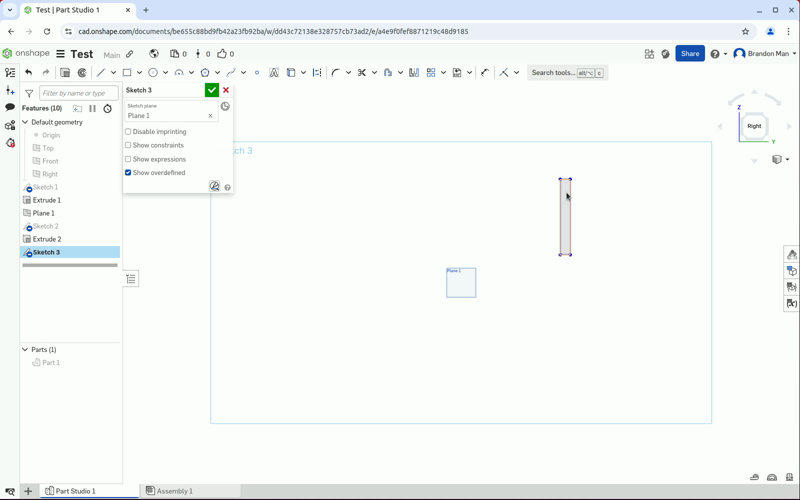
scroll(6)
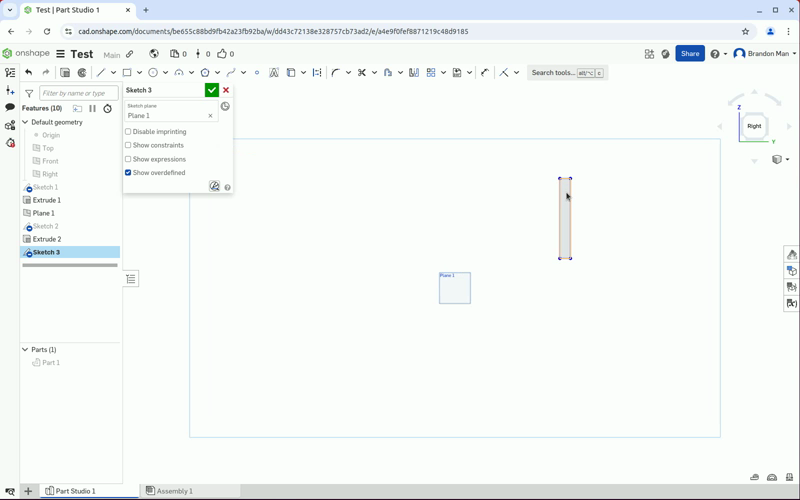
scroll(6)
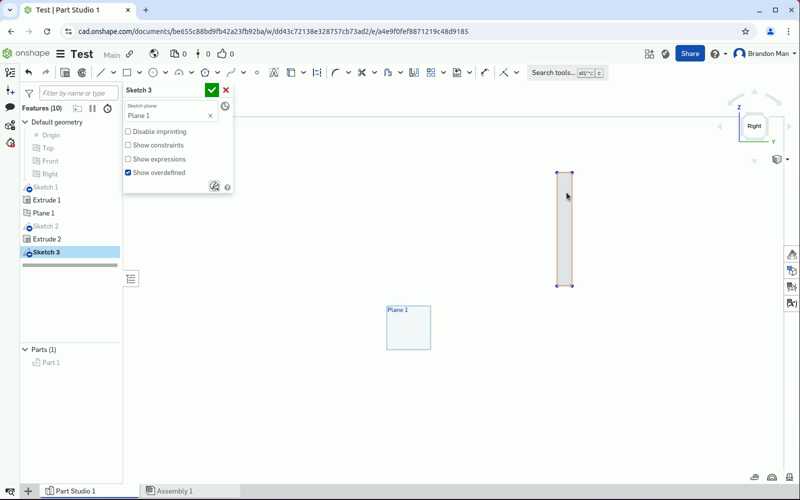
scroll(6)
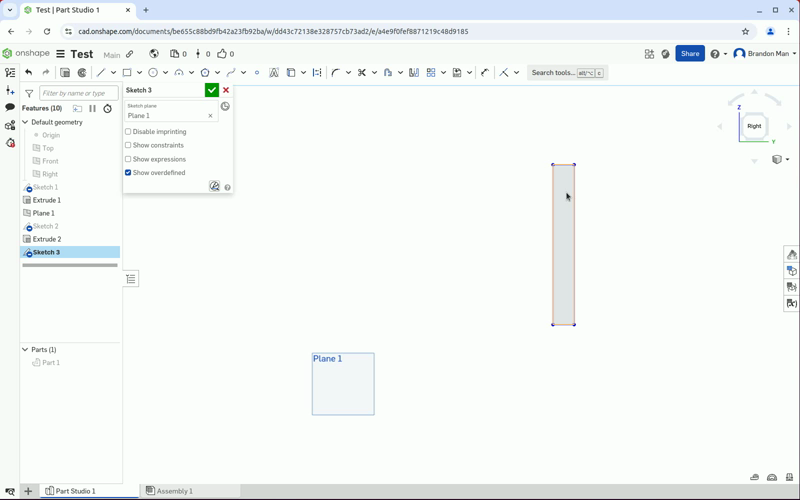
scroll(6)
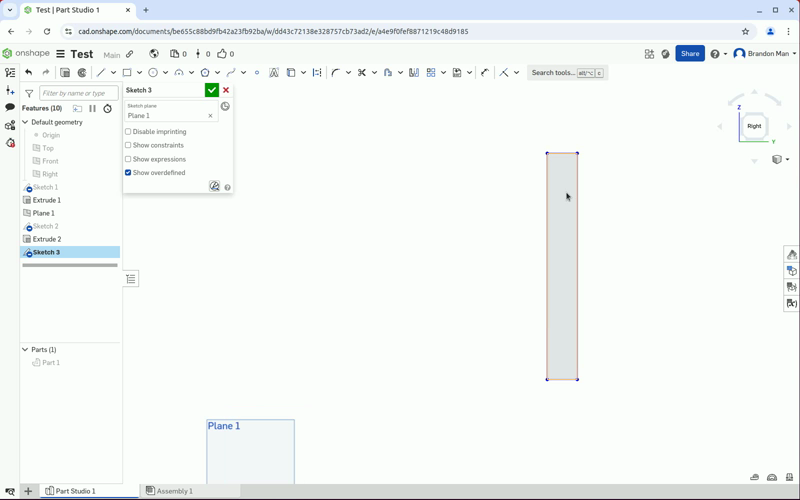
scroll(6)
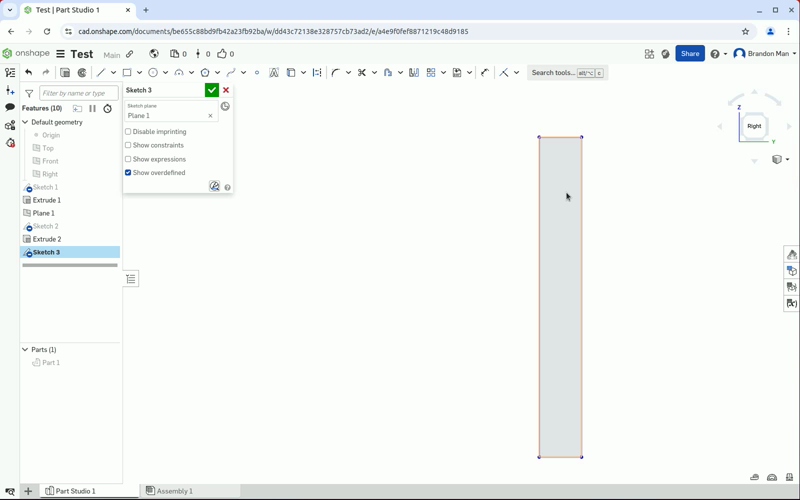
scroll(6)
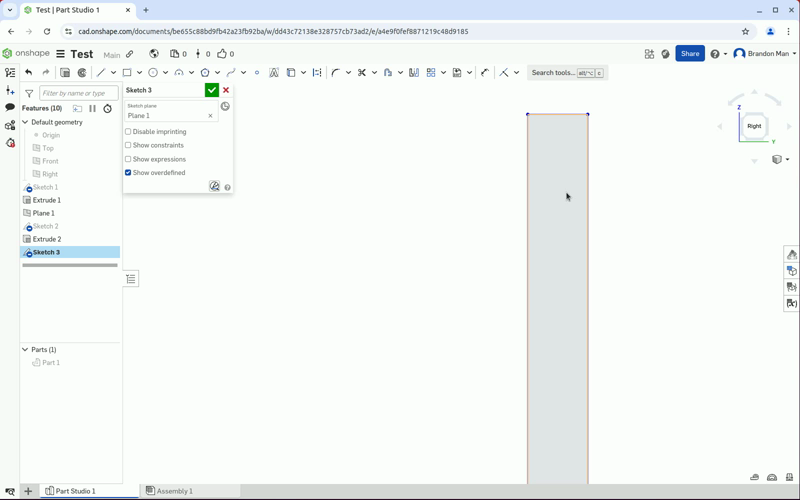
scroll(6)
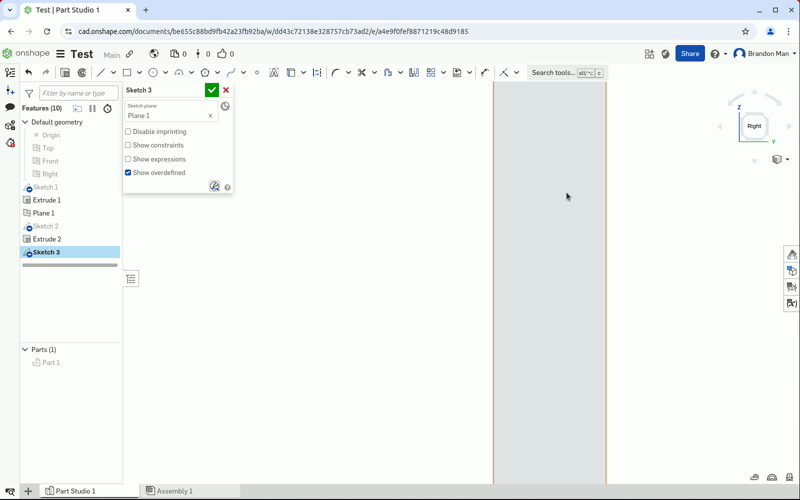
click(566, 192)
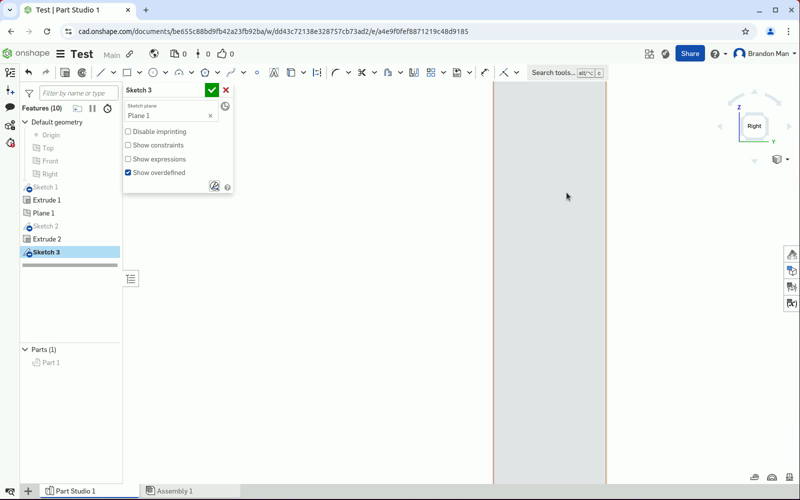
scroll(-6)
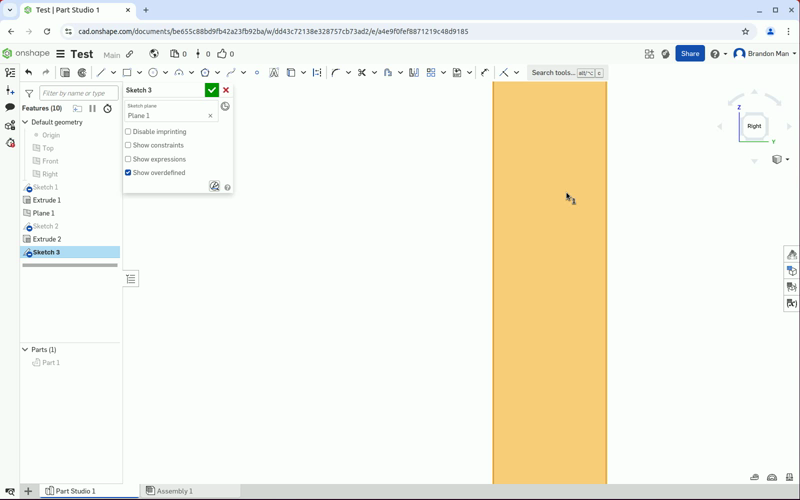
scroll(-6)
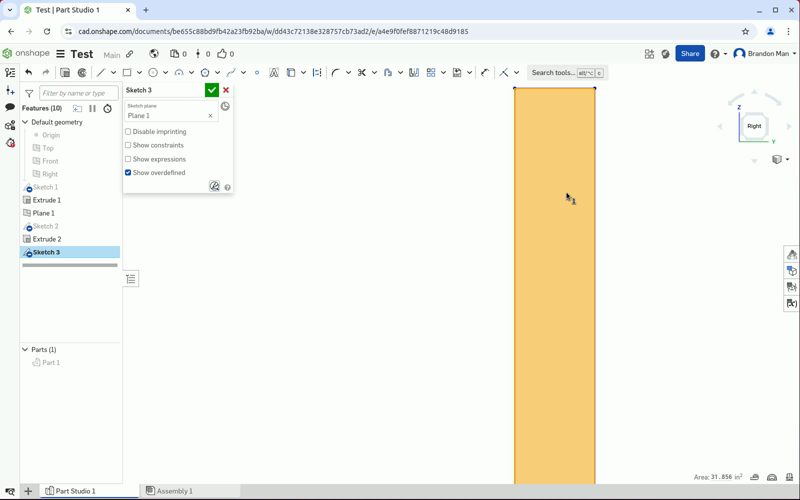
scroll(-6)
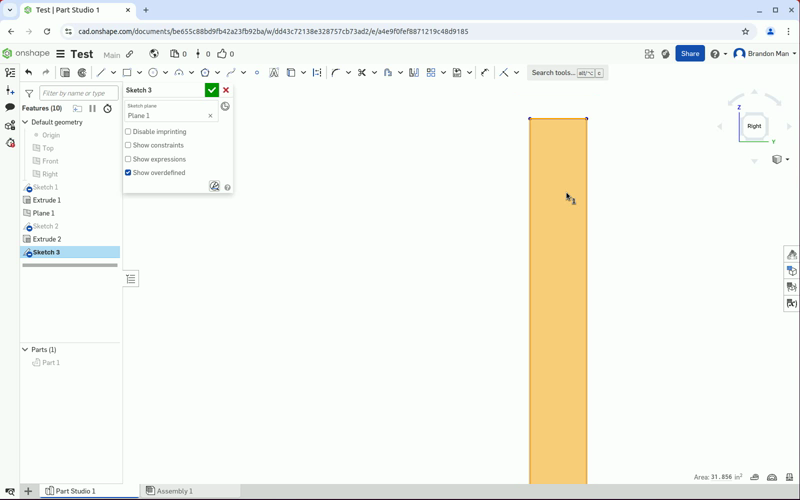
scroll(-6)
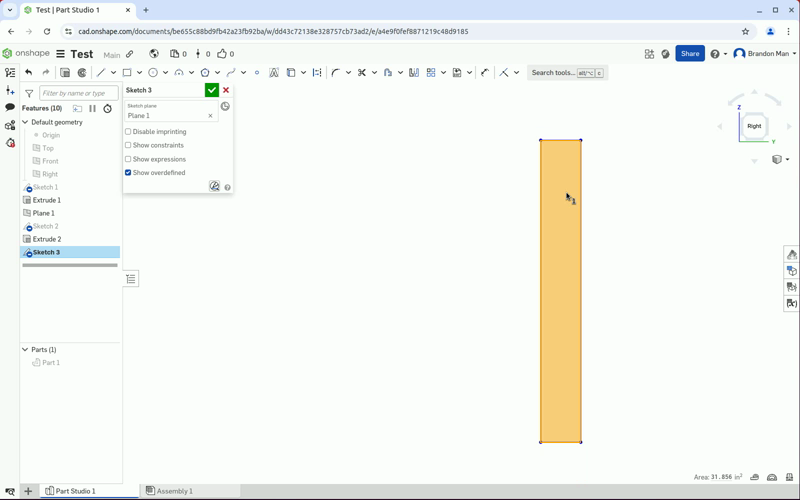
scroll(-6)
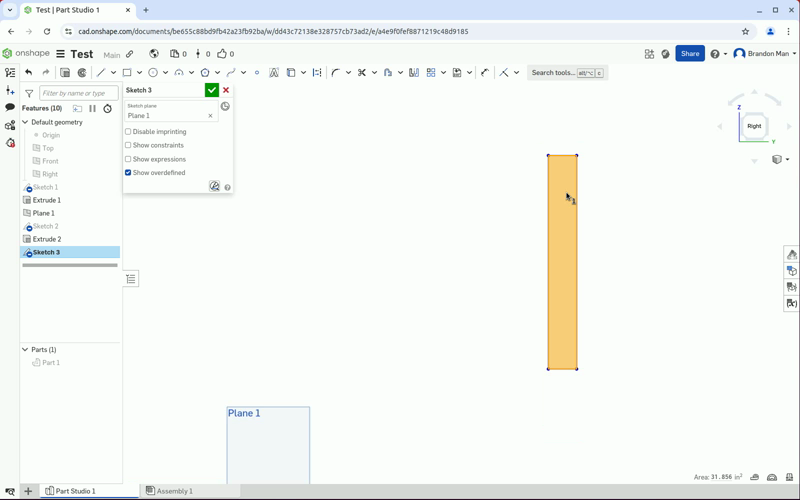
scroll(-6)
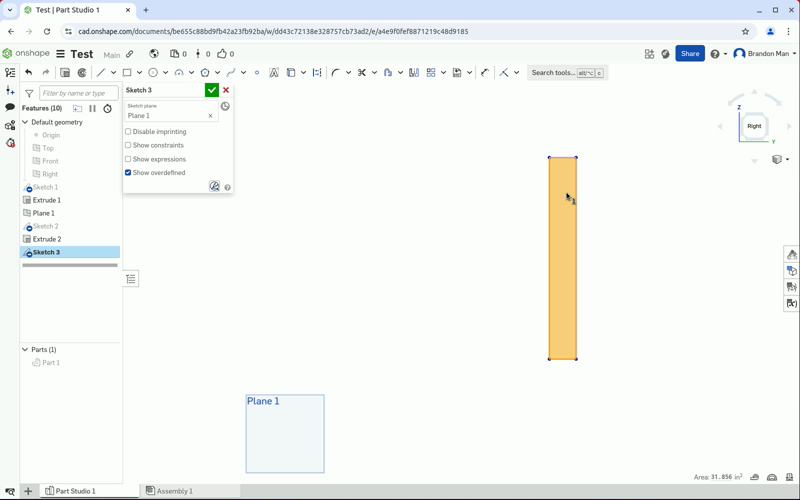
scroll(-6)
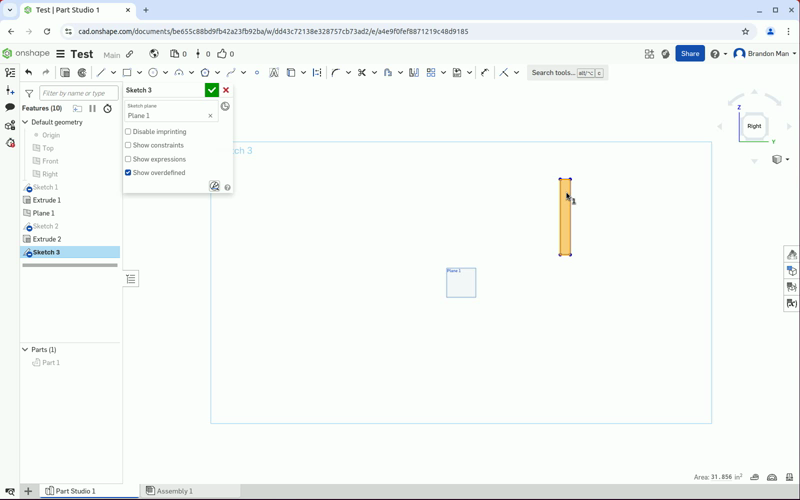
mouse_move(73, 352)
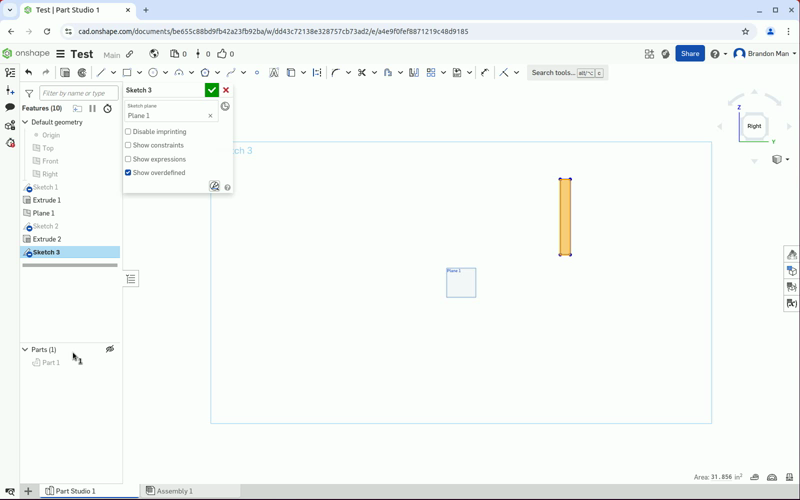
key(shift+y)
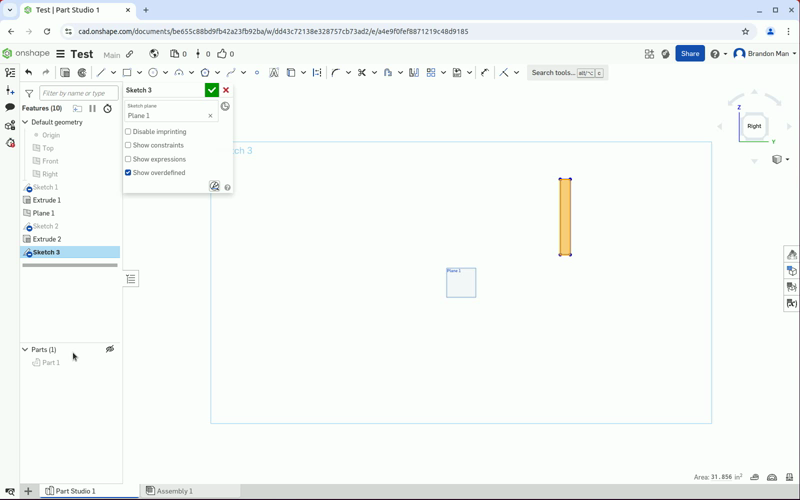
key(shift+e)
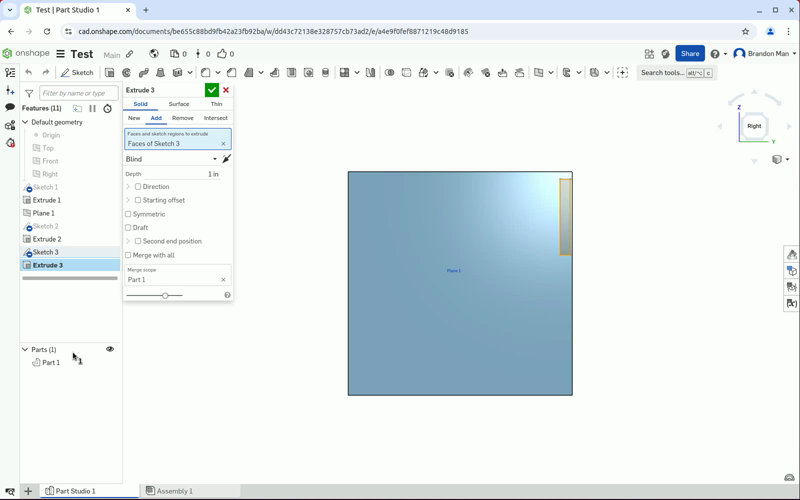
mouse_move(143, 106)
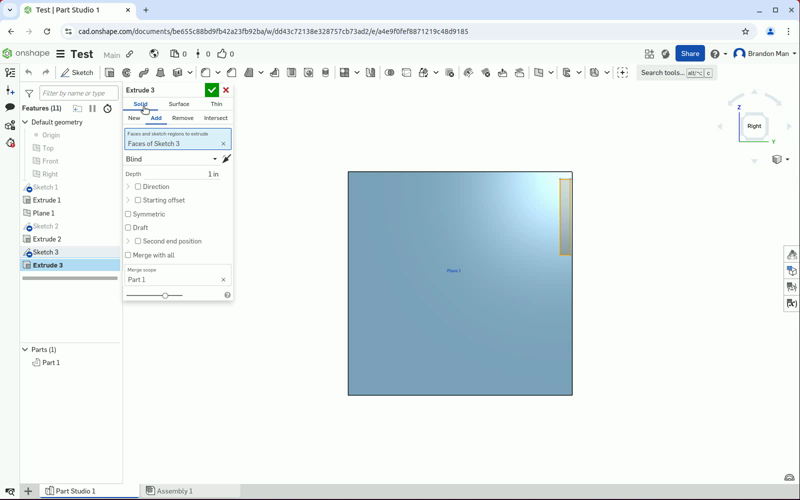
click(143, 106)
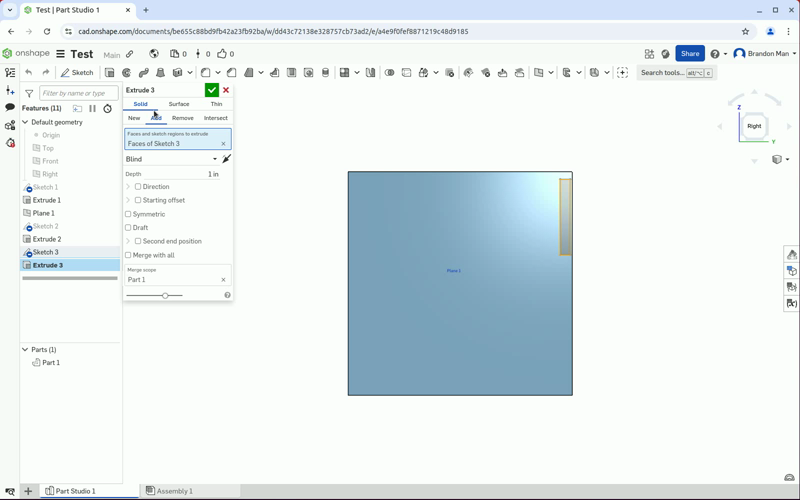
mouse_move(186, 120)
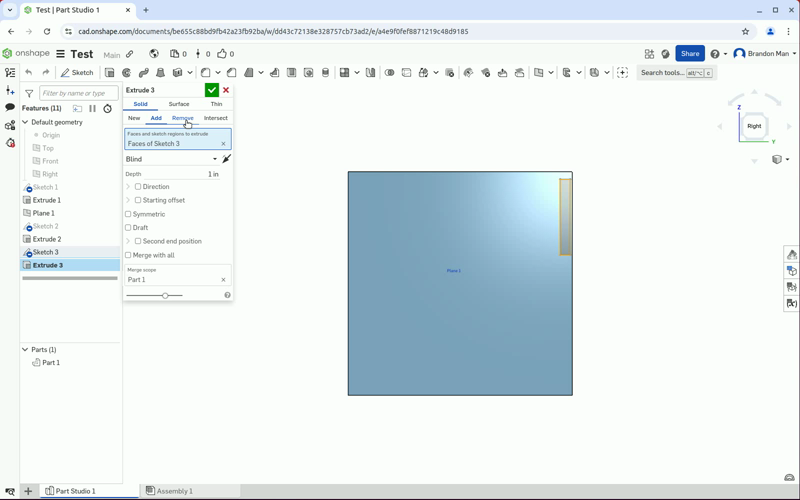
click(186, 120)
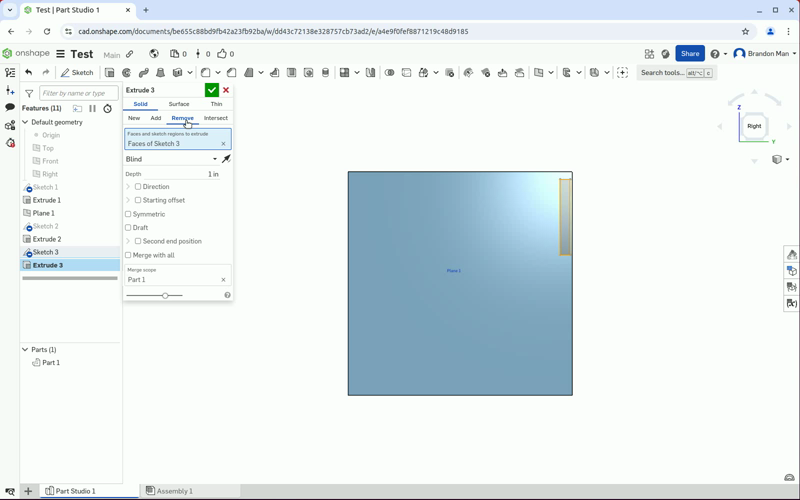
key(tab, 4)
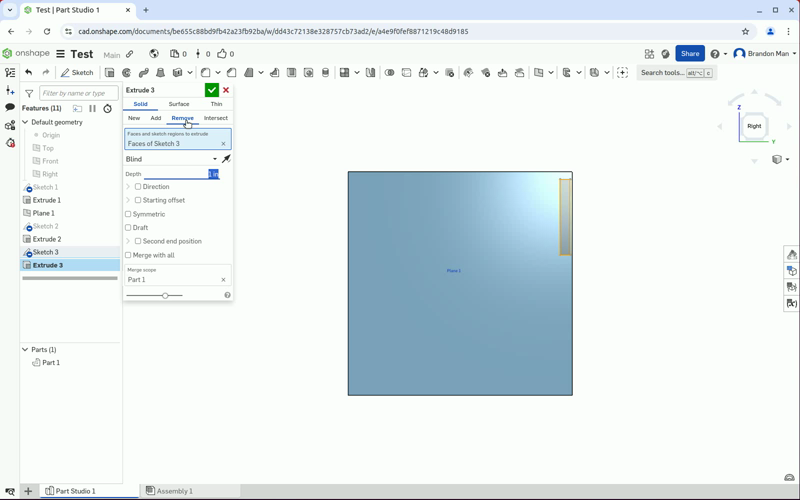
text(7.703)
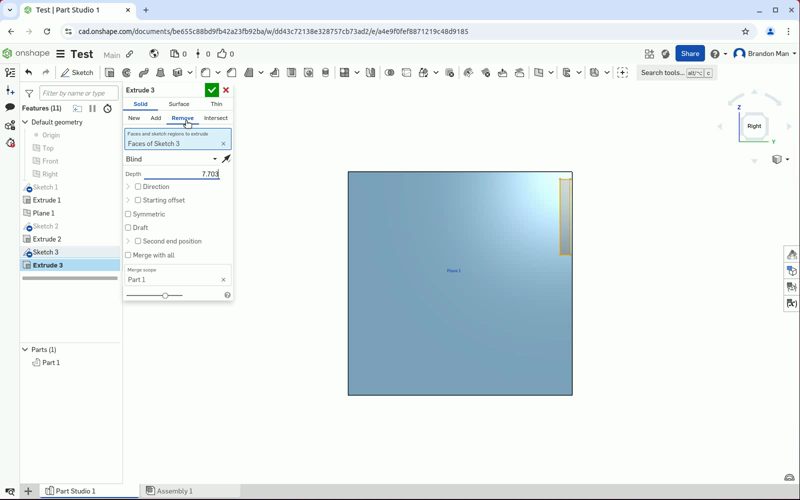
key(tab, 6)
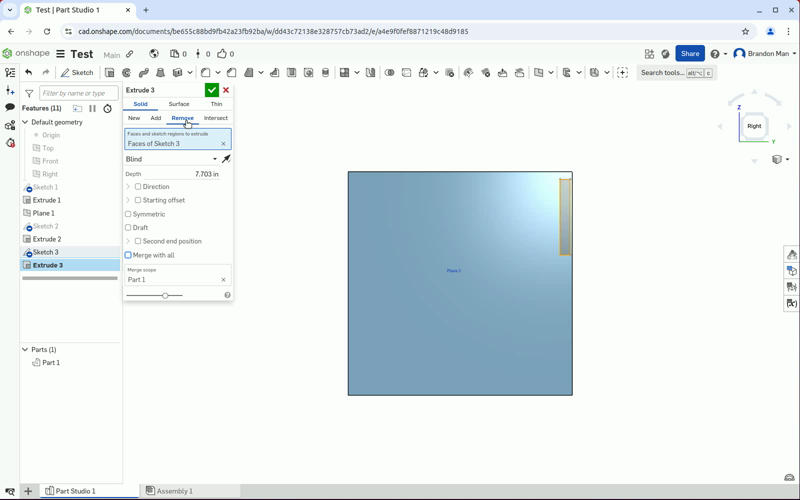
key(space)
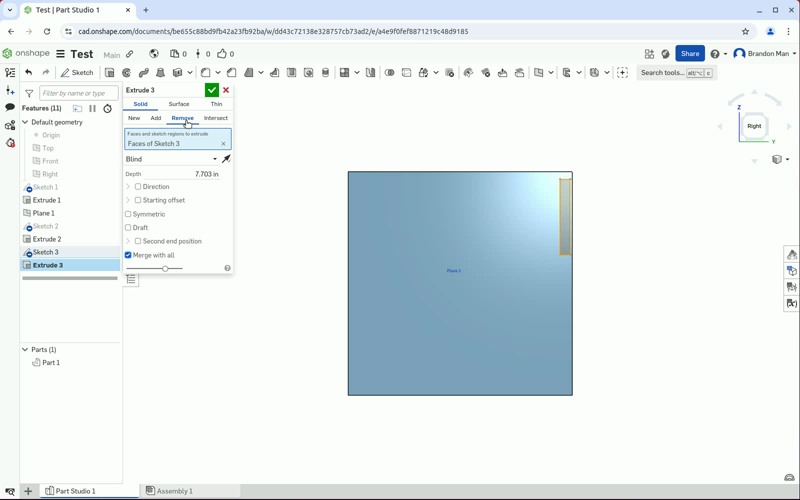
key(enter)
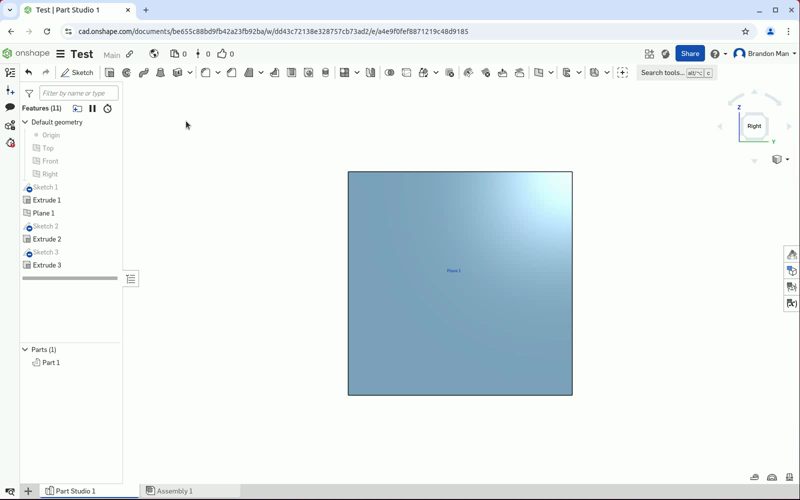
key(shift+h)
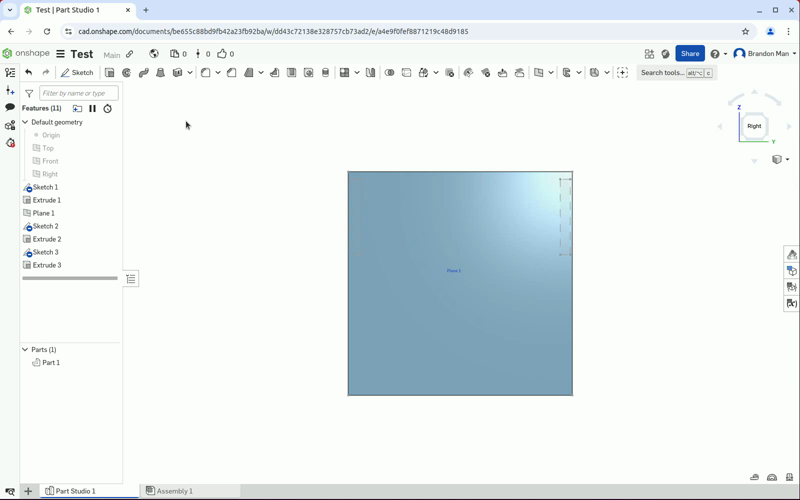
key(shift+h)
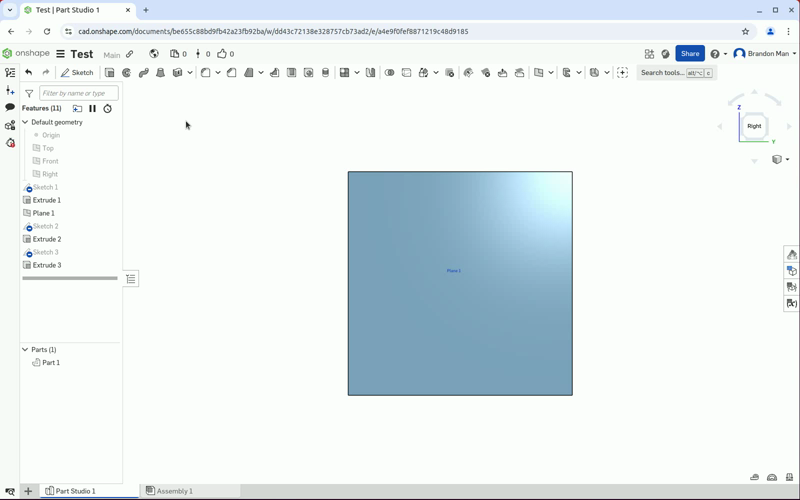
mouse_move(73, 189)
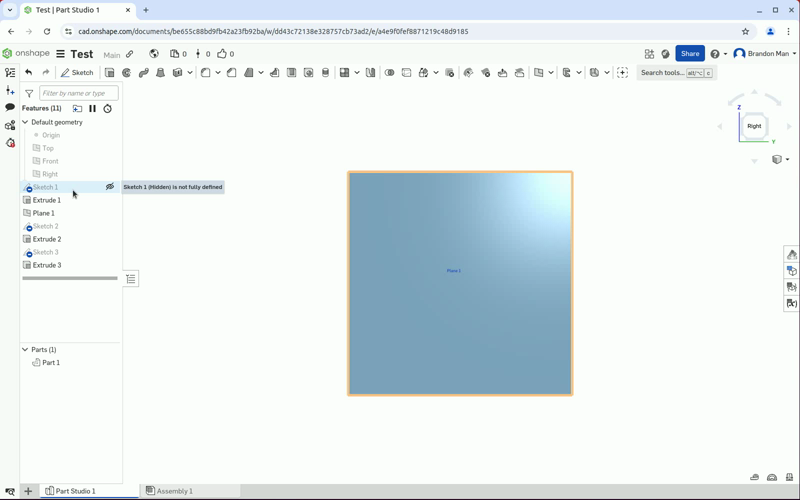
click(73, 189)
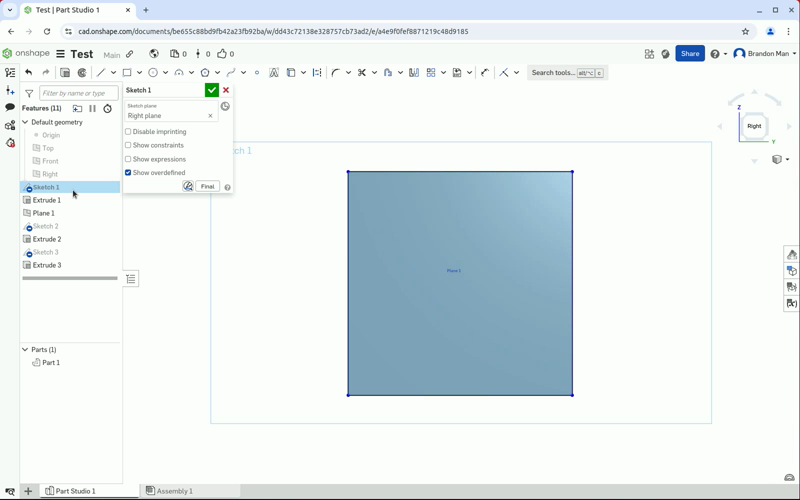
mouse_move(229, 92)
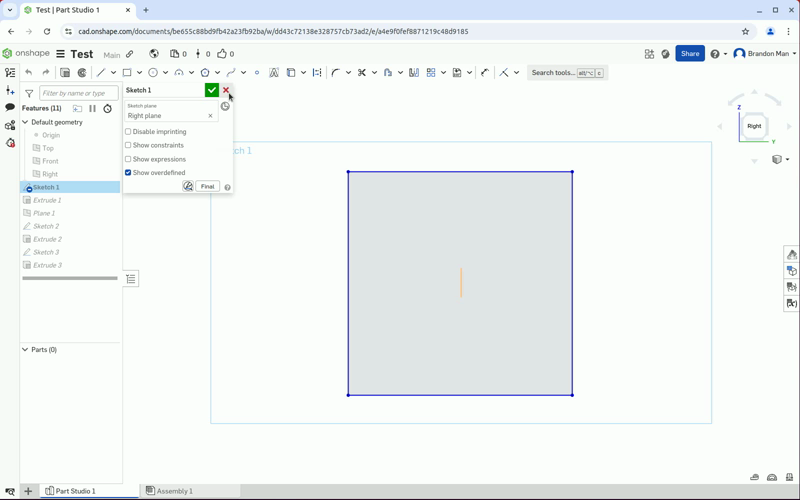
click(229, 92)
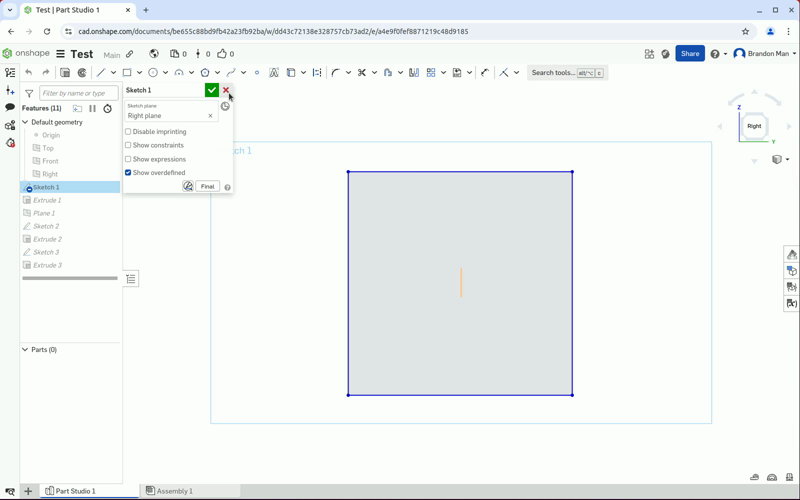
key(shift+s)
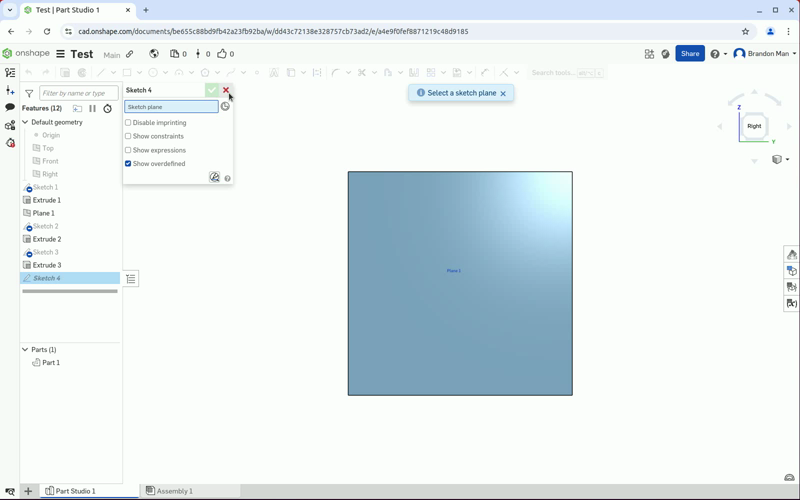
mouse_move(73, 215)
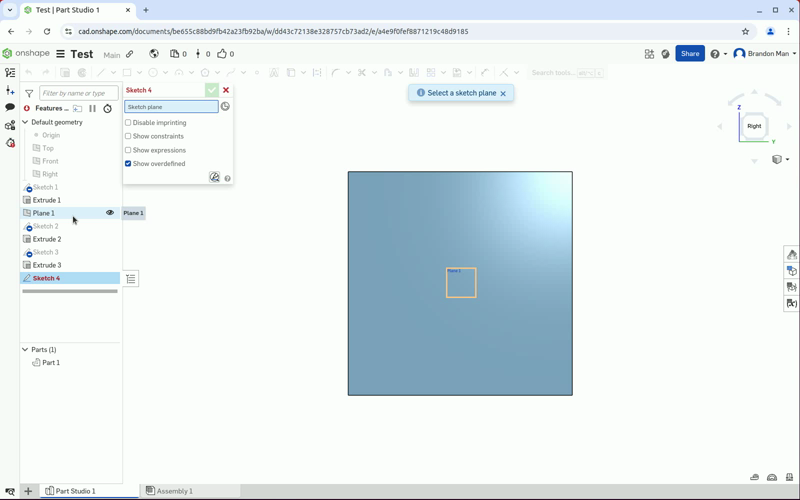
click(73, 215)
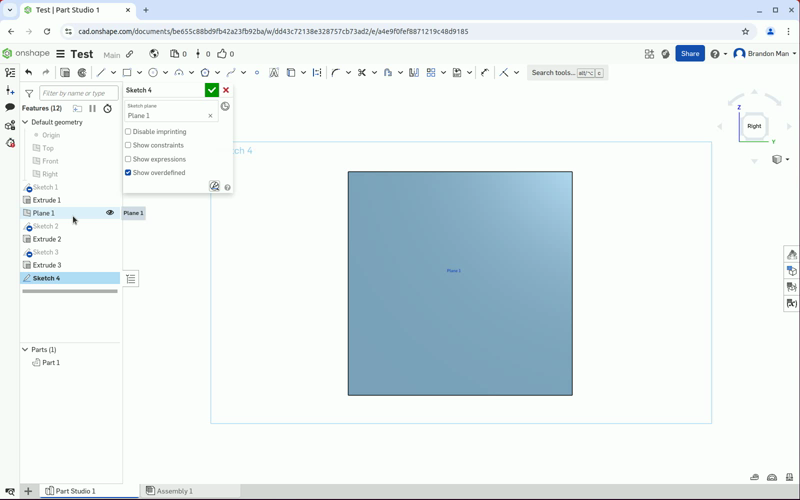
mouse_move(73, 352)
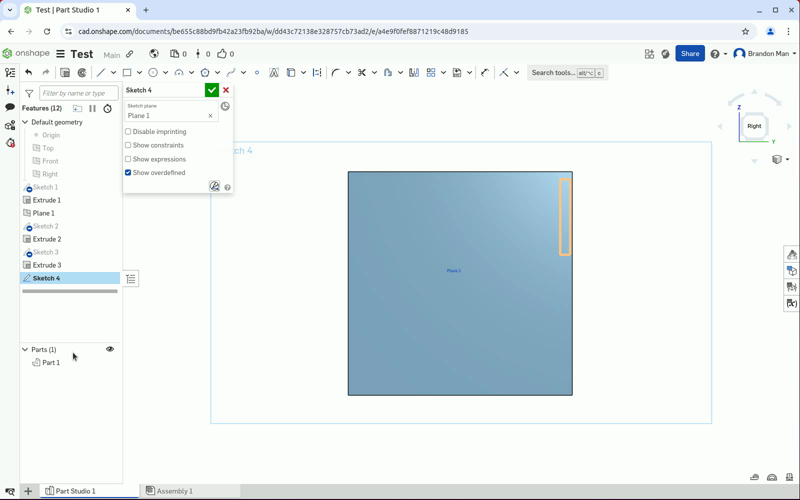
key(y)
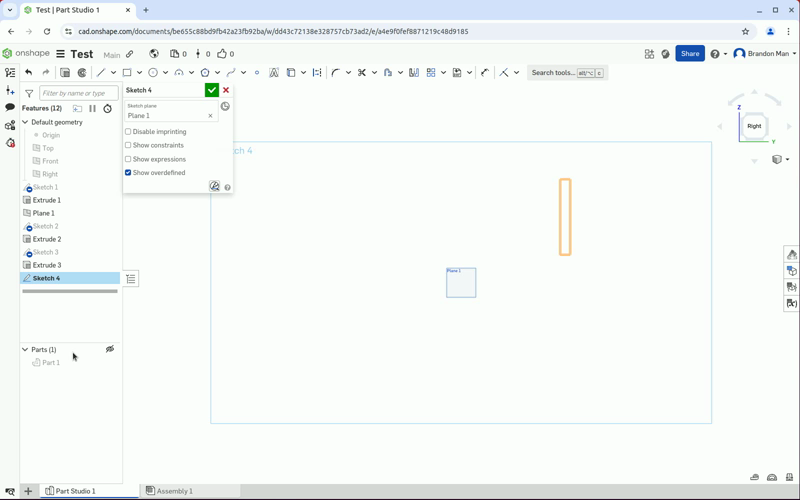
key(l)
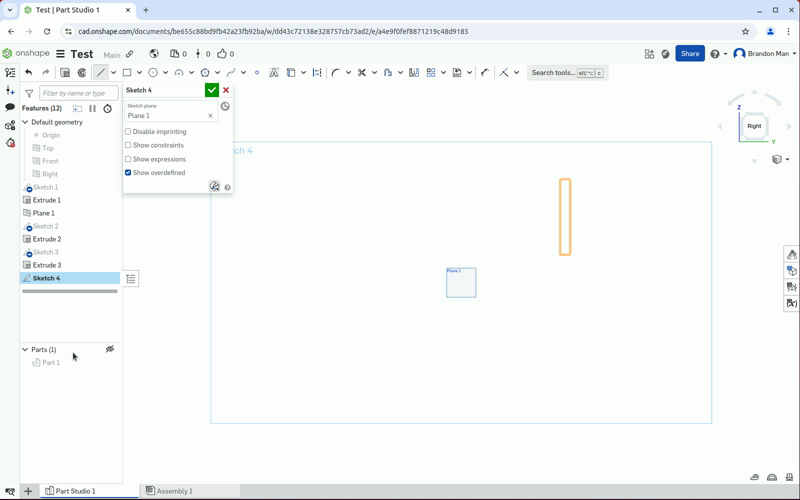
key_down(shift)
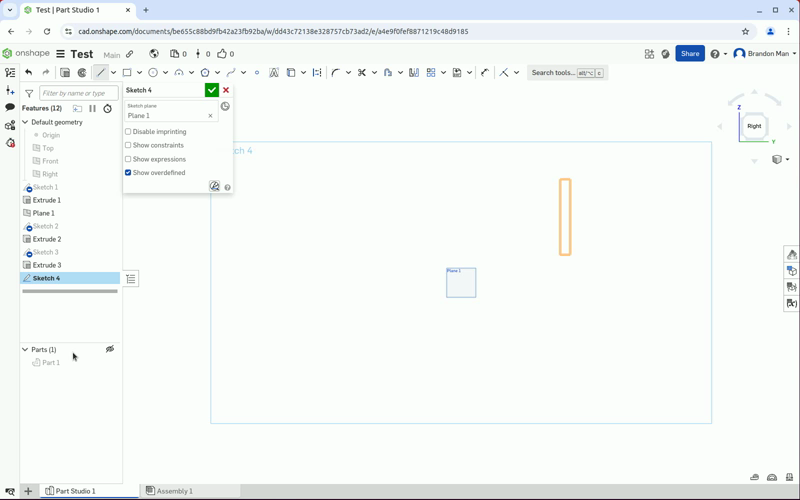
mouse_move(560, 386)
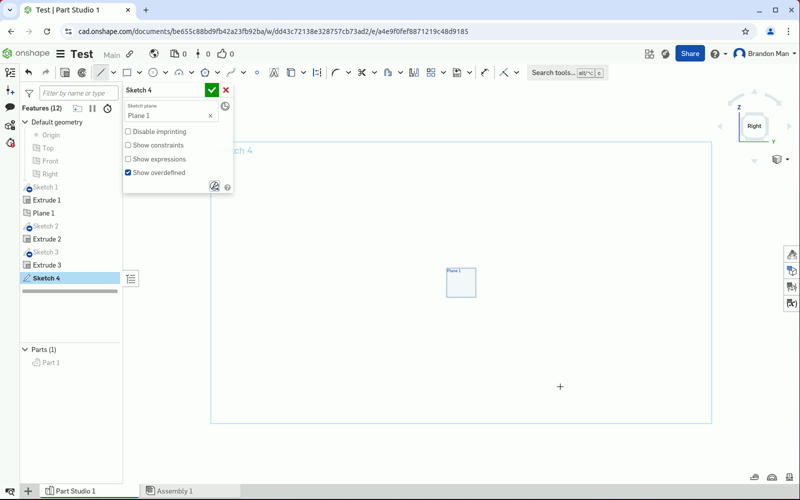
click(560, 386)
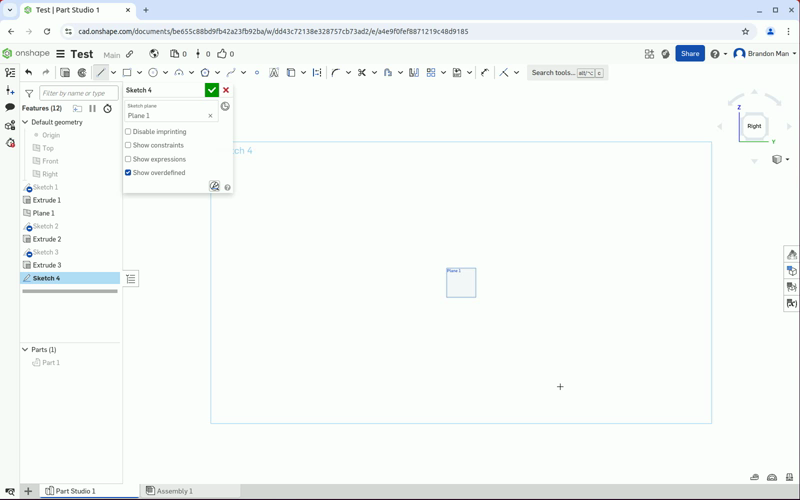
key_up(shift)
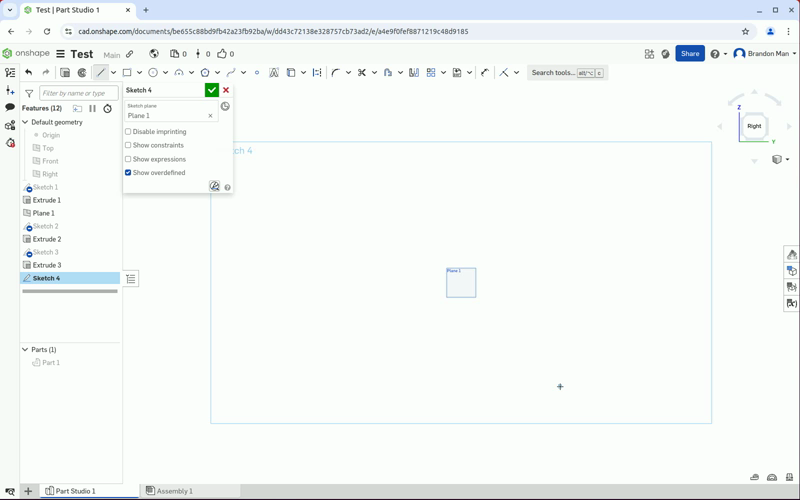
key_down(shift)
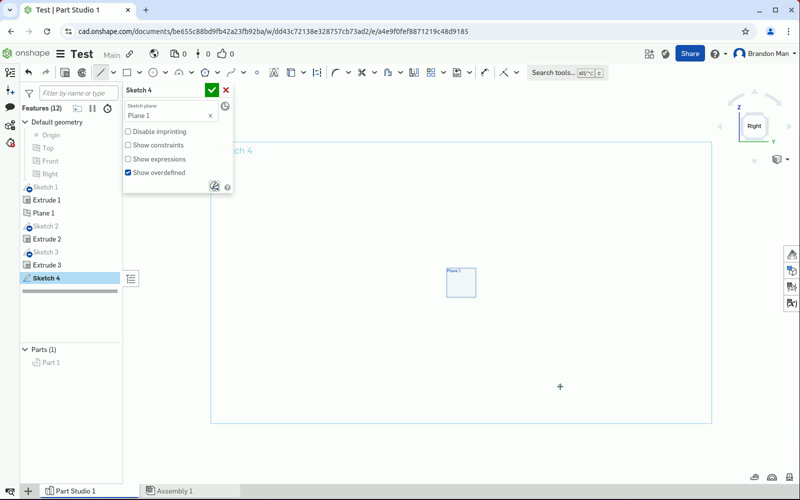
mouse_move(589, 386)
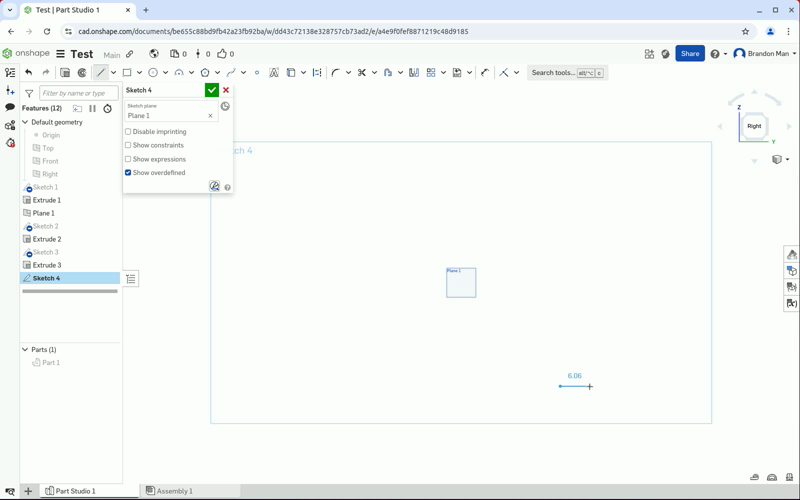
mouse_move(570, 386)
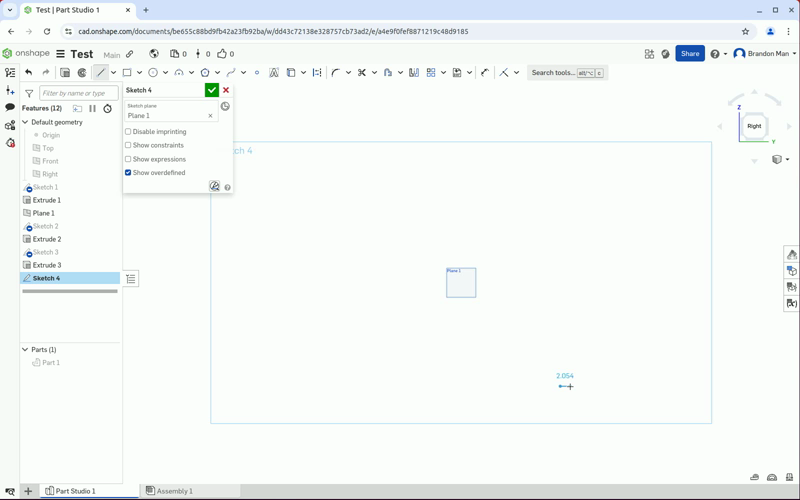
click(570, 386)
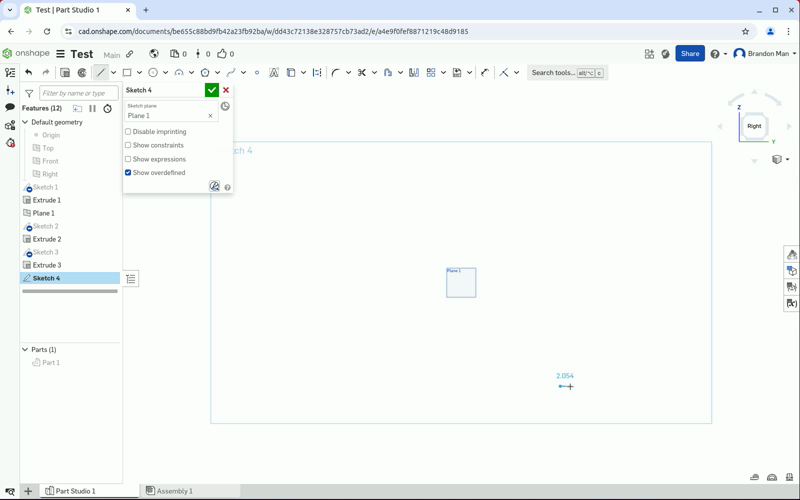
key_up(shift)
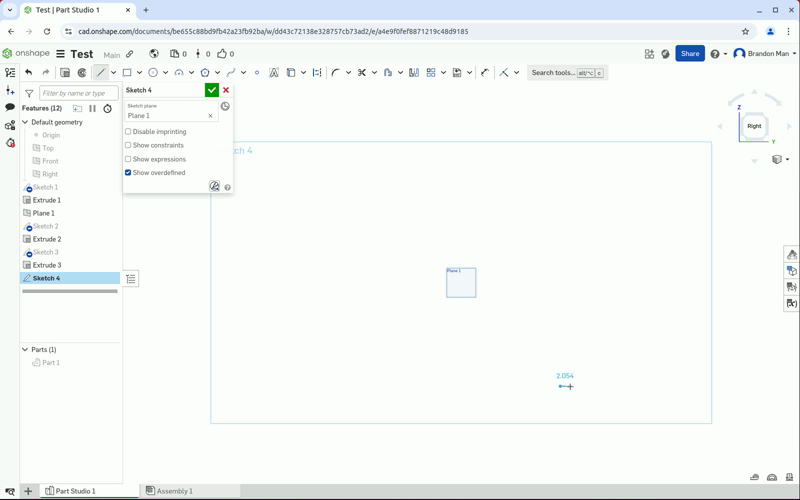
key_down(shift)
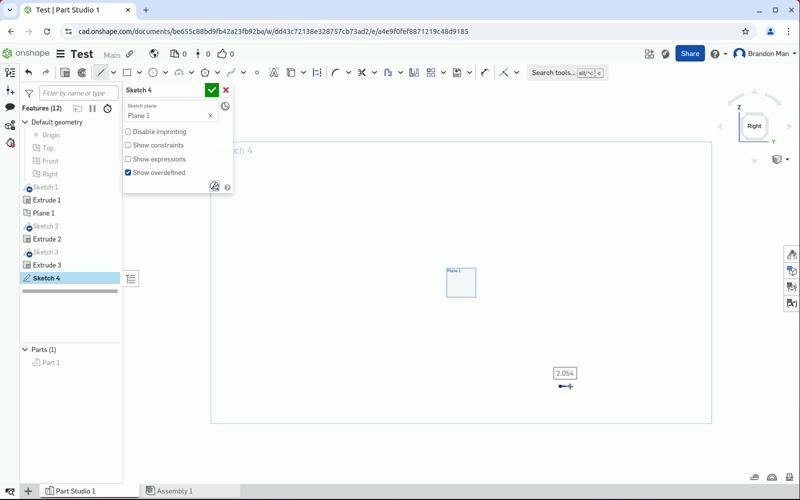
mouse_move(570, 310)
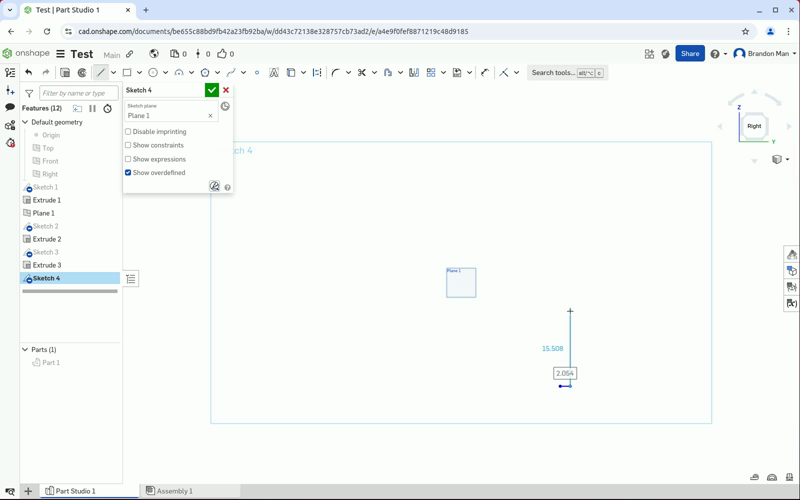
click(570, 310)
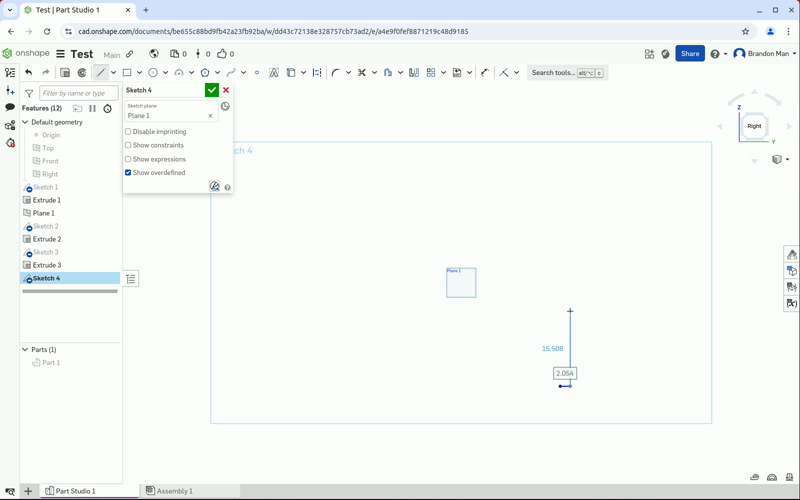
key_up(shift)
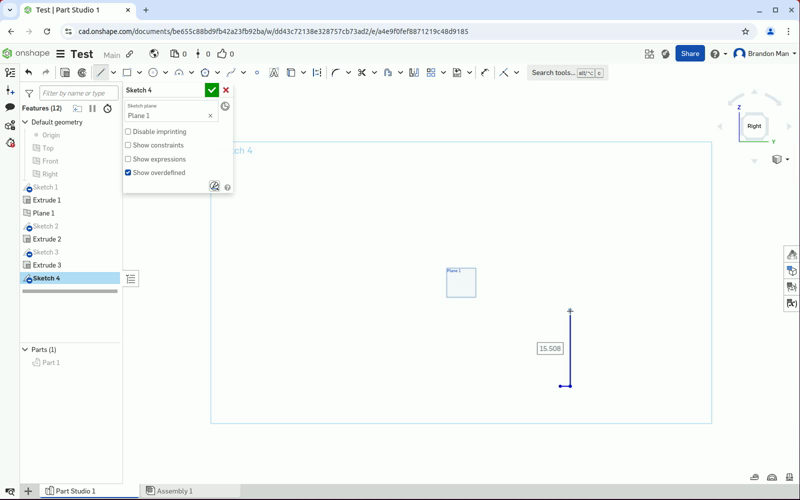
key_down(shift)
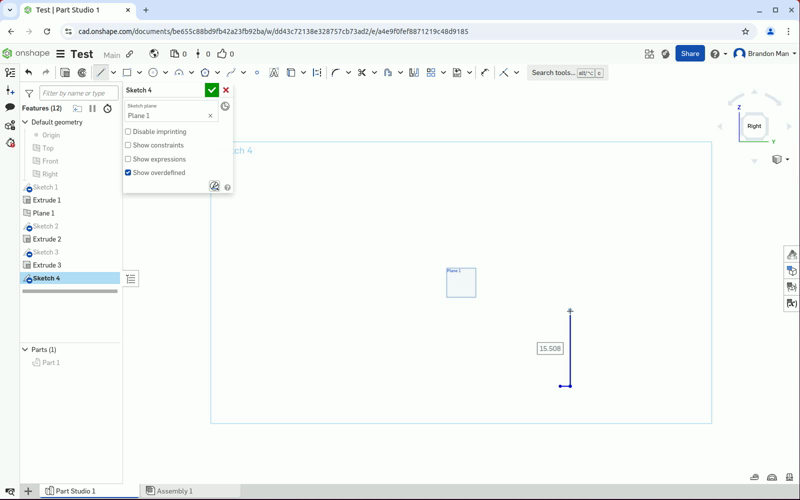
mouse_move(589, 310)
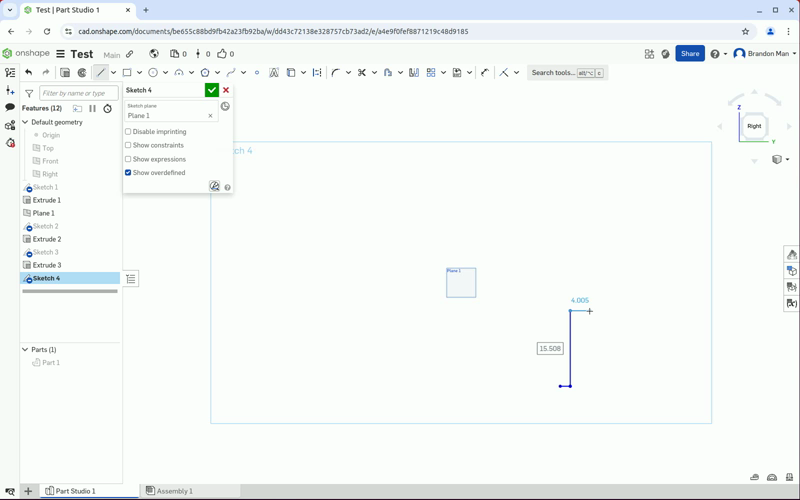
mouse_move(560, 310)
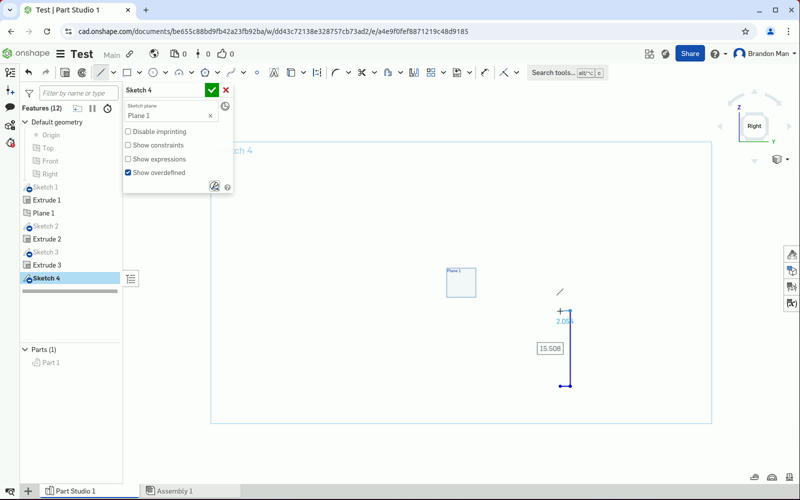
click(560, 310)
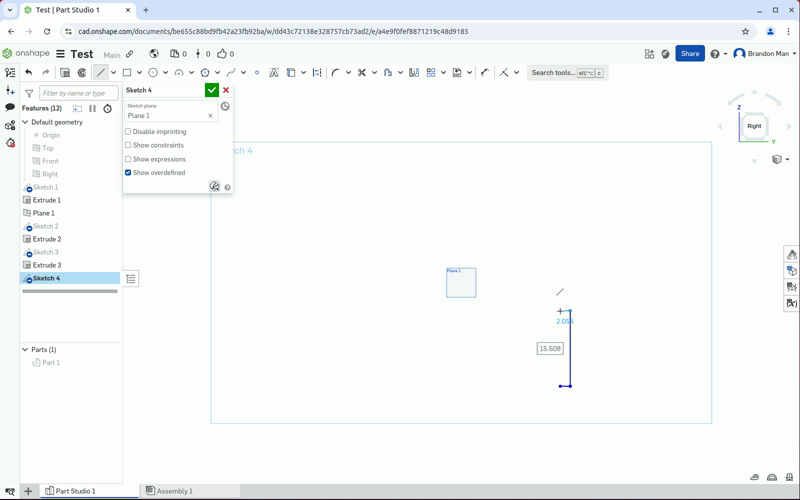
key_up(shift)
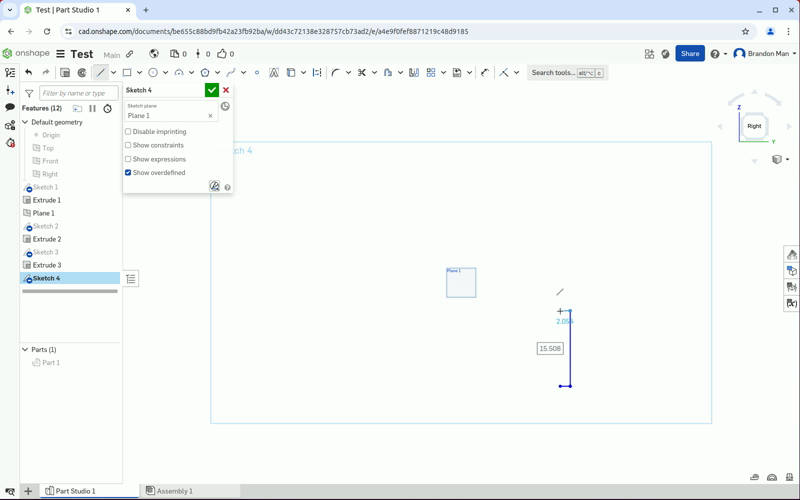
key_down(shift)
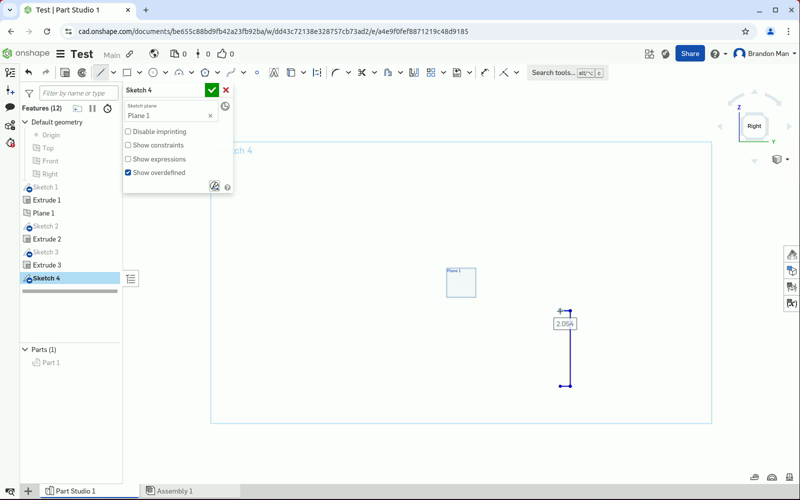
mouse_move(560, 386)
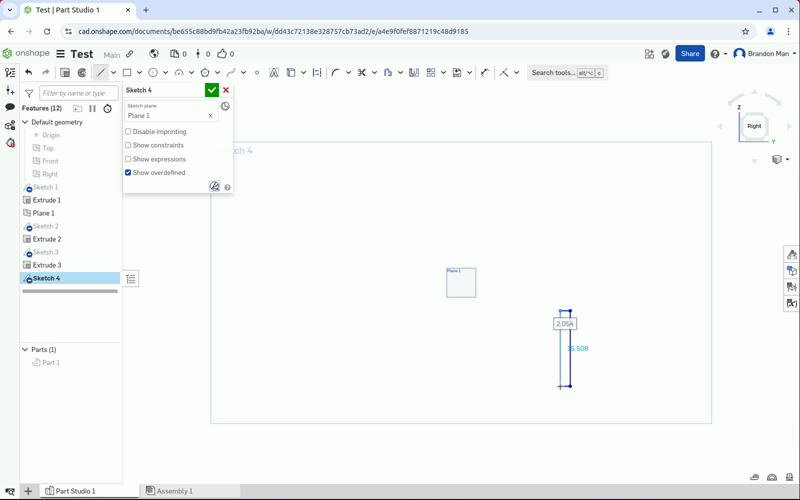
key_up(shift)
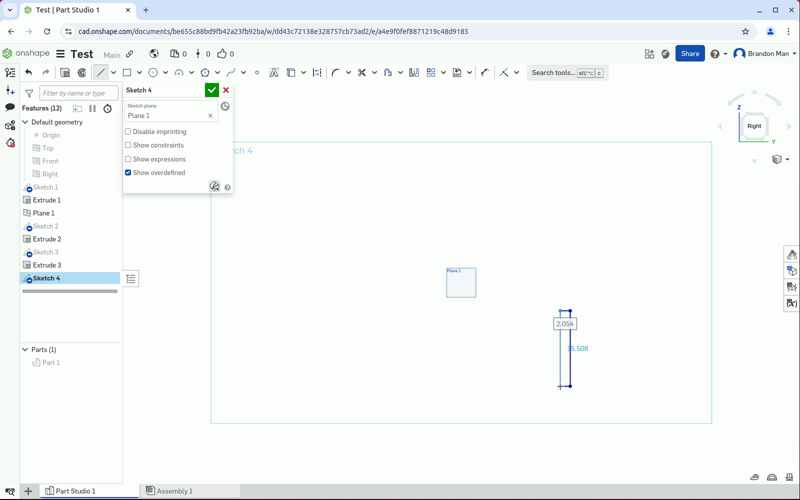
click(560, 386)
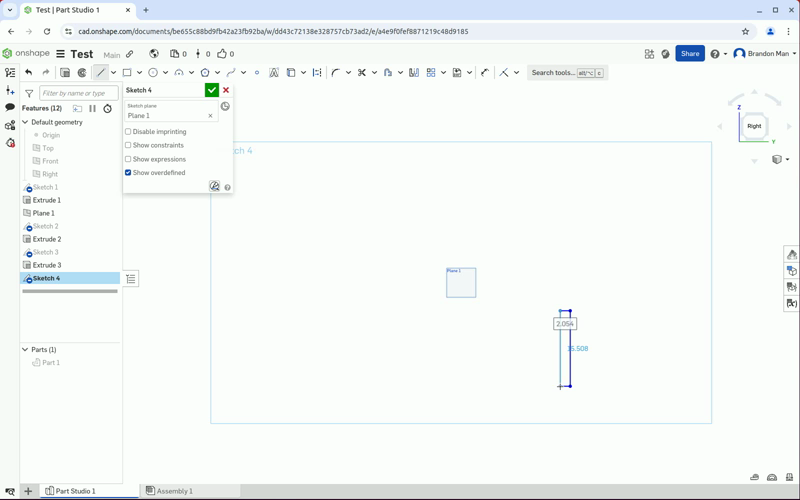
key(esc)
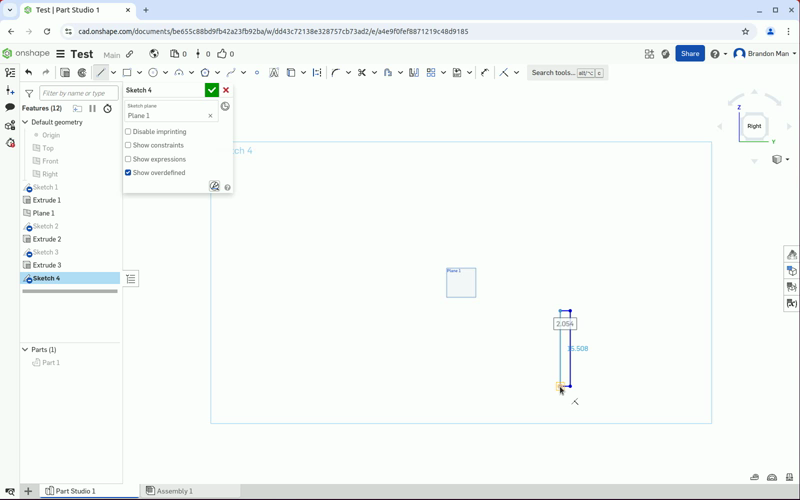
mouse_move(562, 370)
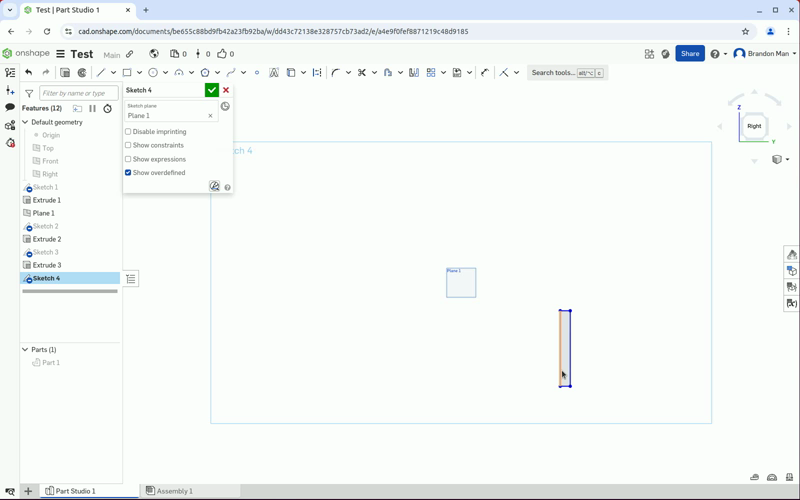
scroll(6)
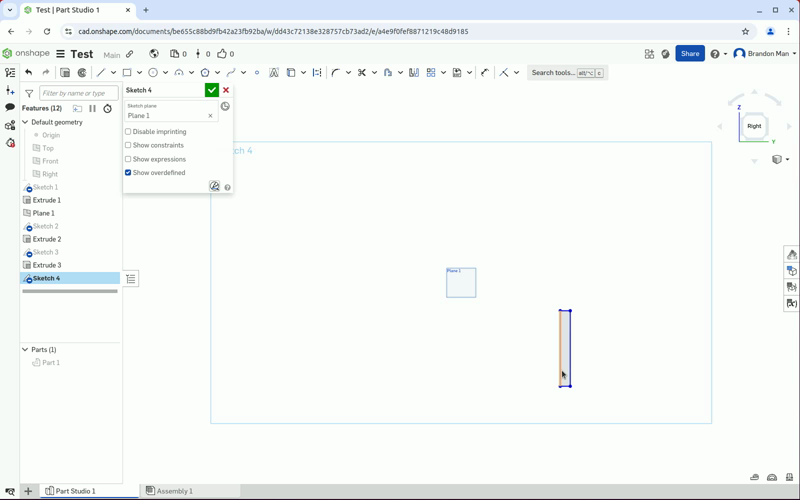
scroll(6)
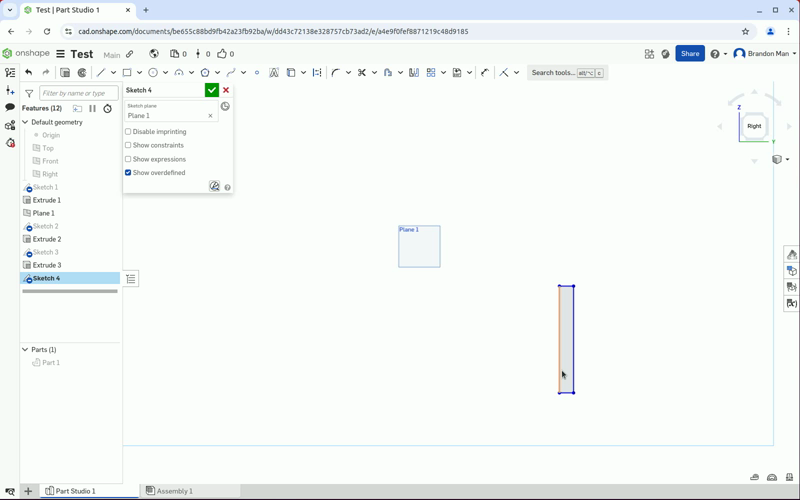
scroll(6)
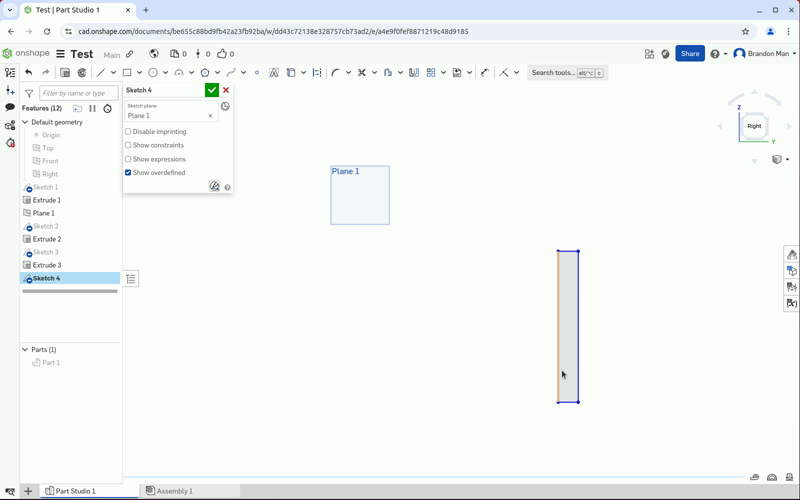
scroll(6)
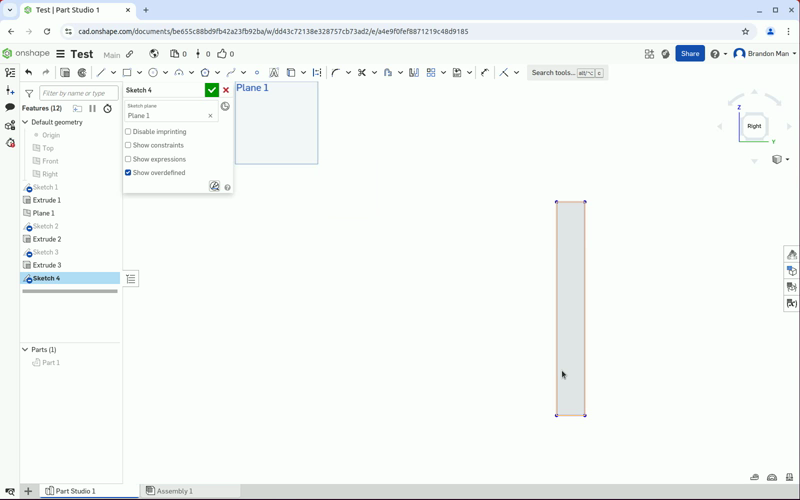
scroll(6)
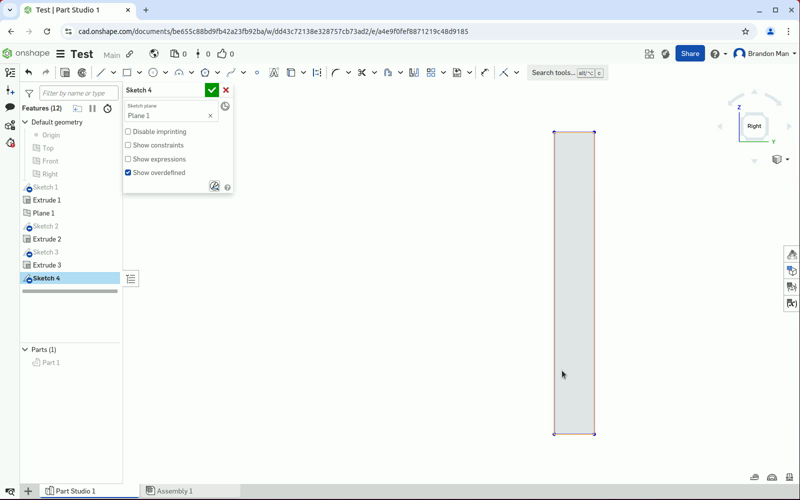
scroll(6)
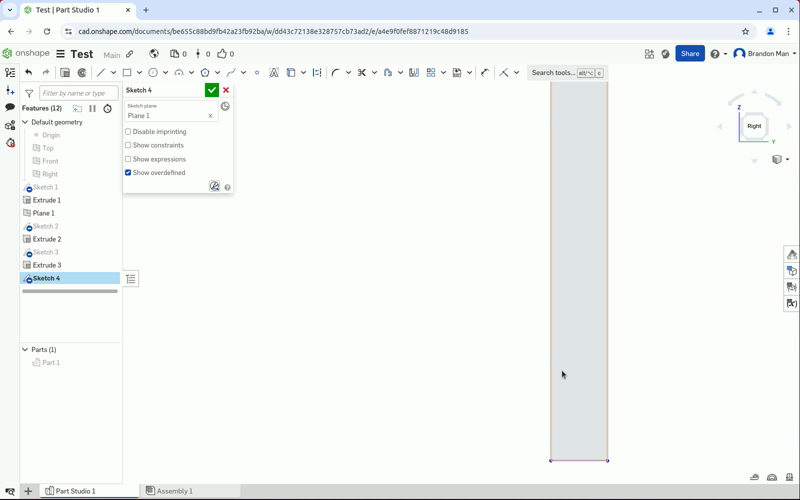
scroll(6)
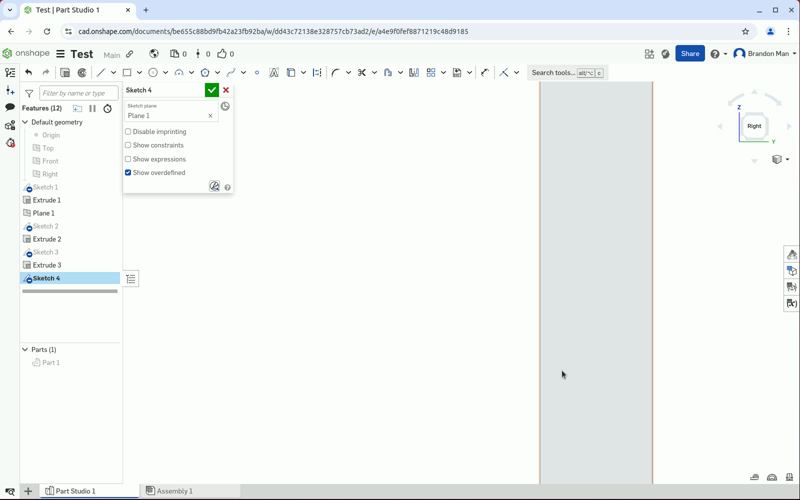
click(562, 370)
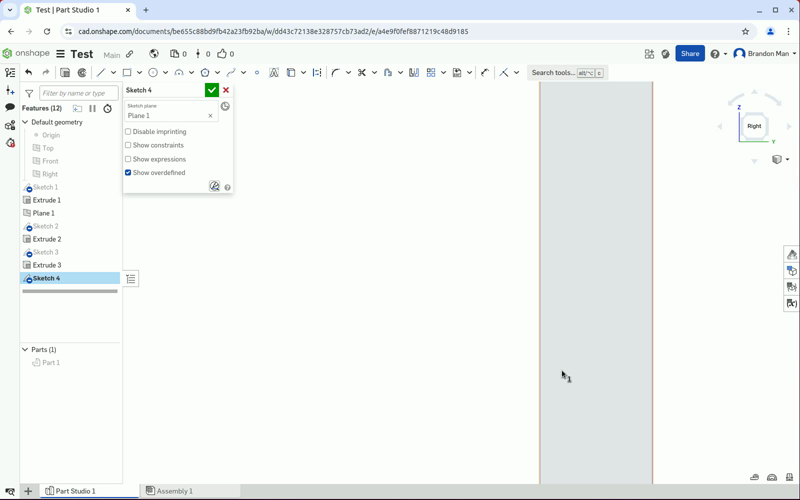
scroll(-6)
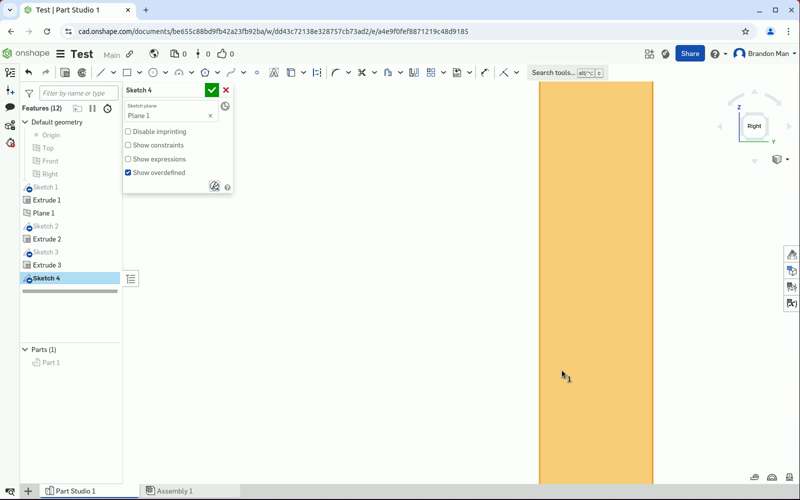
scroll(-6)
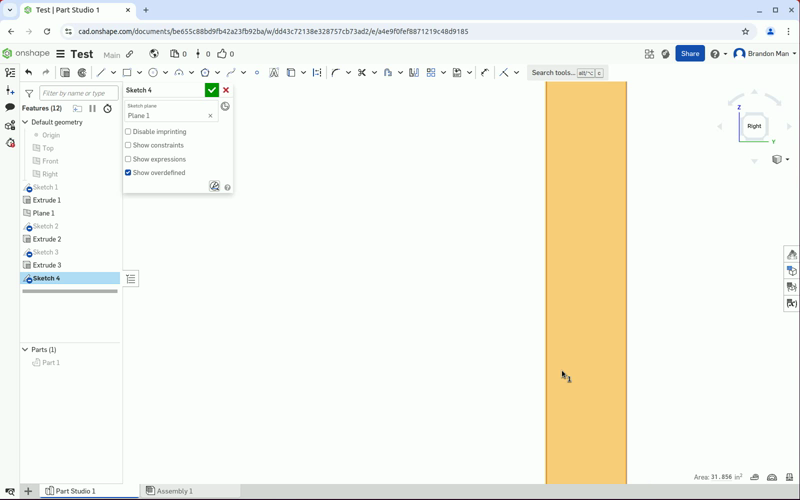
scroll(-6)
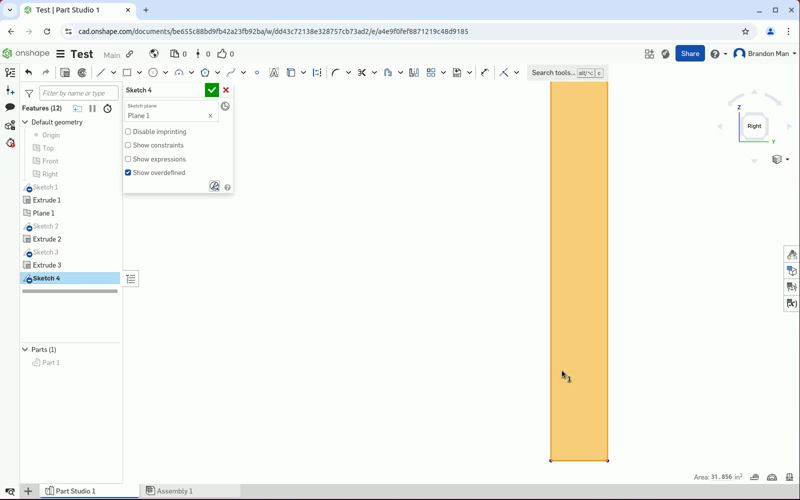
scroll(-6)
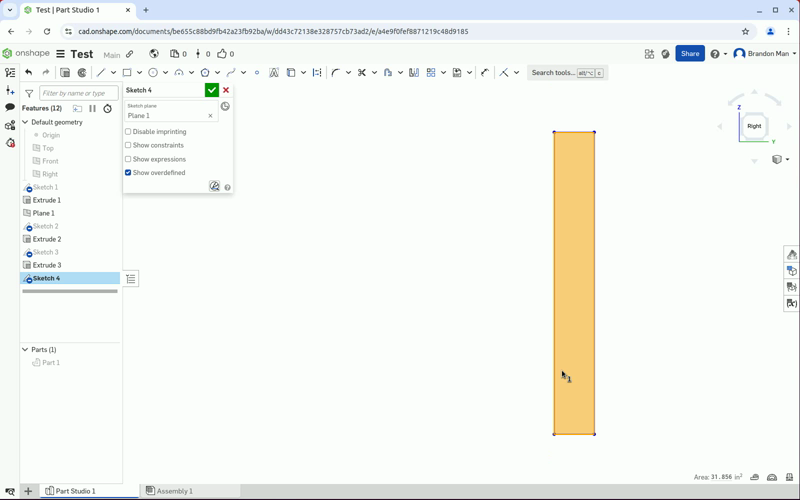
scroll(-6)
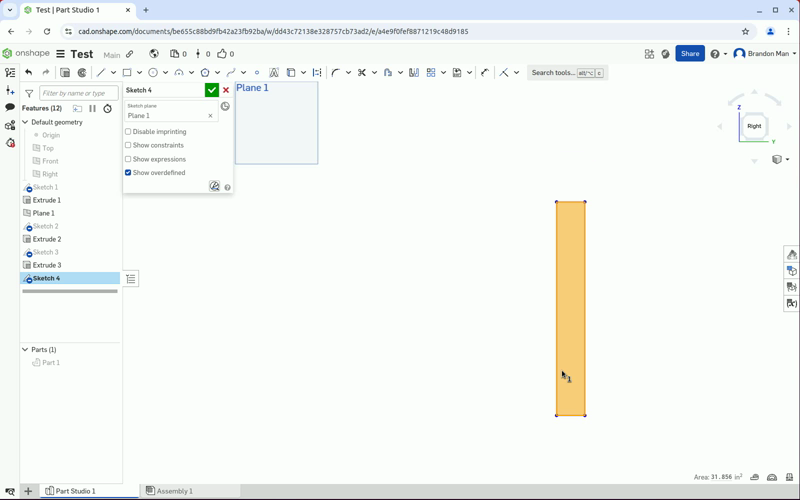
scroll(-6)
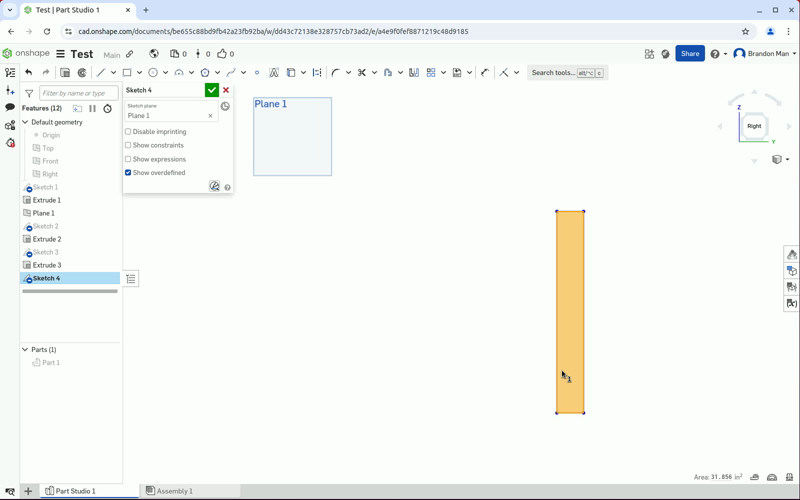
scroll(-6)
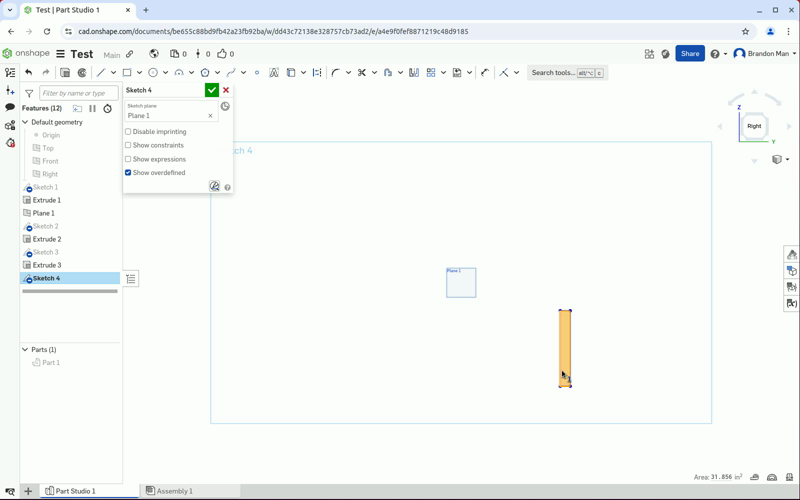
mouse_move(73, 352)
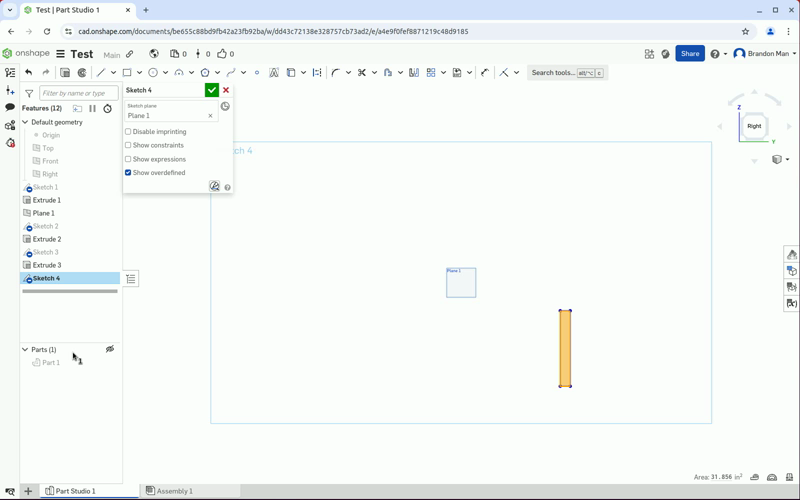
key(shift+y)
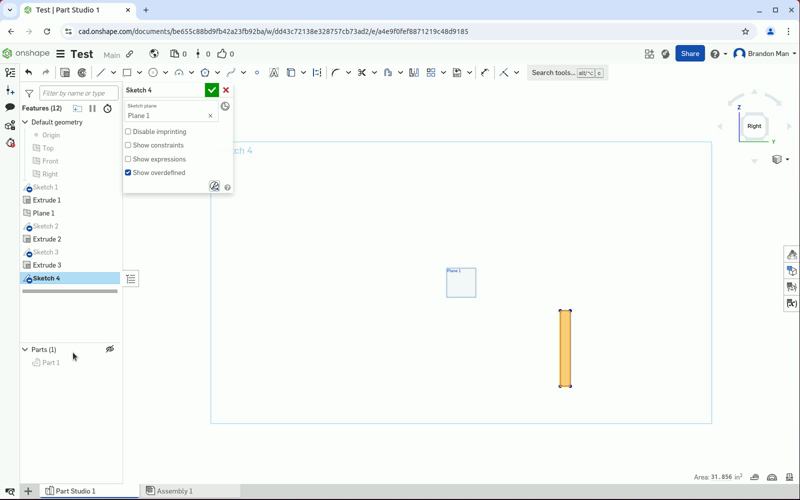
key(shift+e)
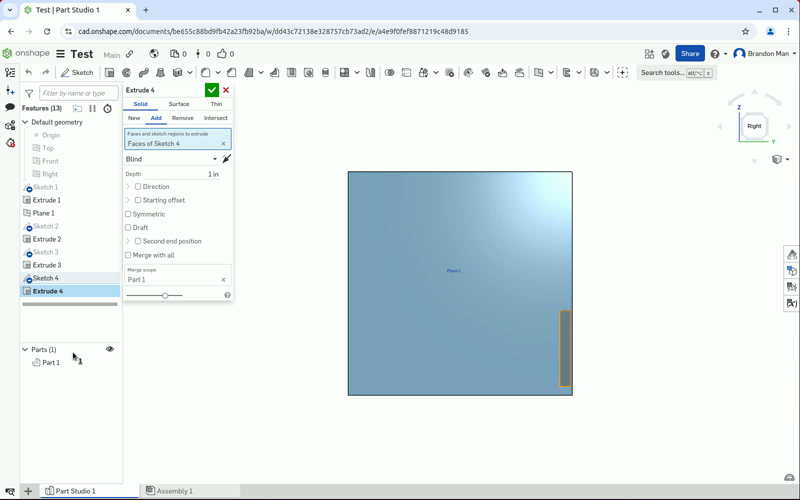
mouse_move(143, 106)
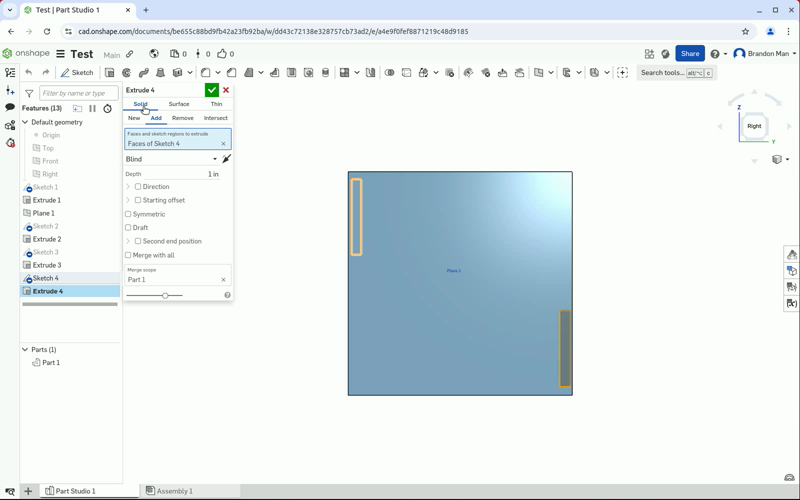
click(143, 106)
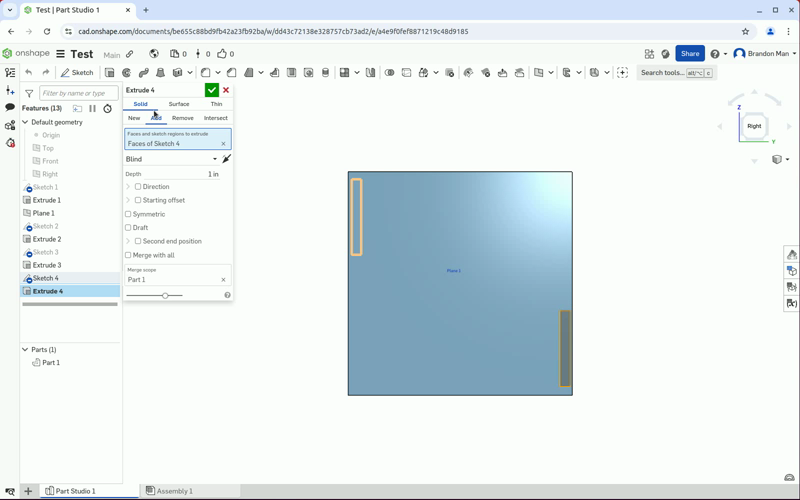
mouse_move(186, 120)
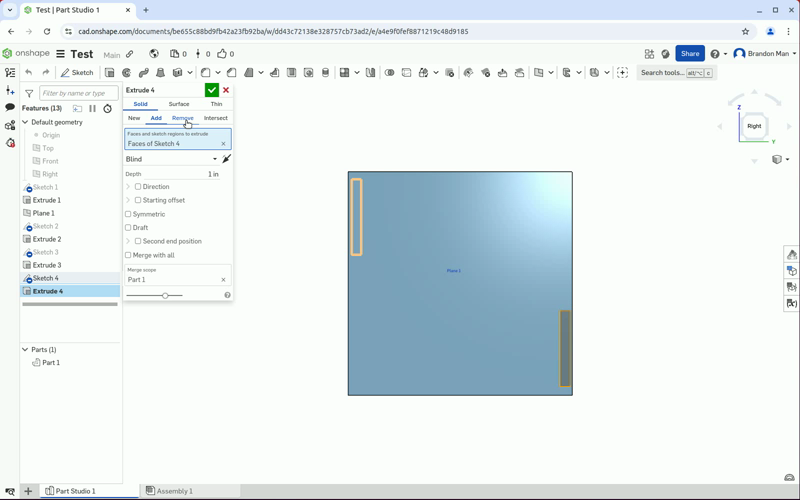
click(186, 120)
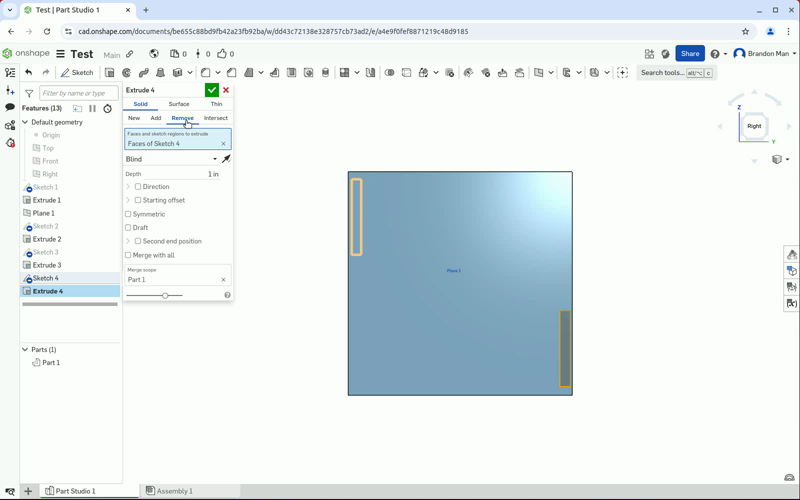
key(tab, 4)
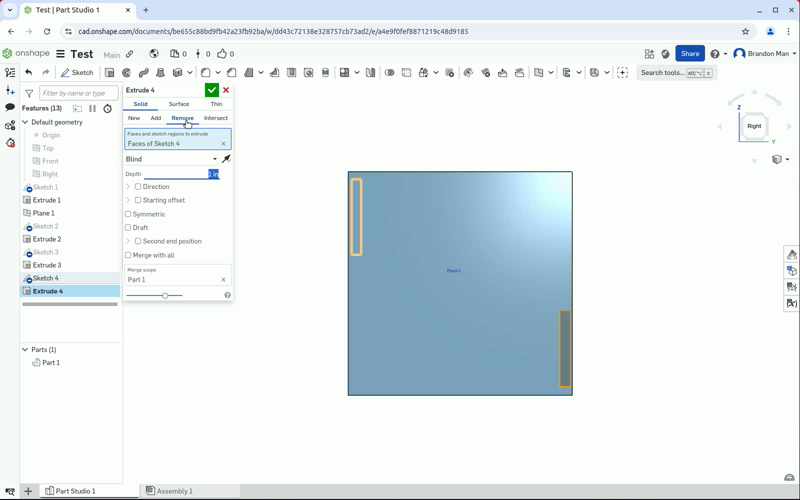
text(7.703)
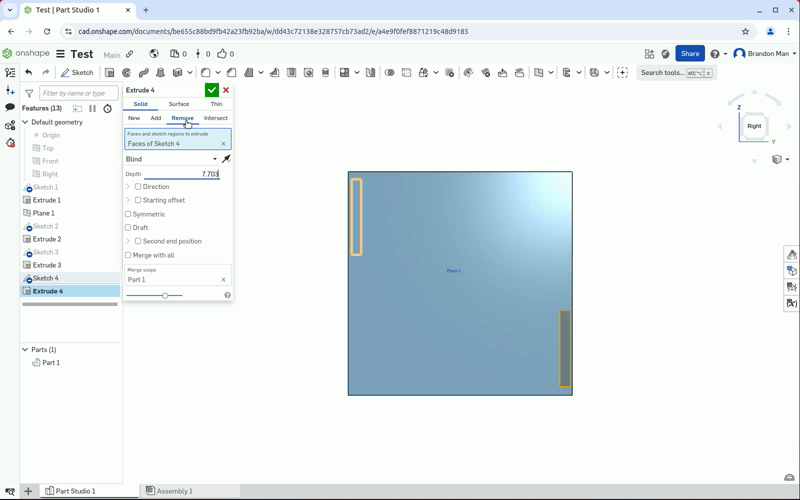
key(tab, 6)
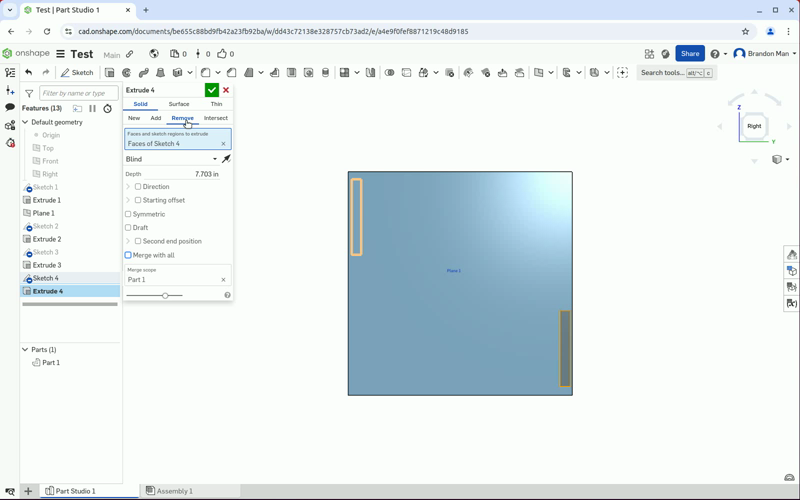
key(space)
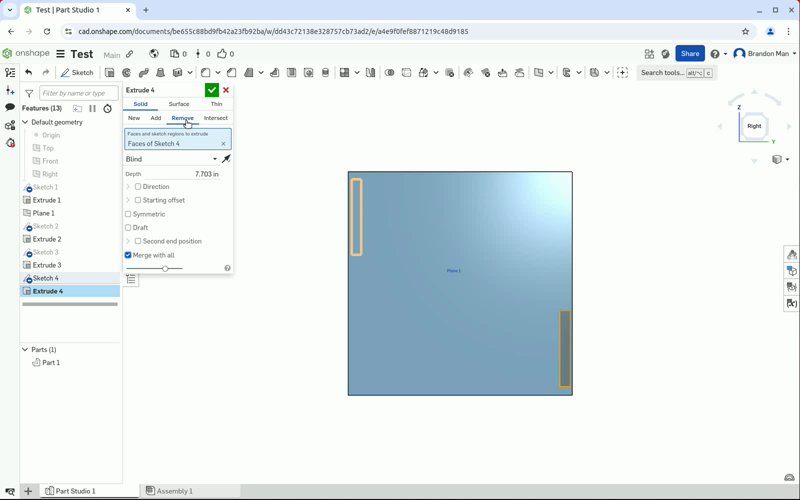
key(enter)
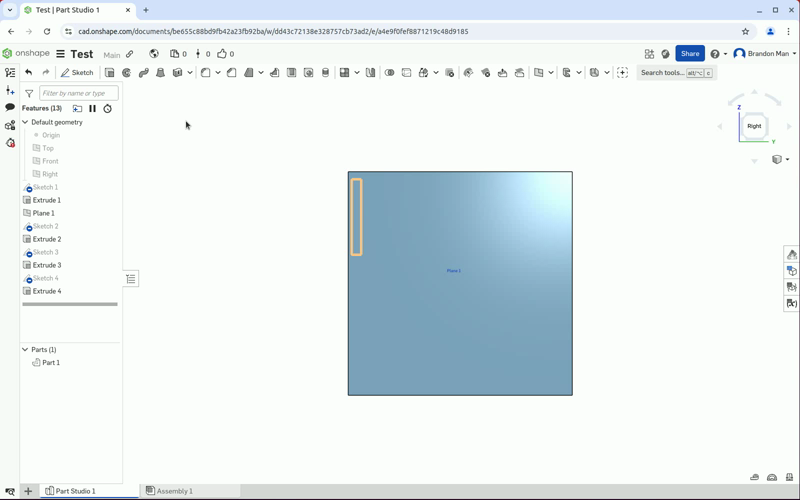
key(shift+h)
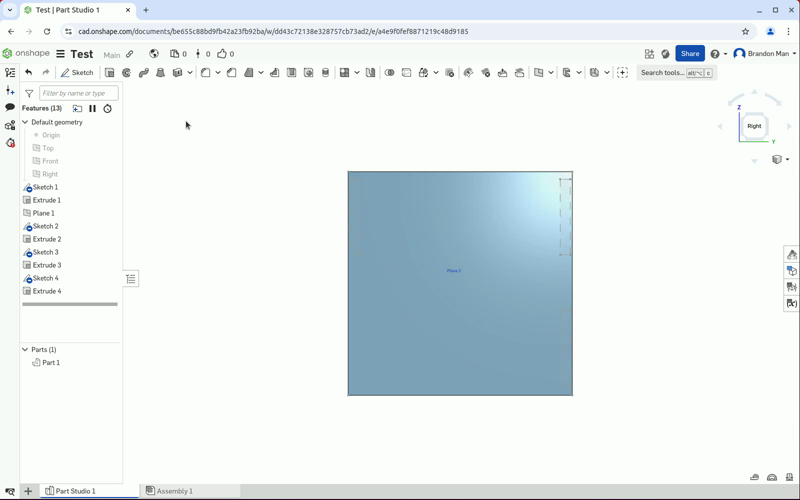
key(shift+h)
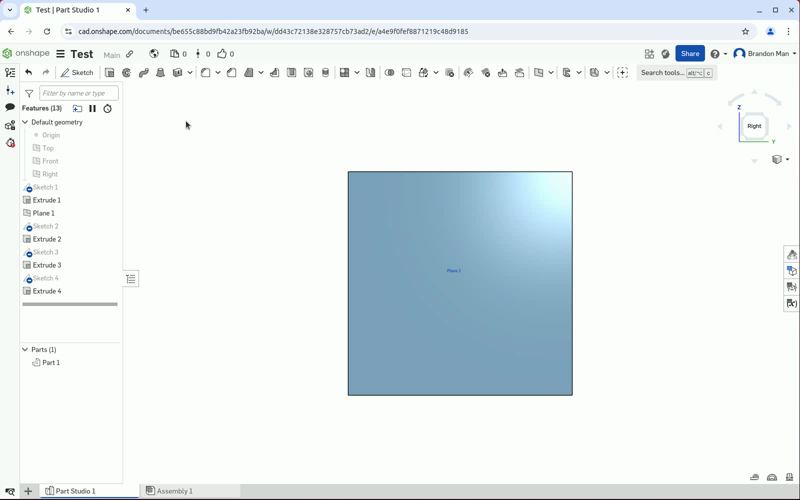
mouse_move(73, 189)
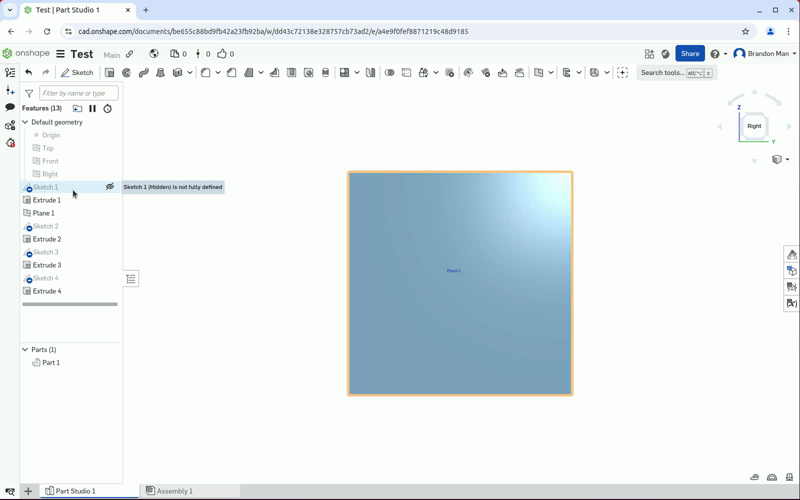
click(73, 189)
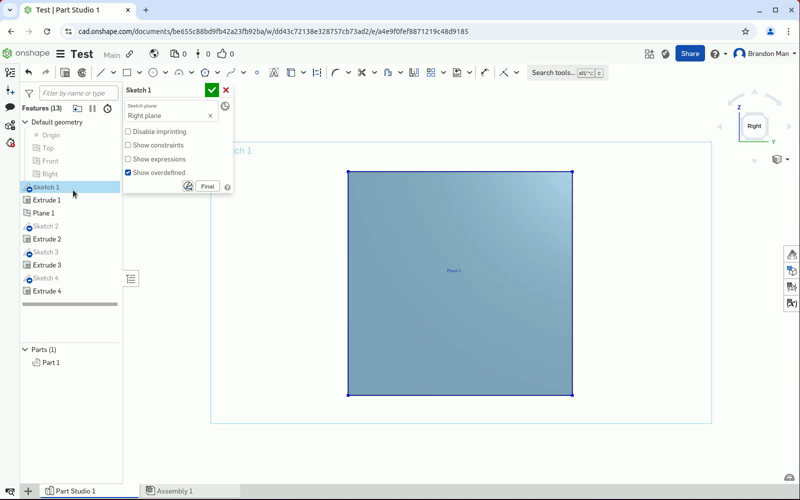
mouse_move(229, 92)
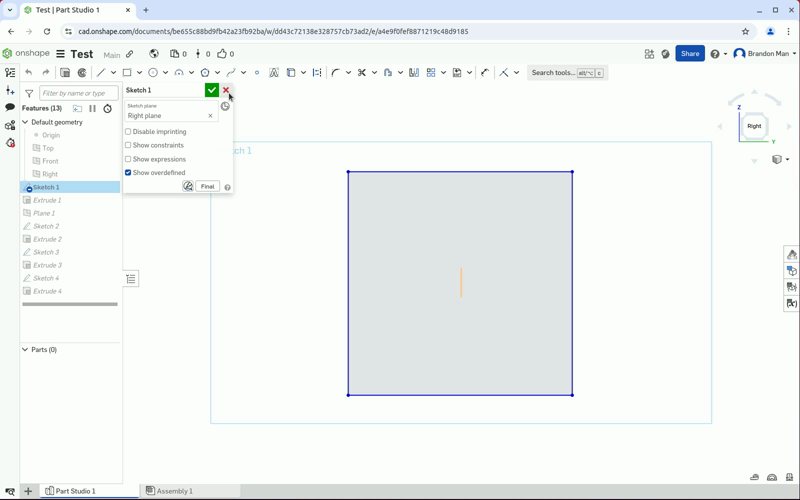
click(229, 92)
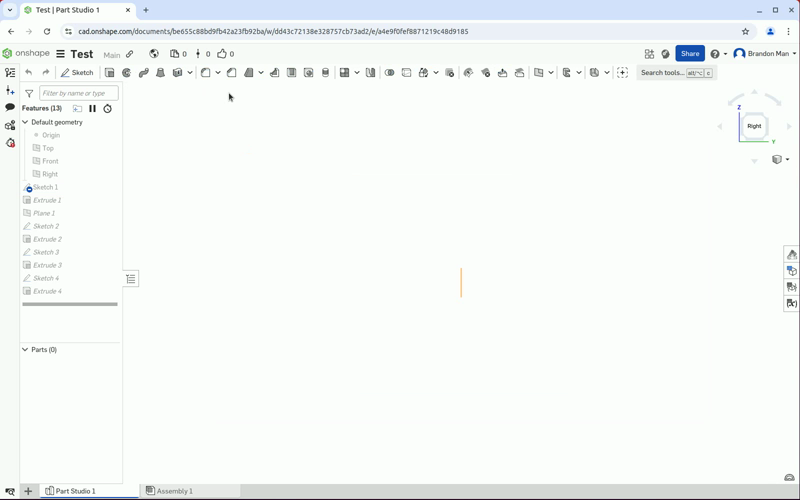
key(shift+s)
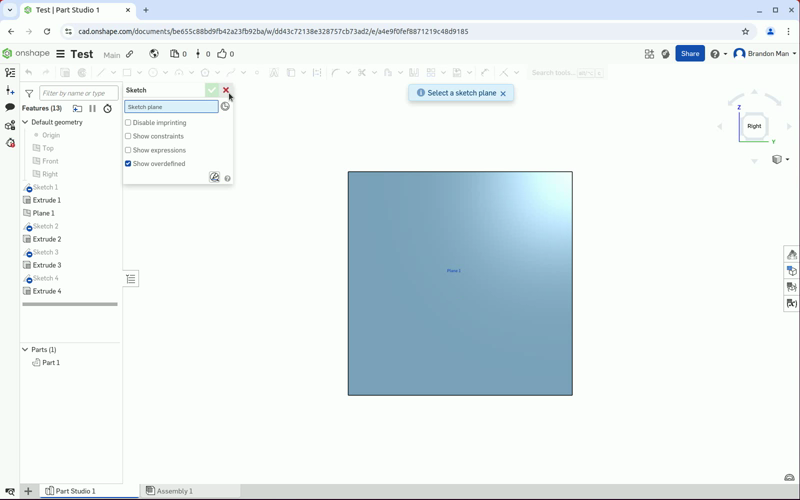
mouse_move(73, 215)
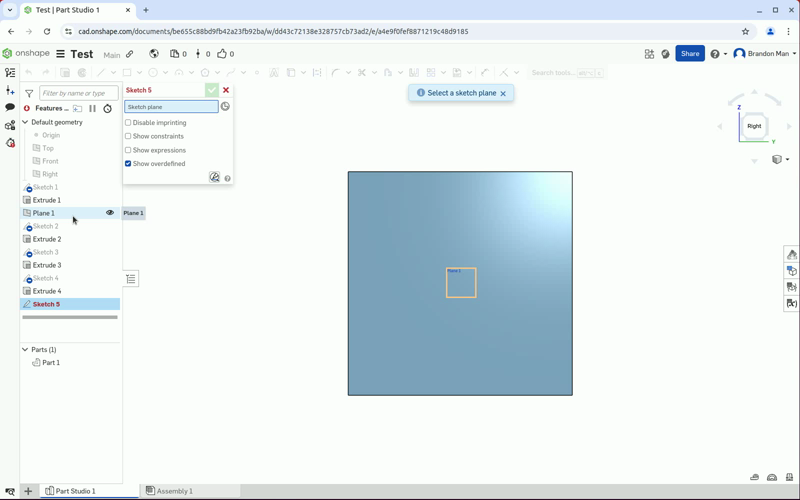
click(73, 215)
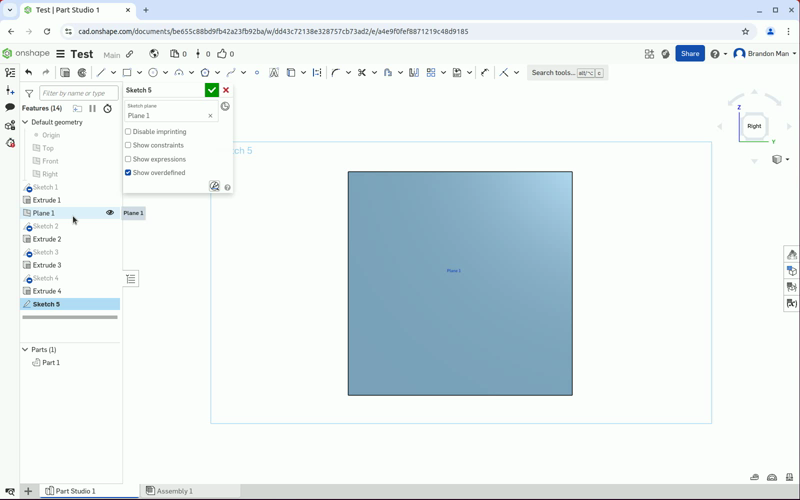
mouse_move(73, 352)
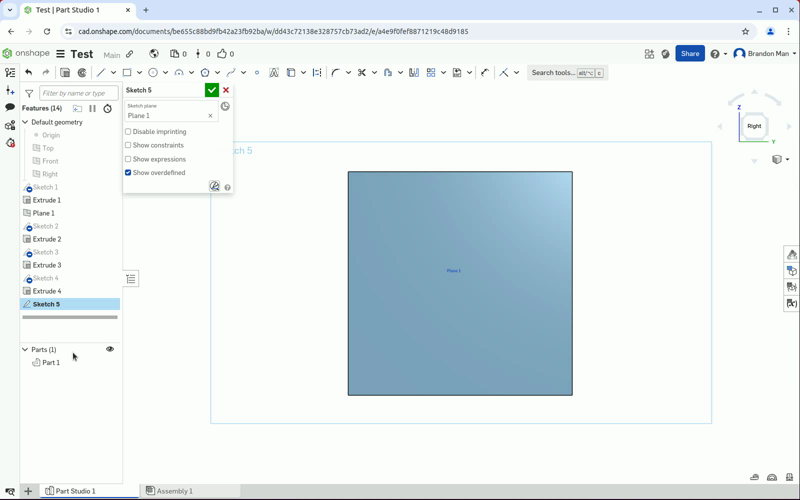
key(y)
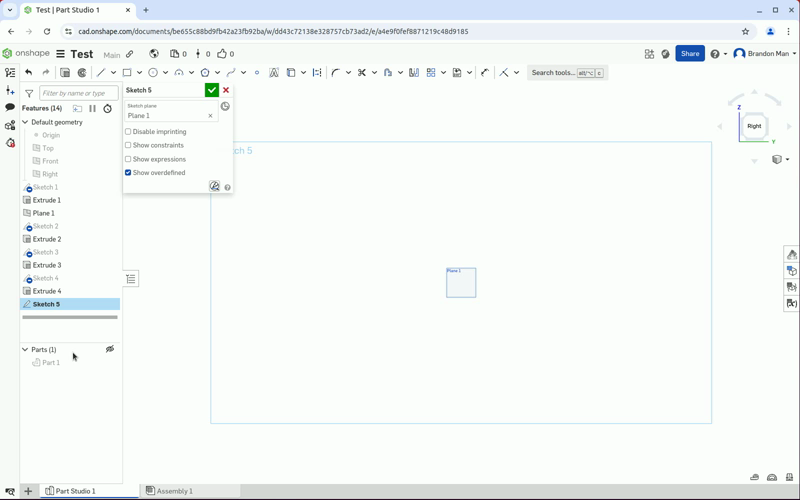
key(l)
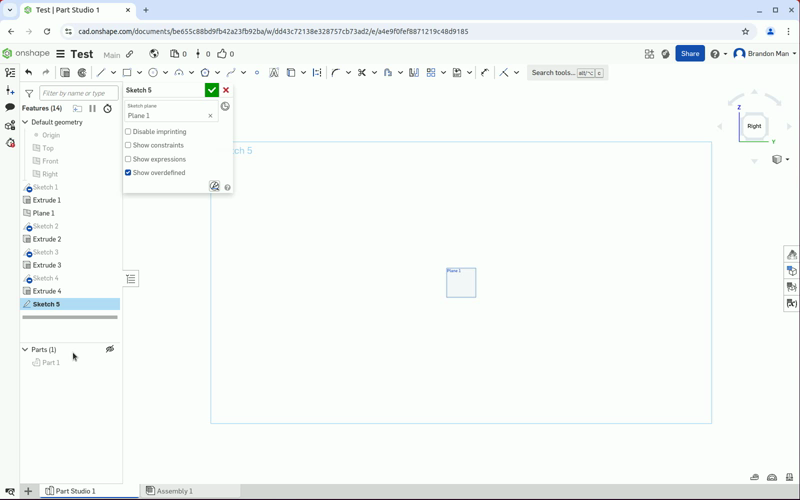
key_down(shift)
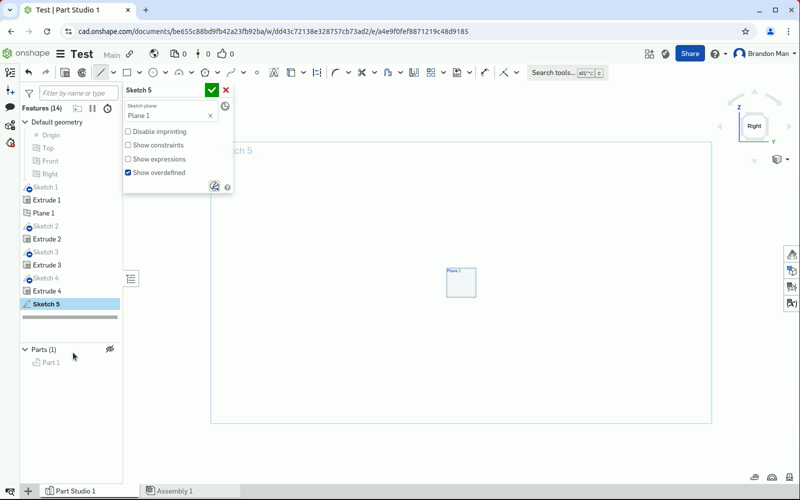
mouse_move(351, 386)
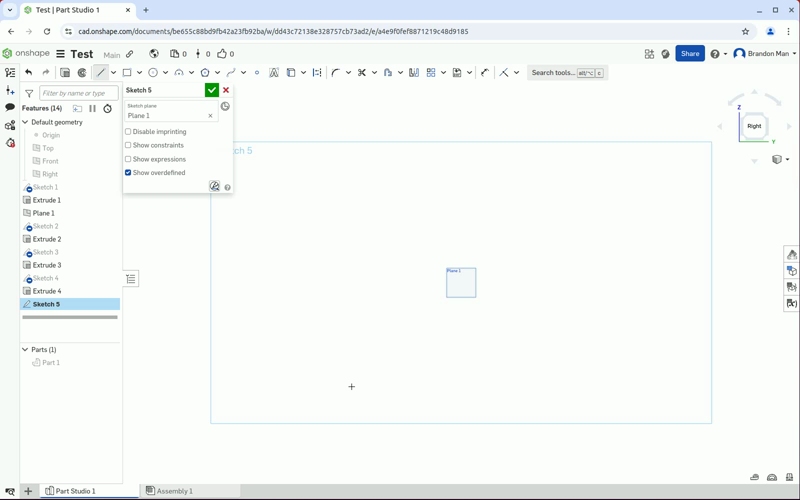
click(351, 386)
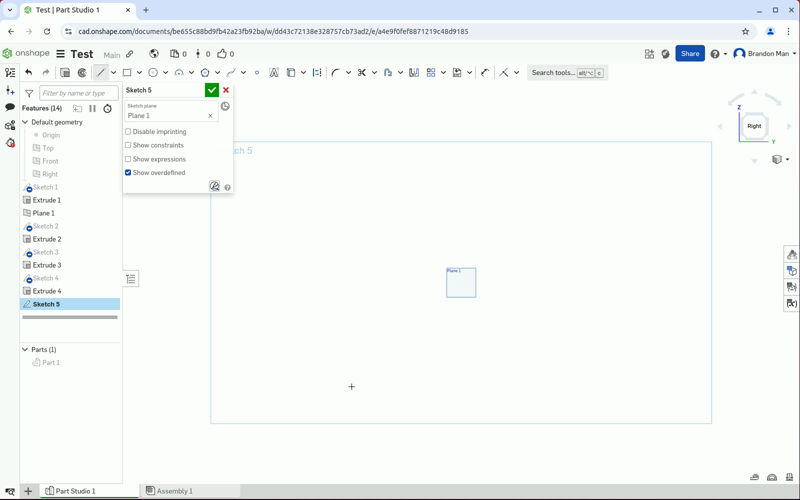
key_up(shift)
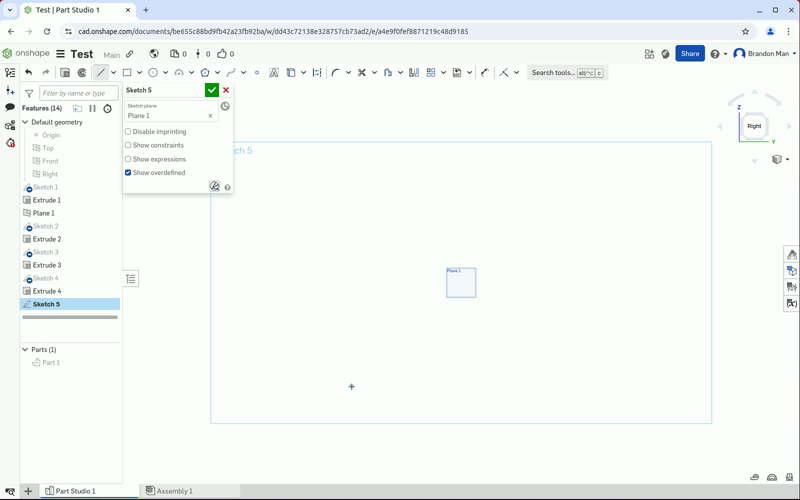
key_down(shift)
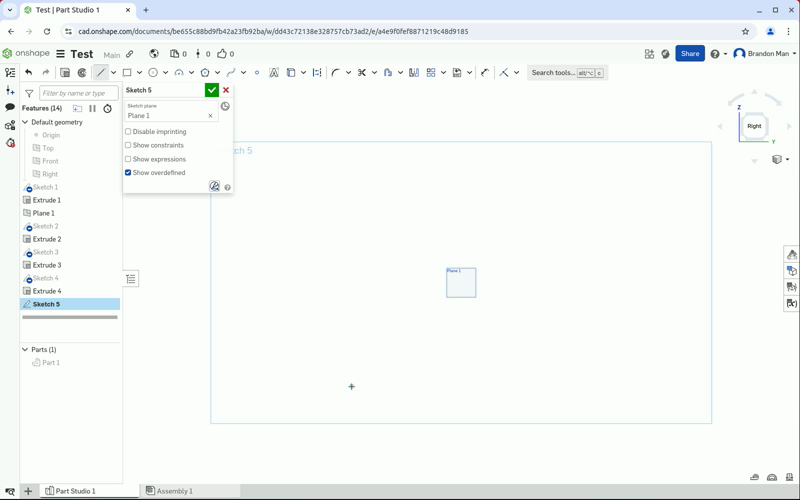
mouse_move(381, 386)
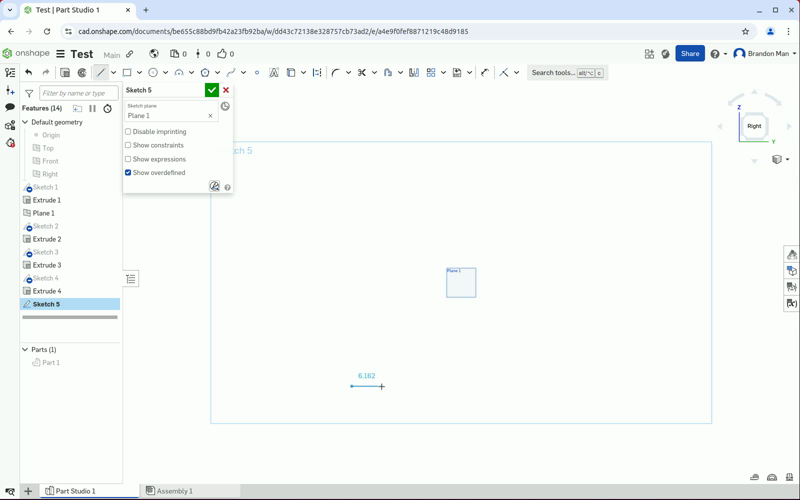
mouse_move(361, 386)
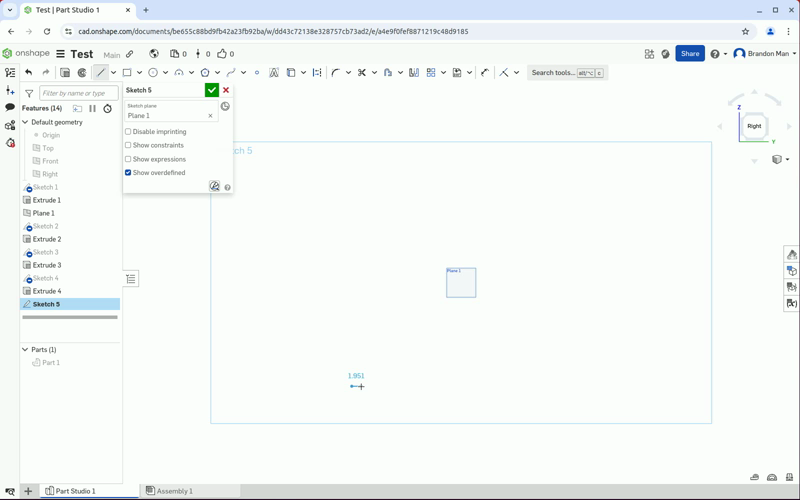
click(361, 386)
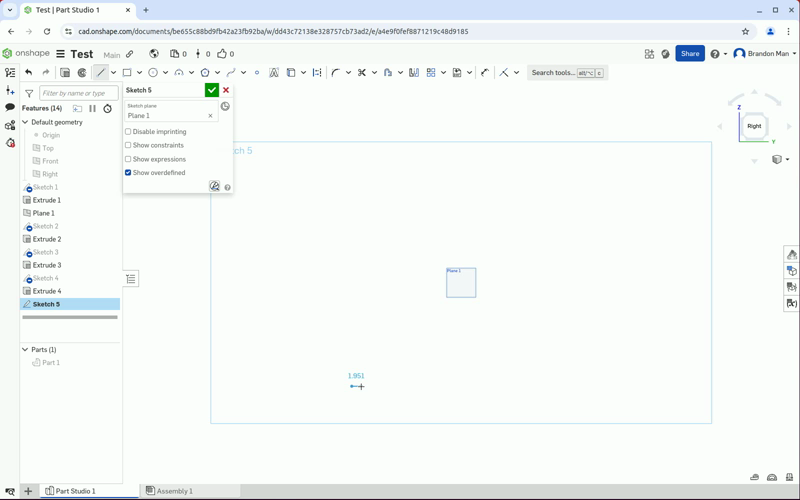
key_up(shift)
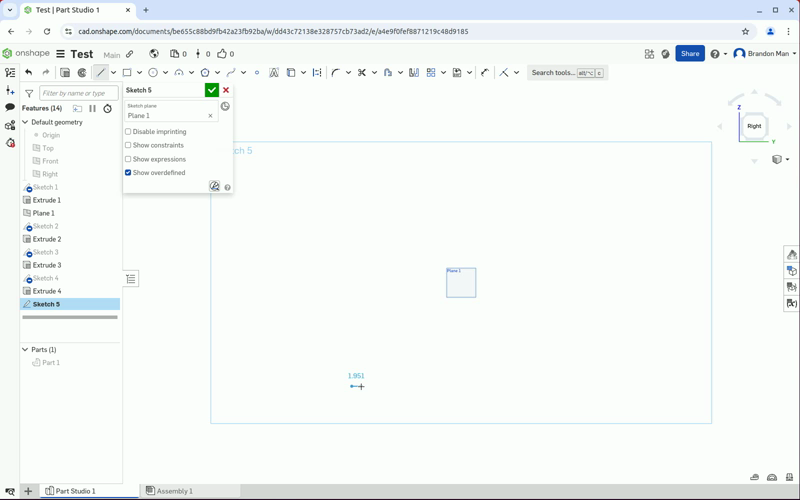
key_down(shift)
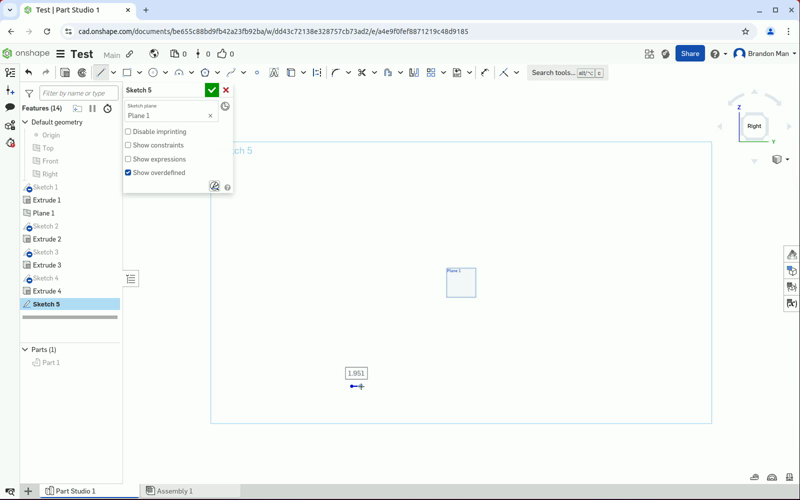
mouse_move(361, 310)
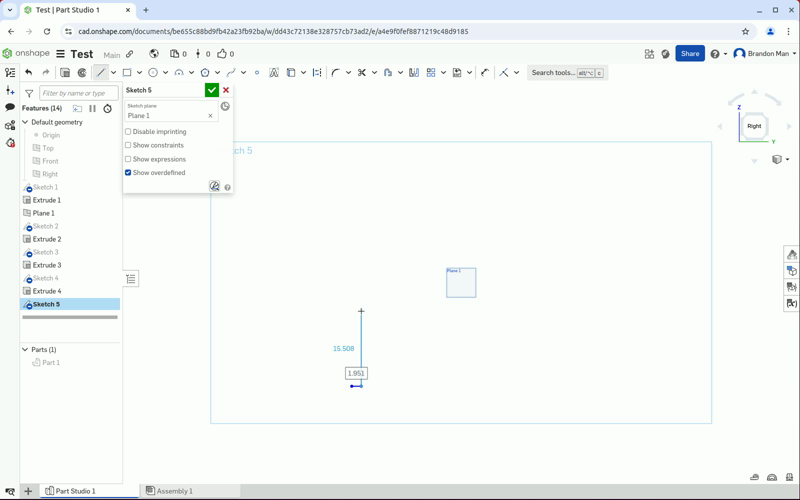
click(361, 310)
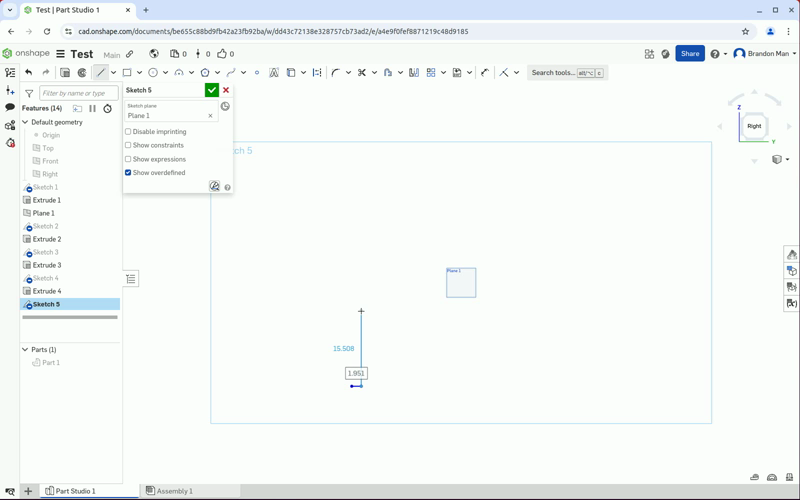
key_up(shift)
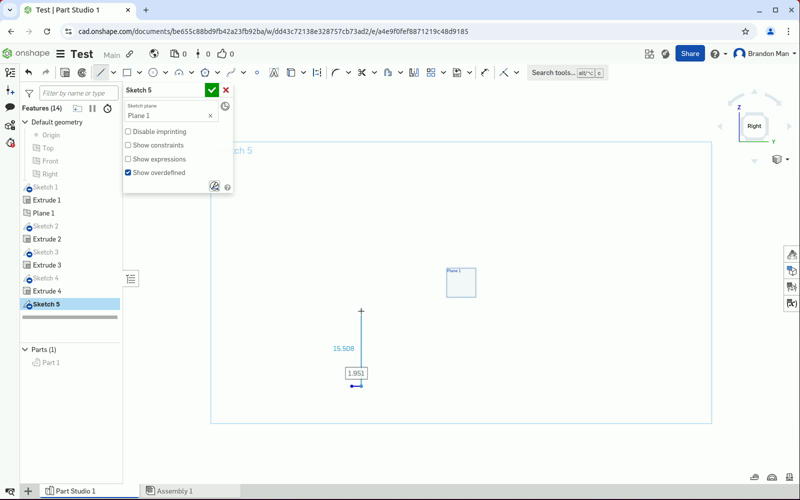
key_down(shift)
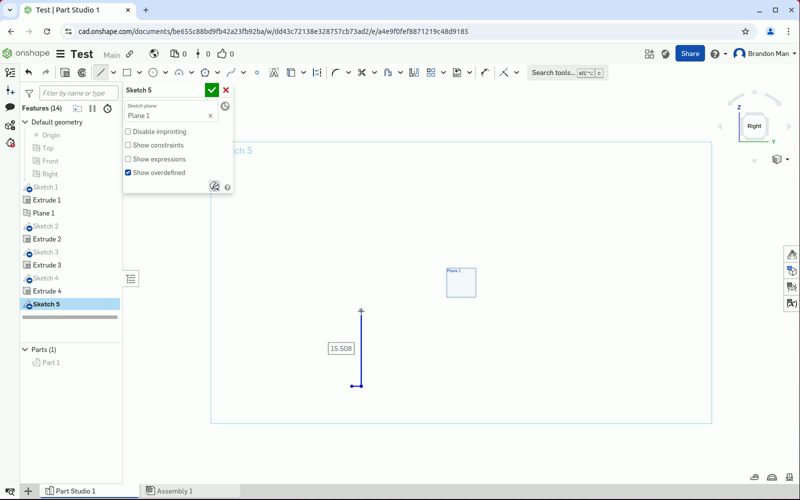
mouse_move(391, 310)
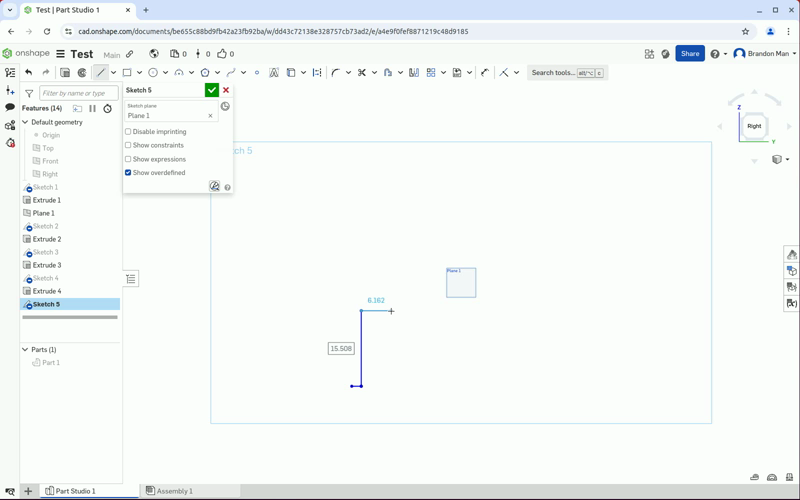
mouse_move(351, 310)
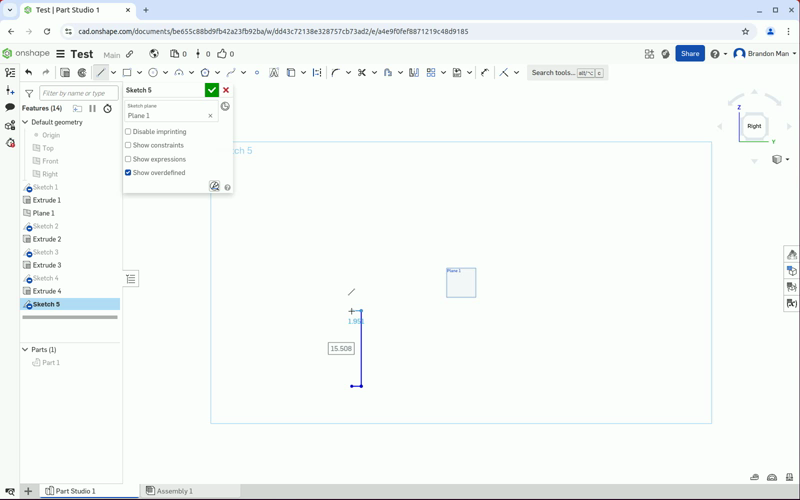
click(351, 310)
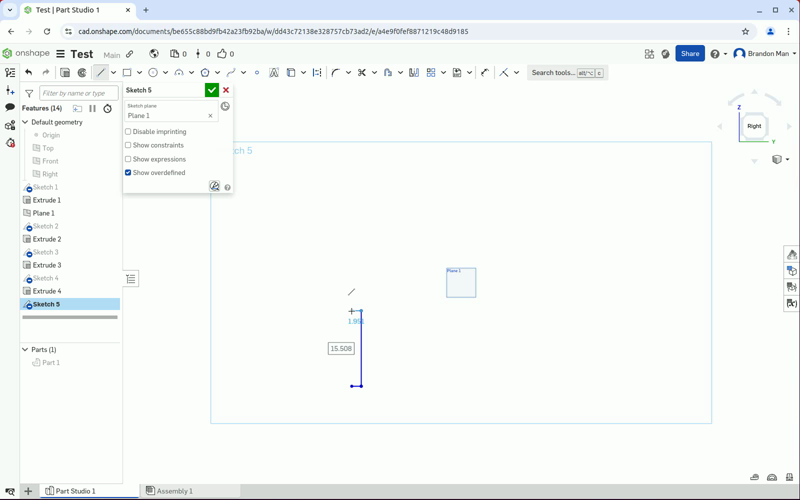
key_up(shift)
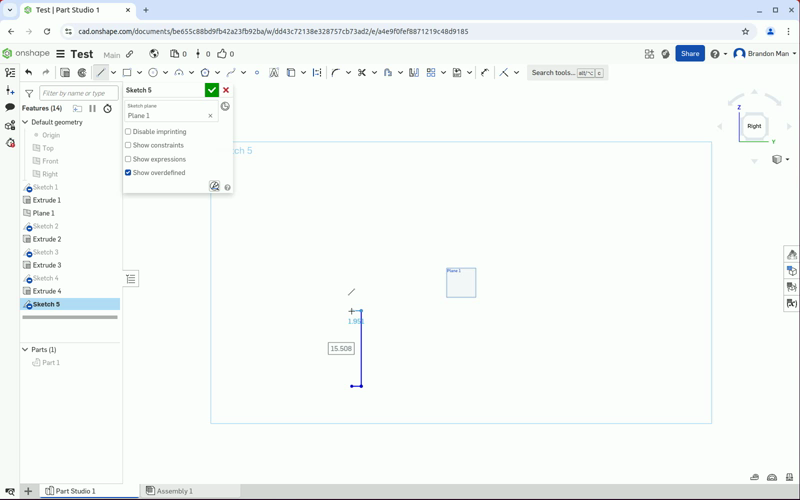
key_down(shift)
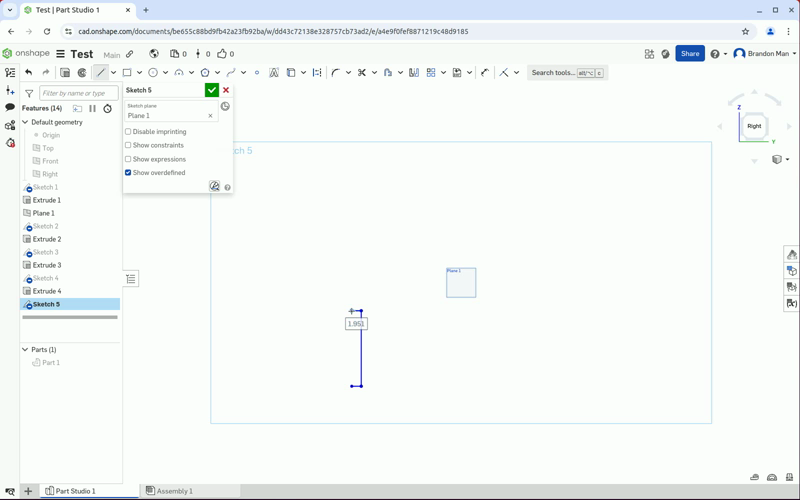
mouse_move(351, 386)
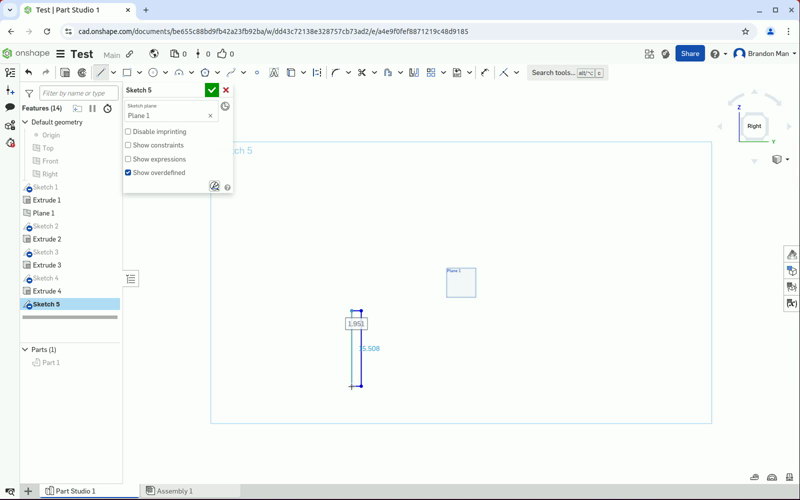
key_up(shift)
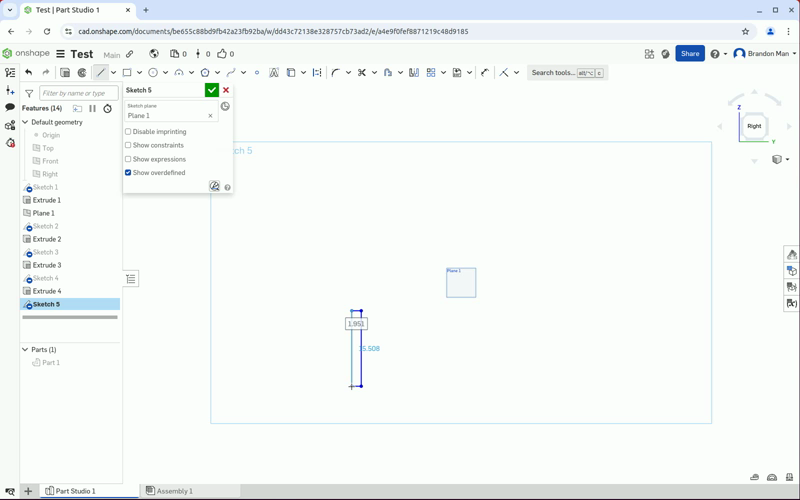
click(351, 386)
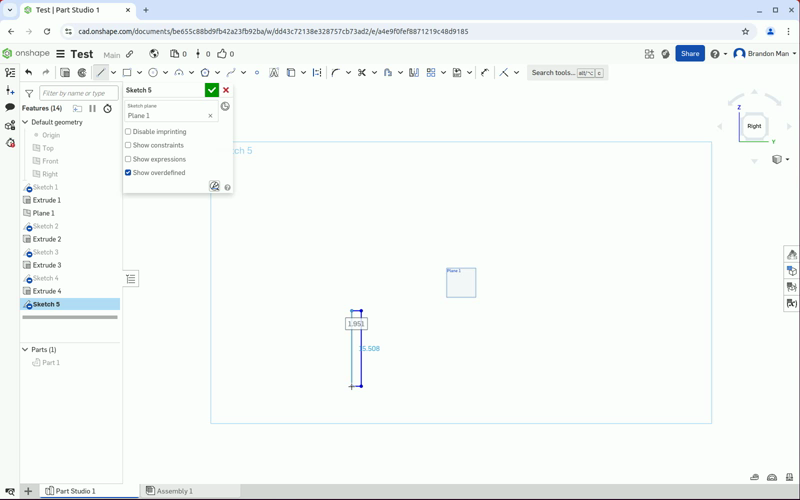
key(esc)
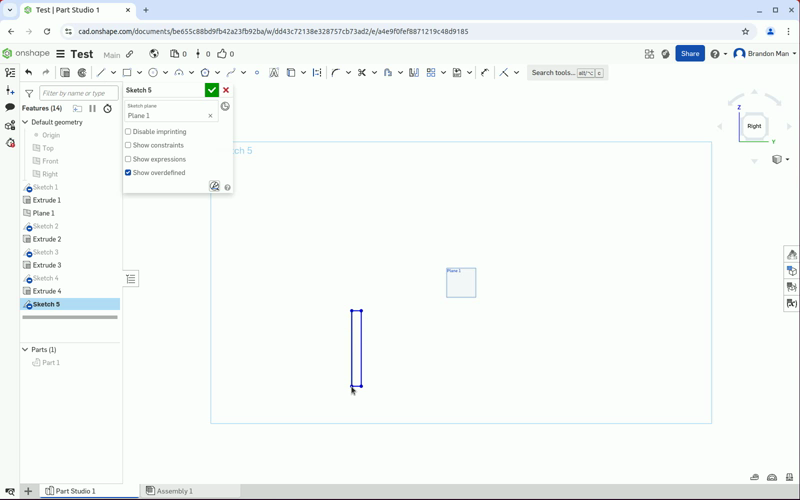
mouse_move(359, 360)
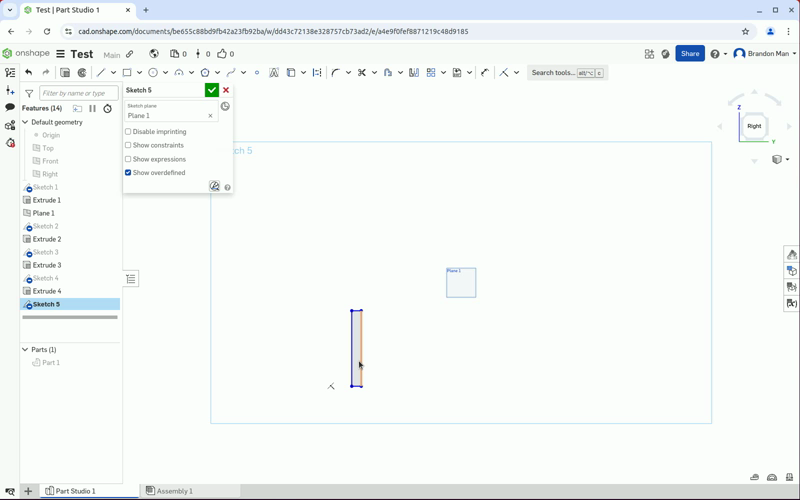
scroll(6)
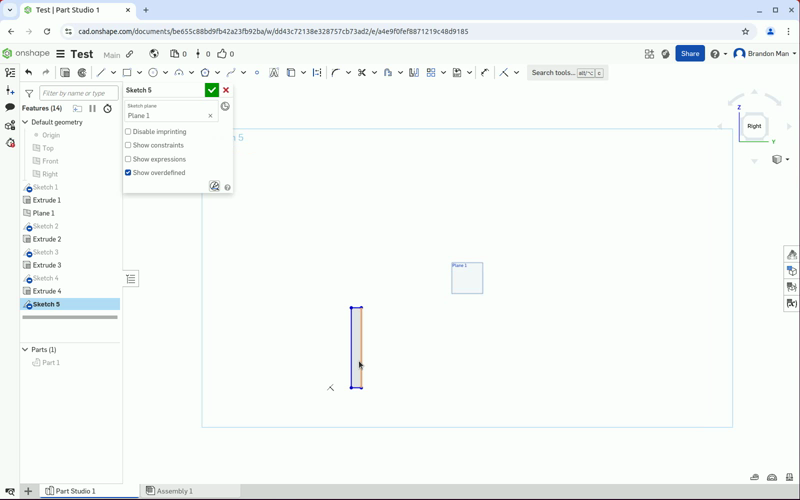
scroll(6)
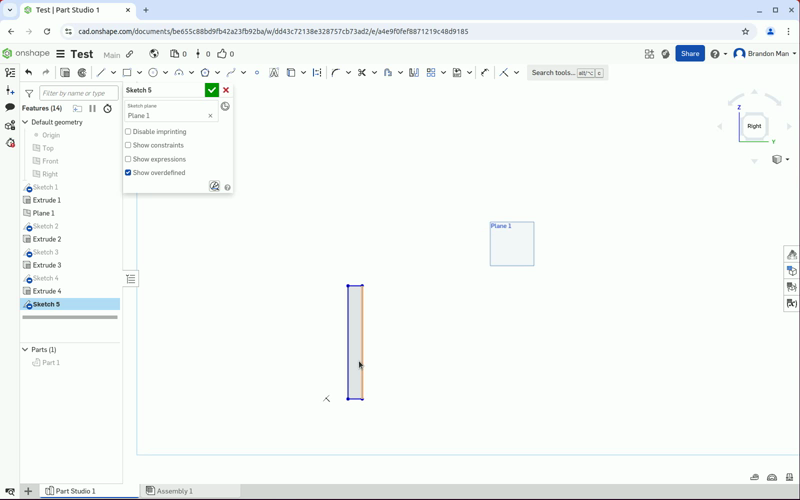
scroll(6)
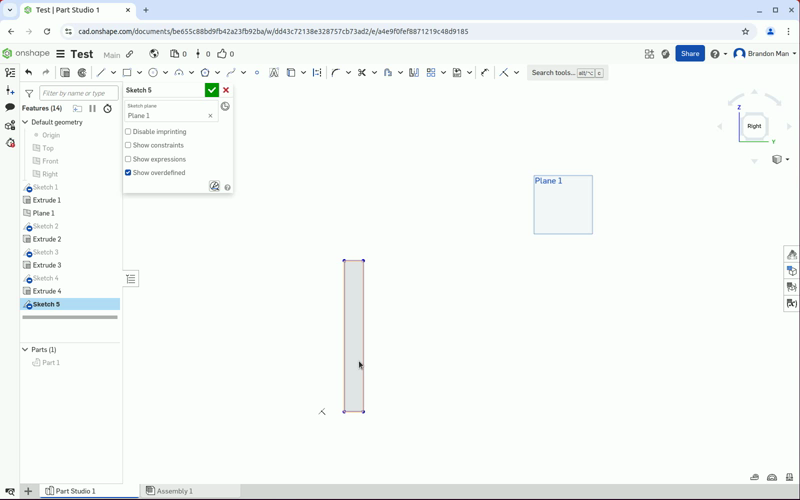
scroll(6)
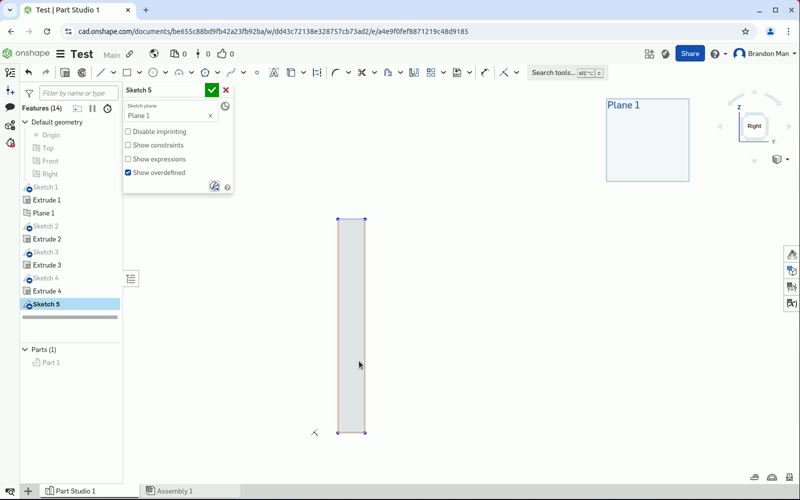
scroll(6)
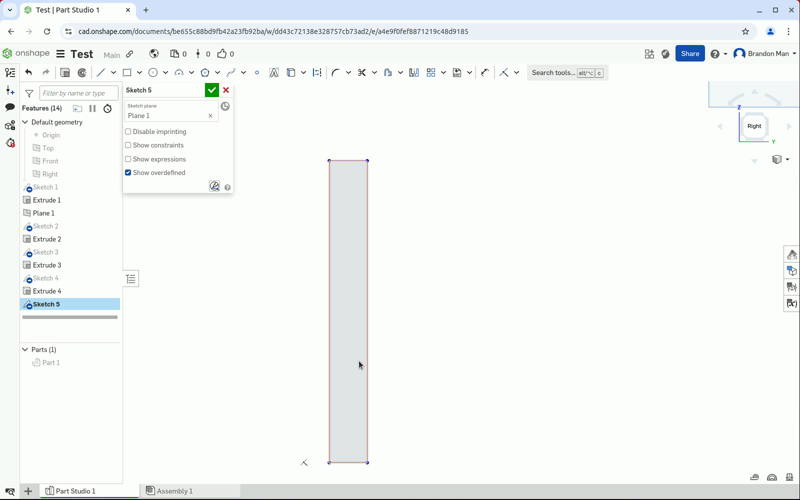
scroll(6)
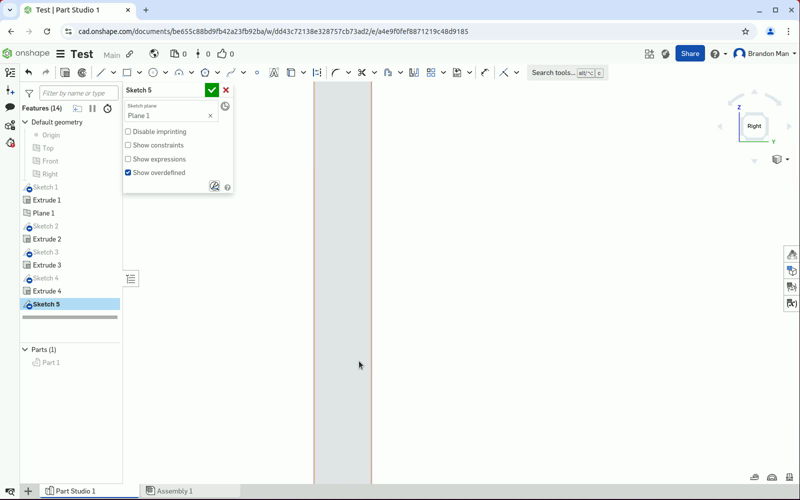
scroll(6)
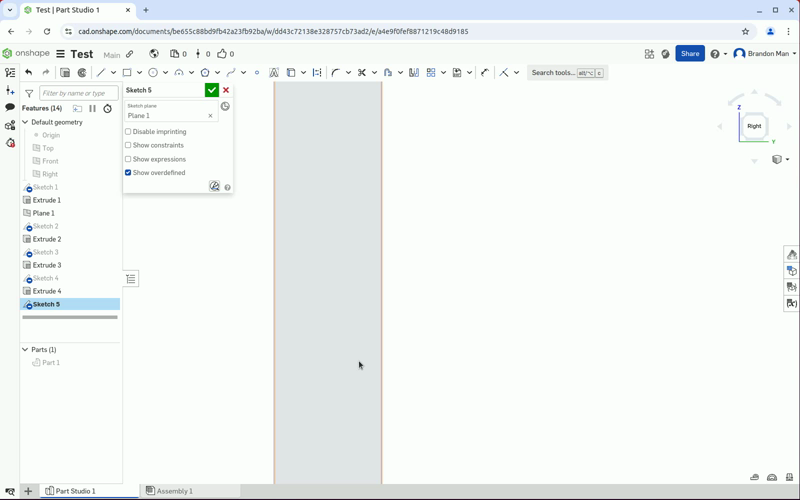
click(359, 360)
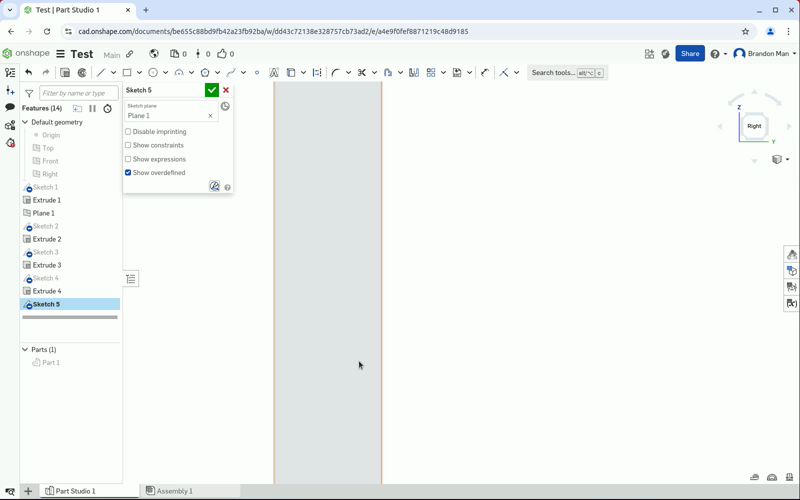
scroll(-6)
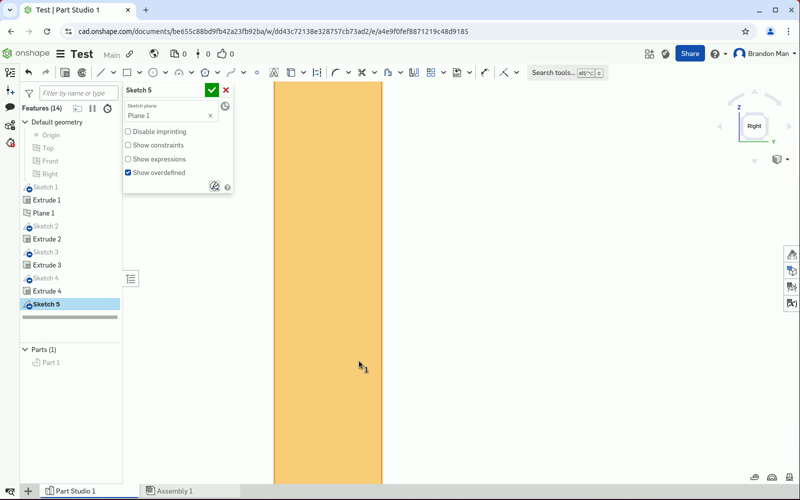
scroll(-6)
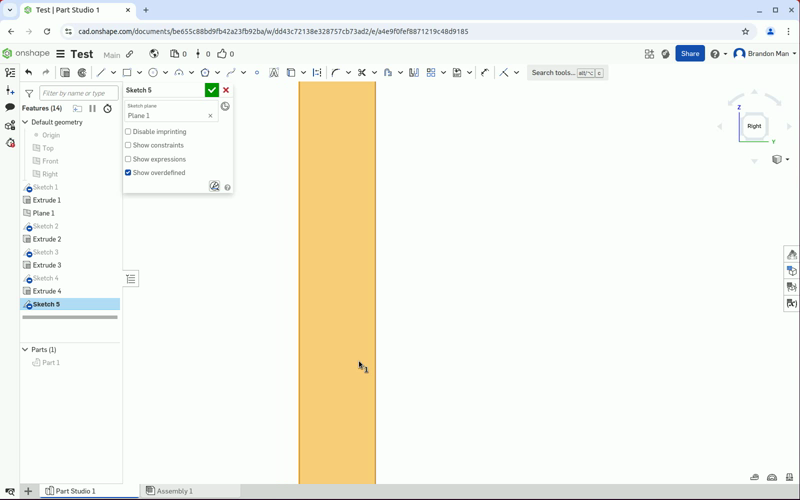
scroll(-6)
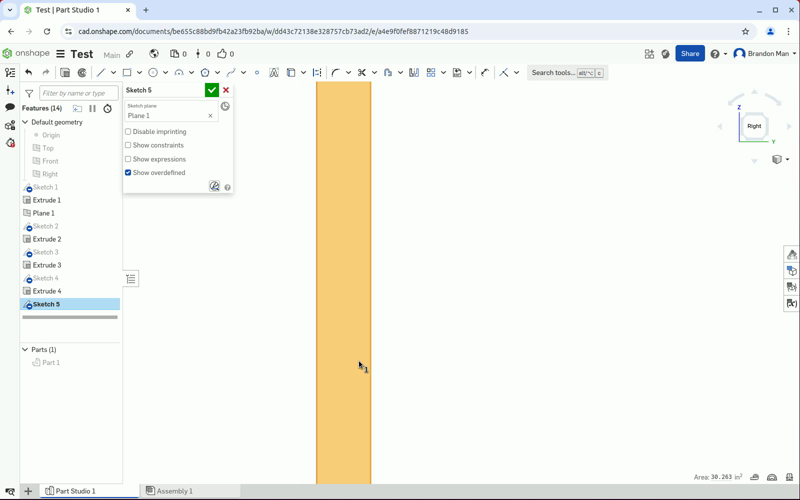
scroll(-6)
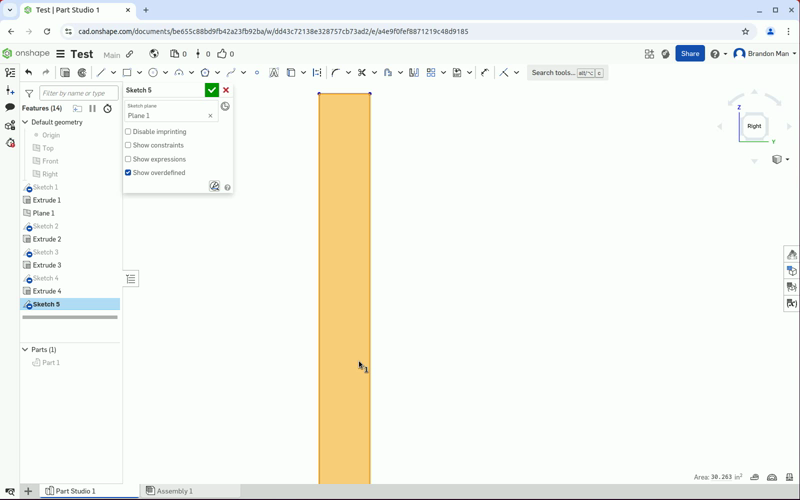
scroll(-6)
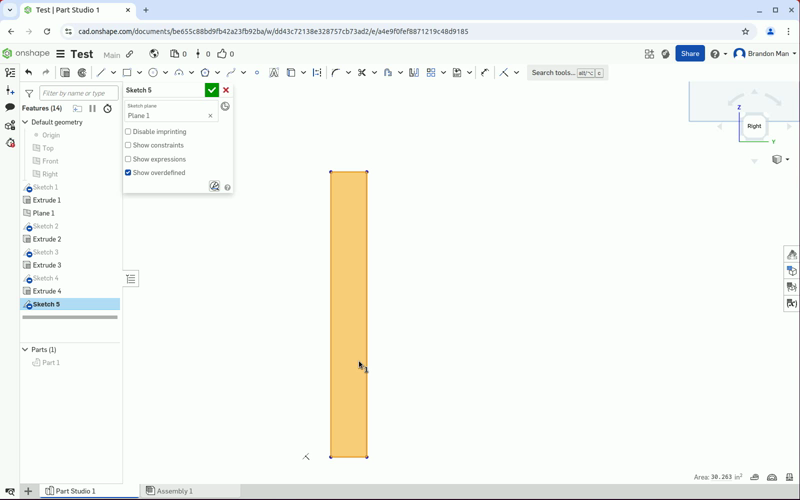
scroll(-6)
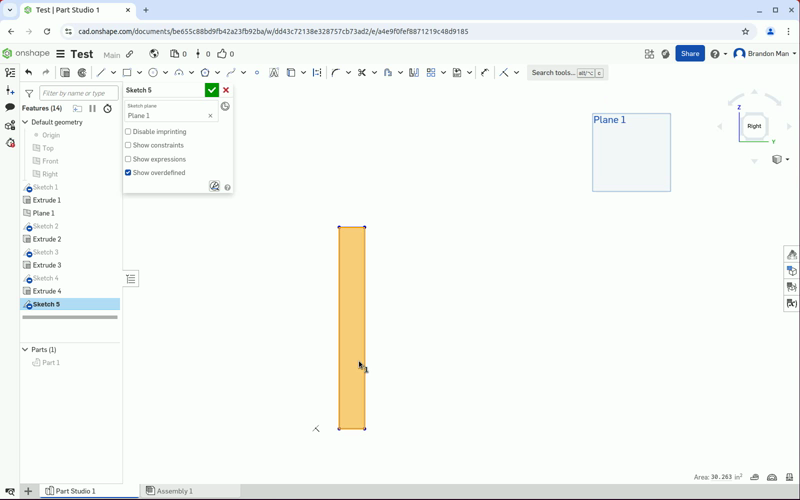
scroll(-6)
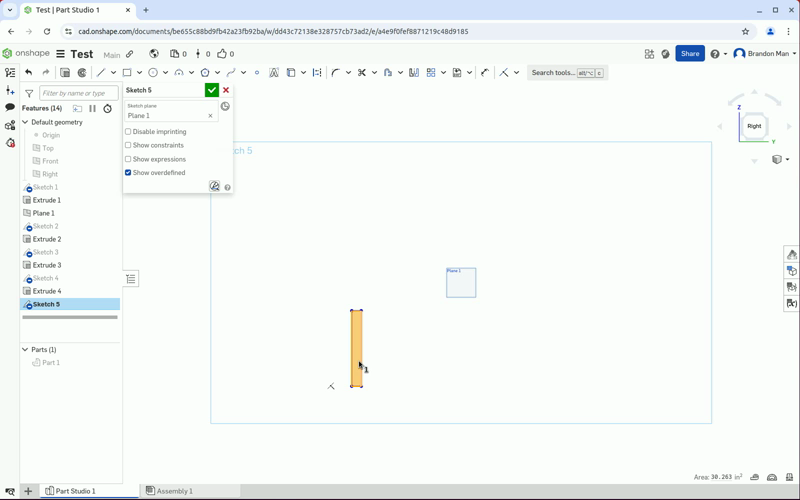
mouse_move(73, 352)
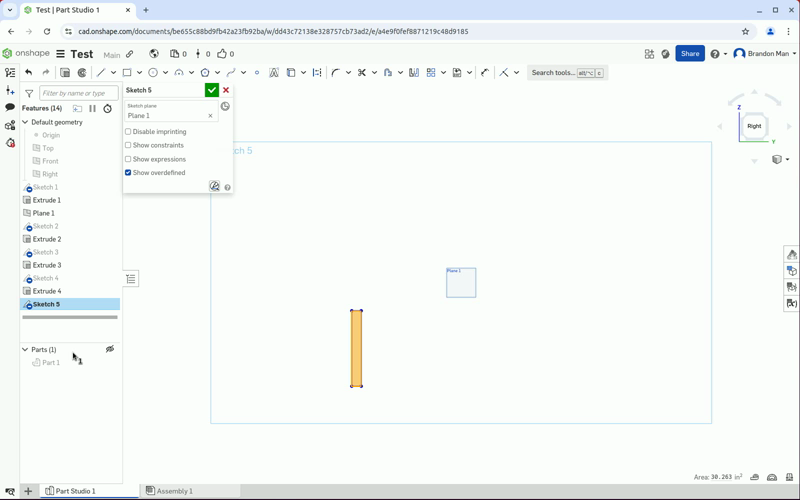
key(shift+y)
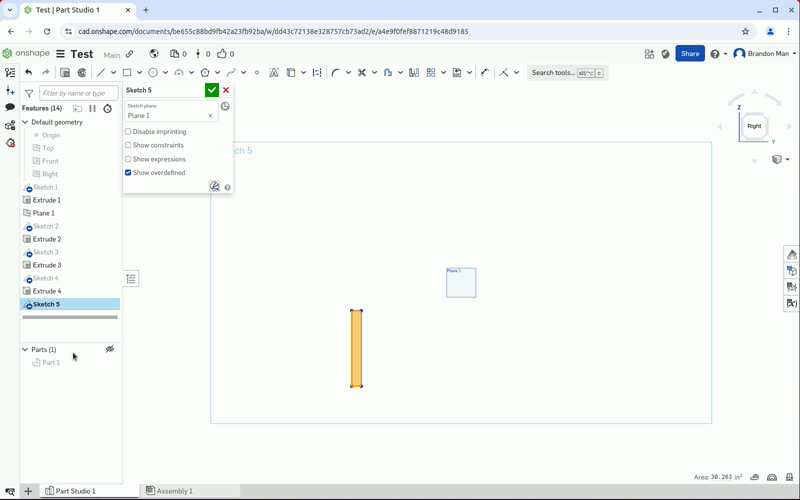
key(shift+e)
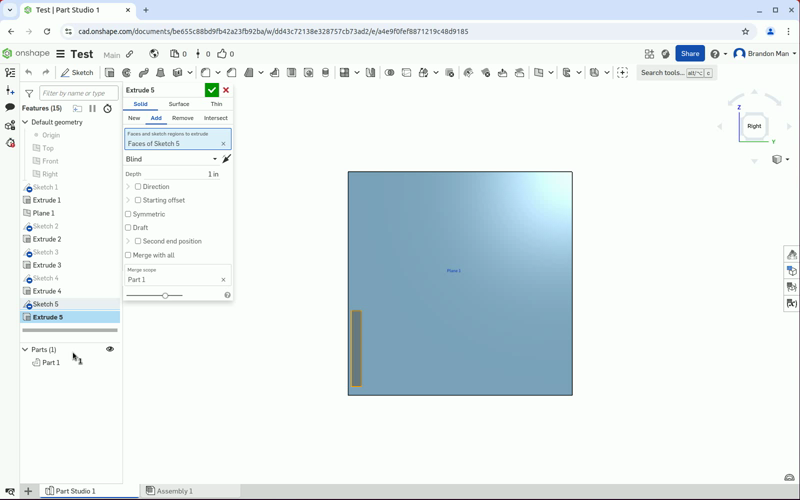
mouse_move(143, 106)
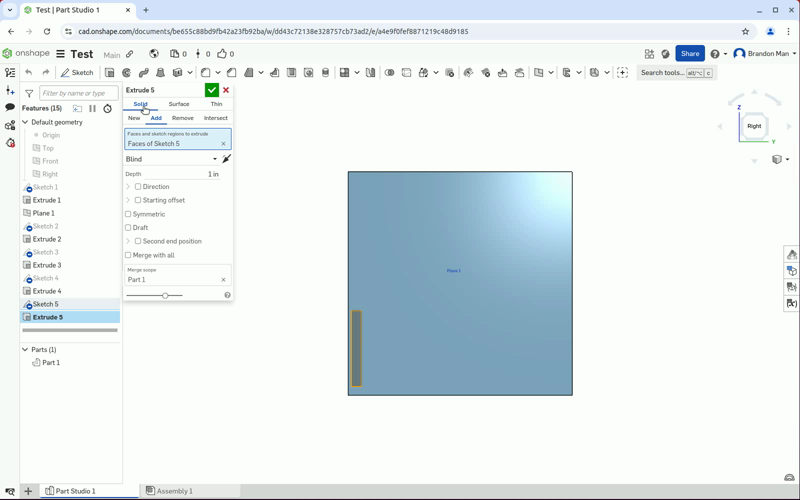
click(143, 106)
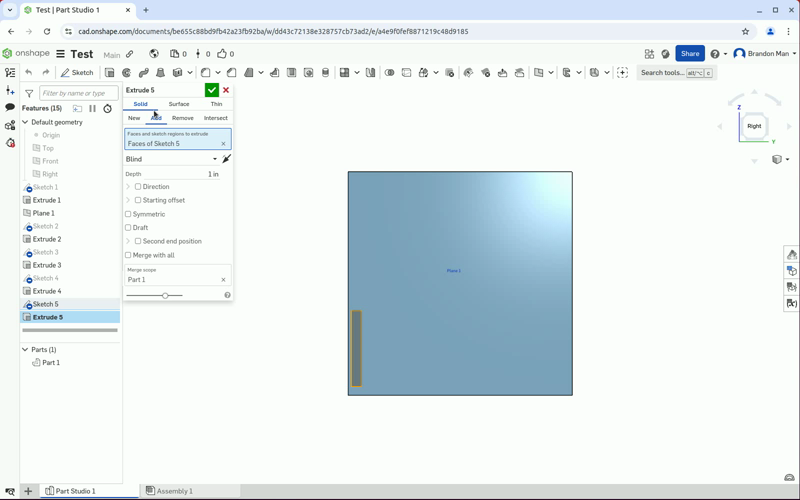
mouse_move(186, 120)
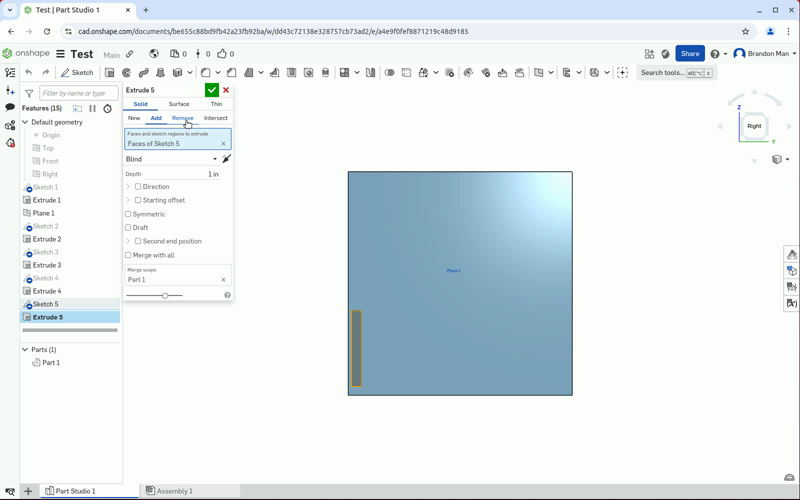
click(186, 120)
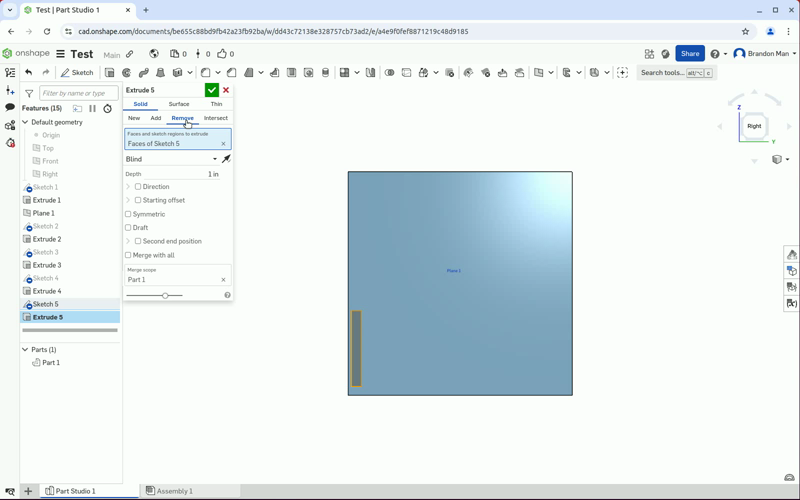
key(tab, 4)
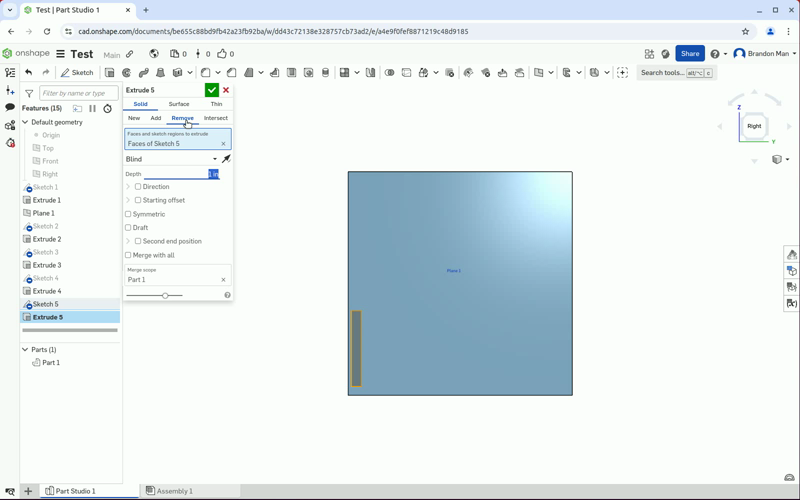
text(7.703)
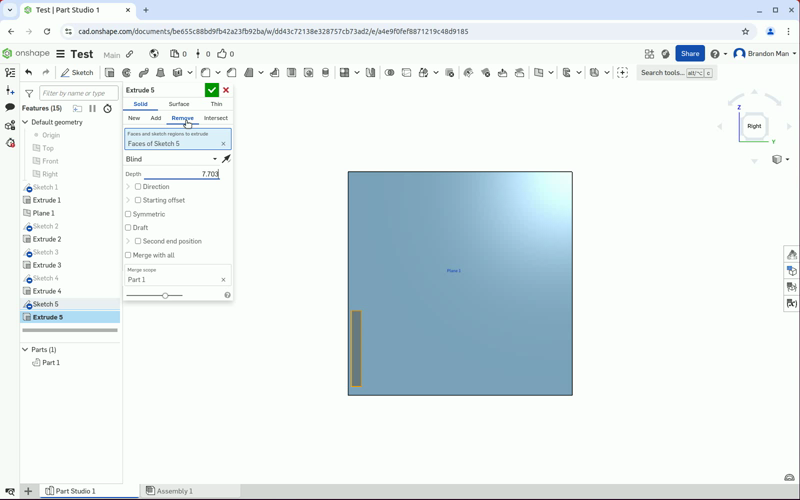
key(tab, 6)
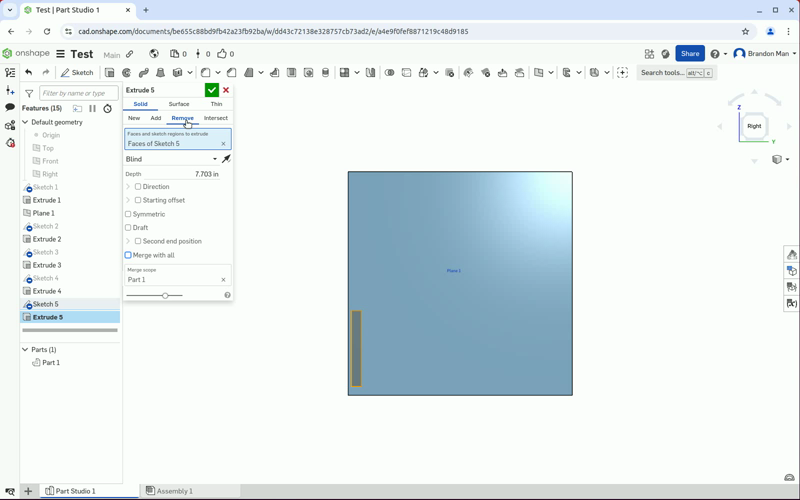
key(space)
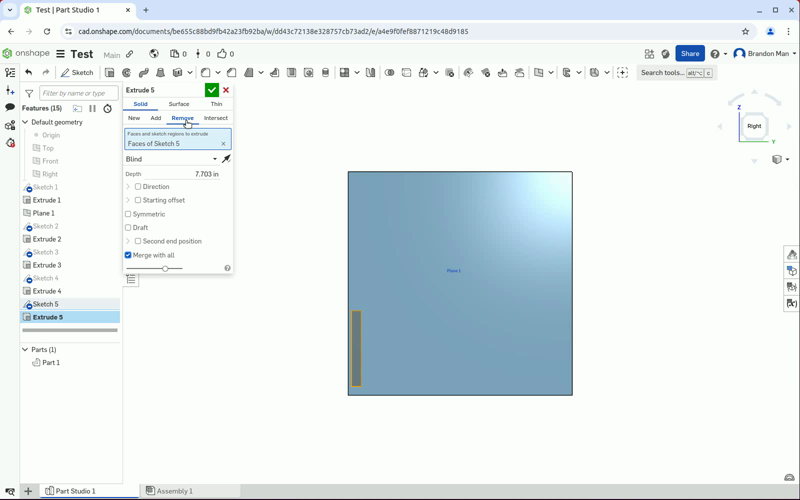
key(enter)
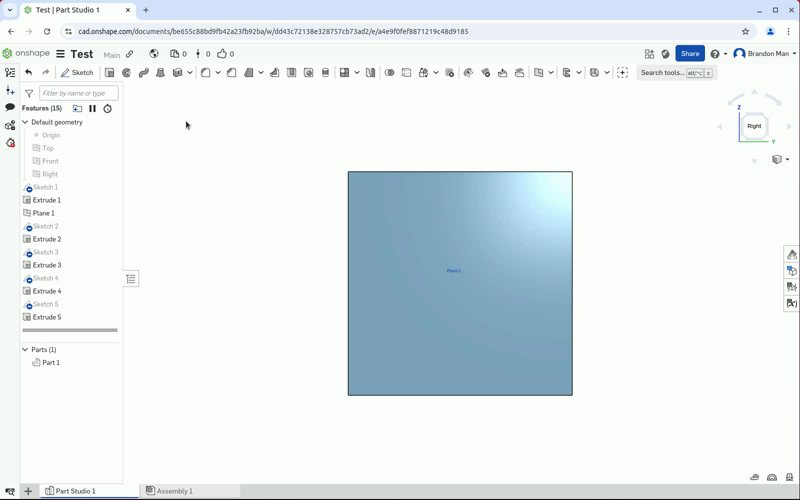
key(shift+h)
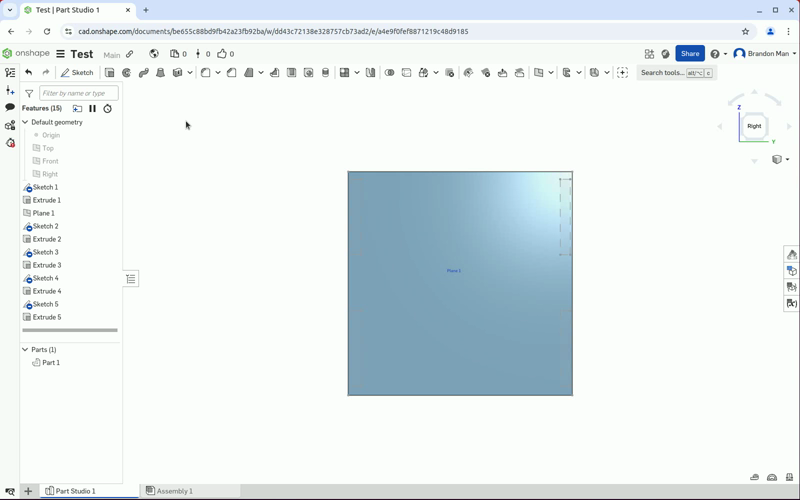
key(shift+h)
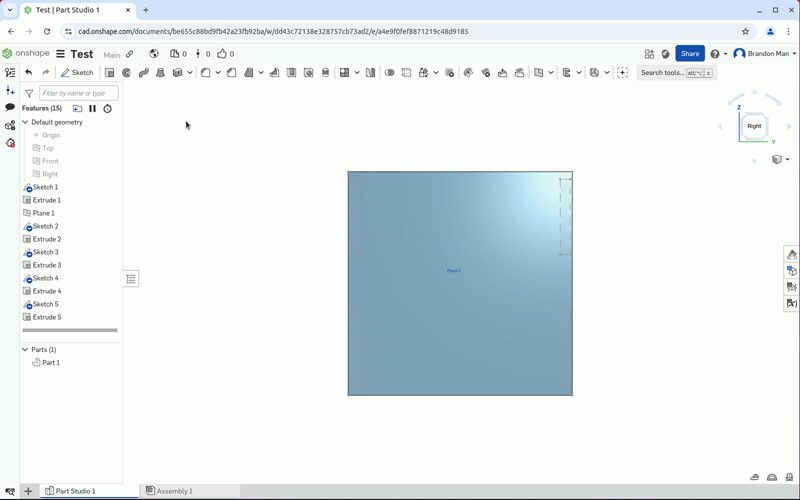
key(shift+7)
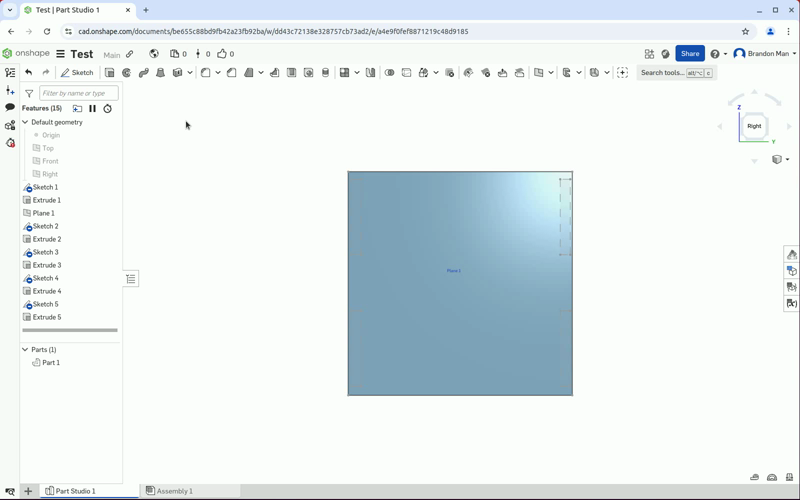
key(right, 2)
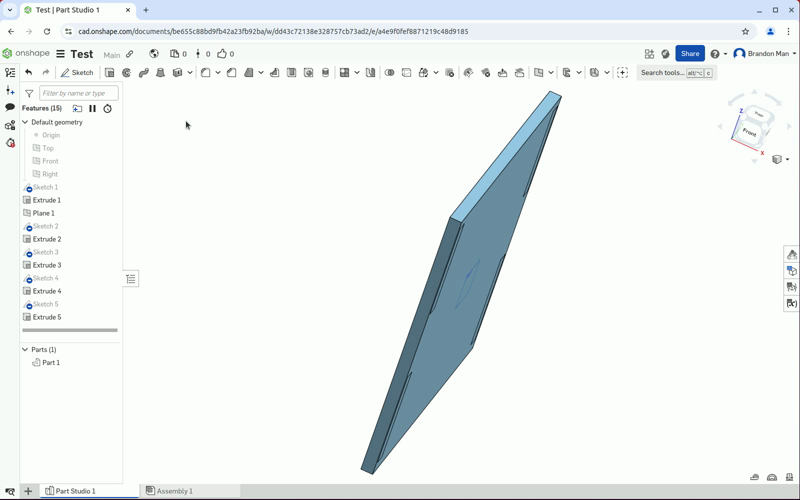
key(down, 2)
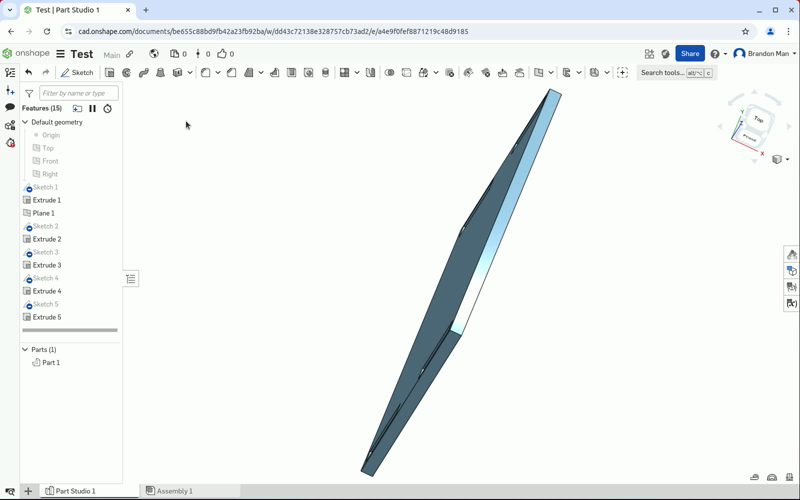
key(up, 2)
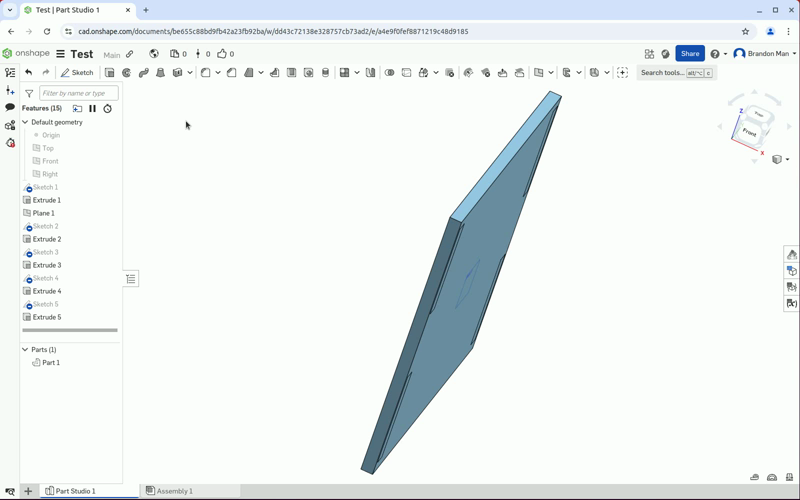
key(left, 2)
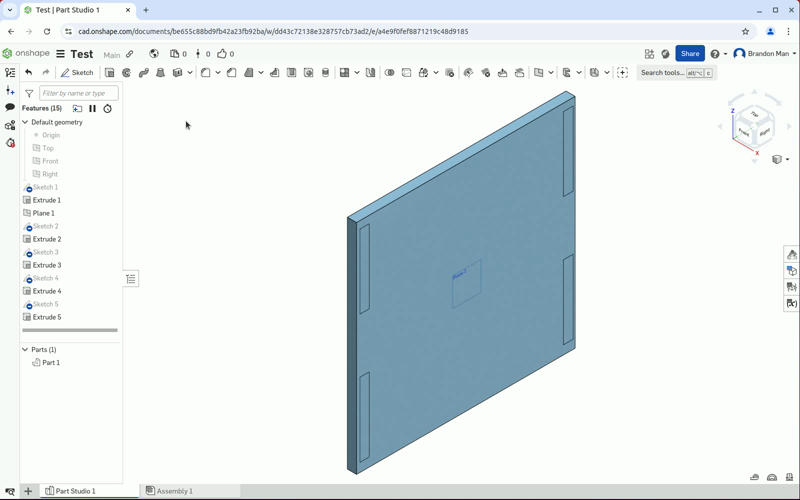
mouse_move(73, 189)
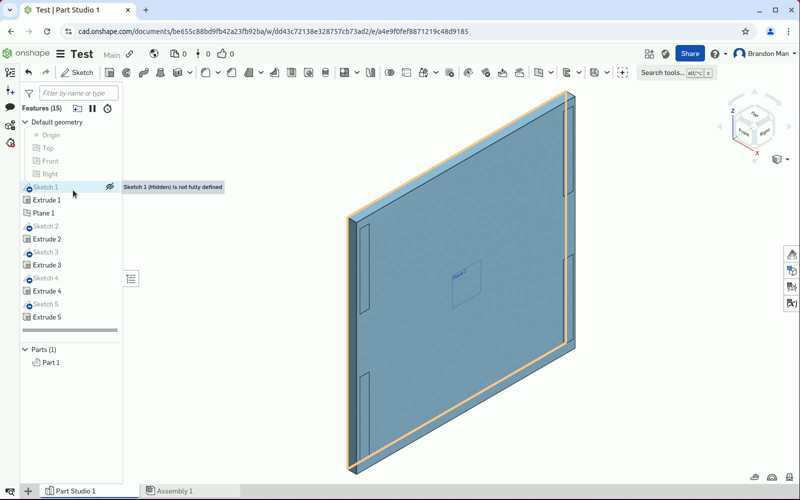
click(73, 189)